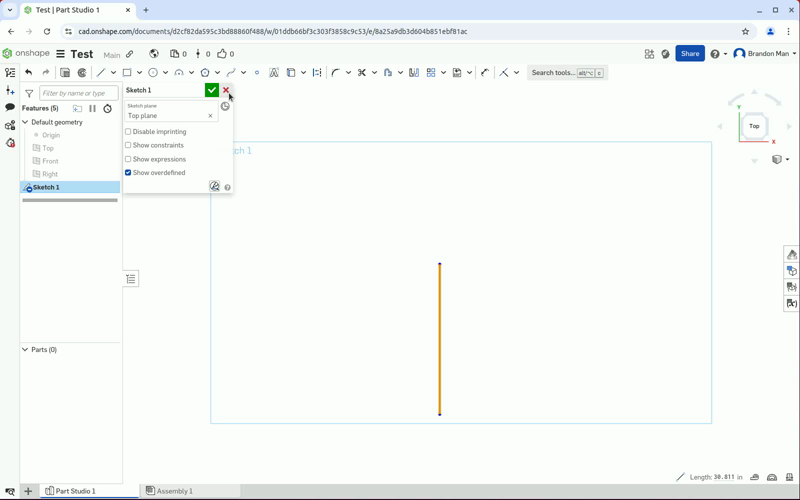
key(shift+h)
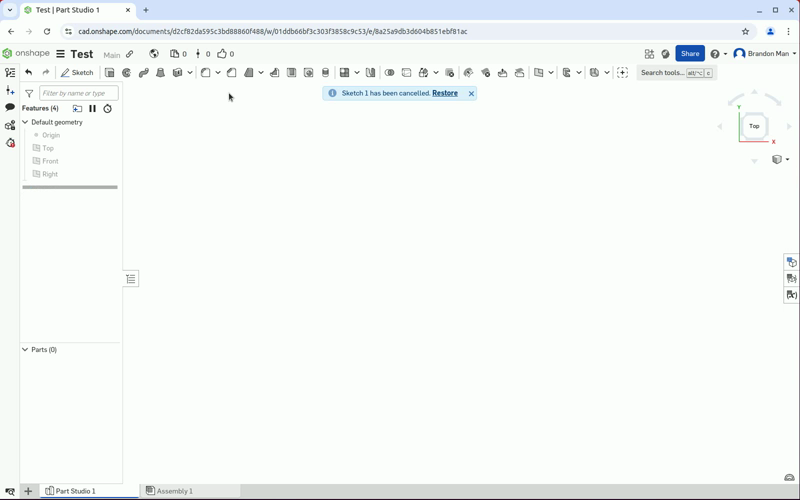
mouse_move(73, 352)
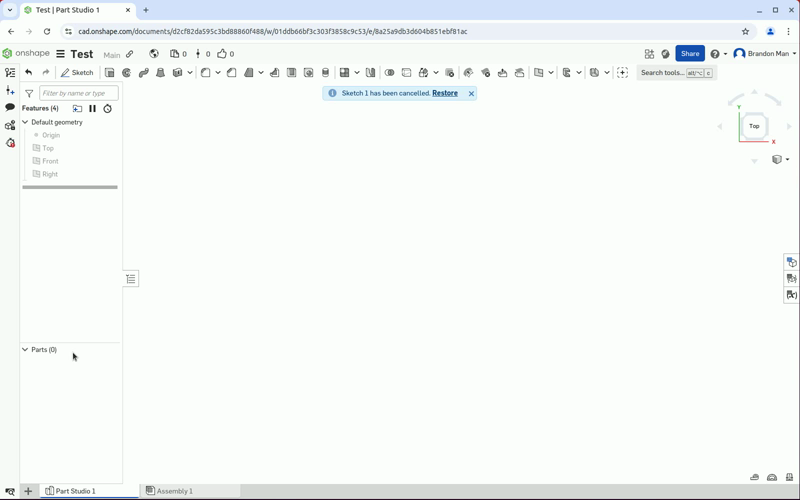
key(y)
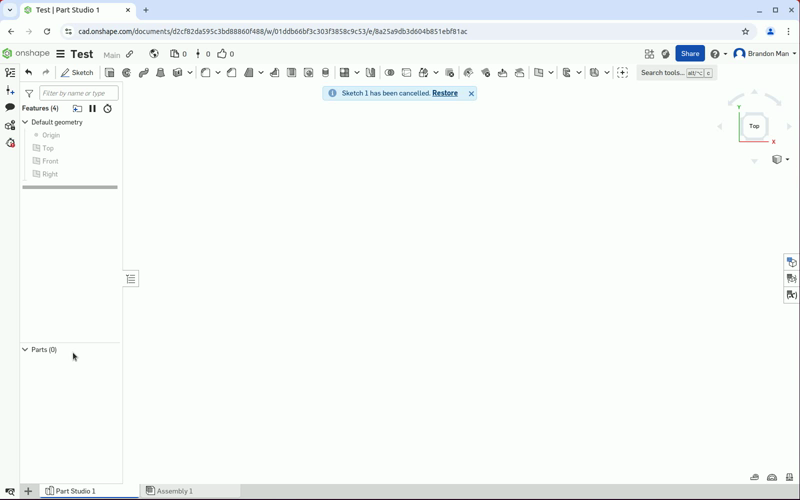
key(shift+p)
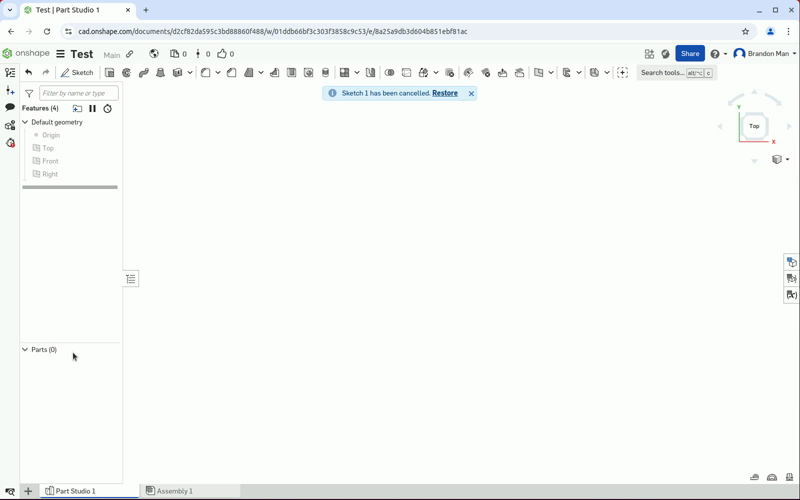
key(space)
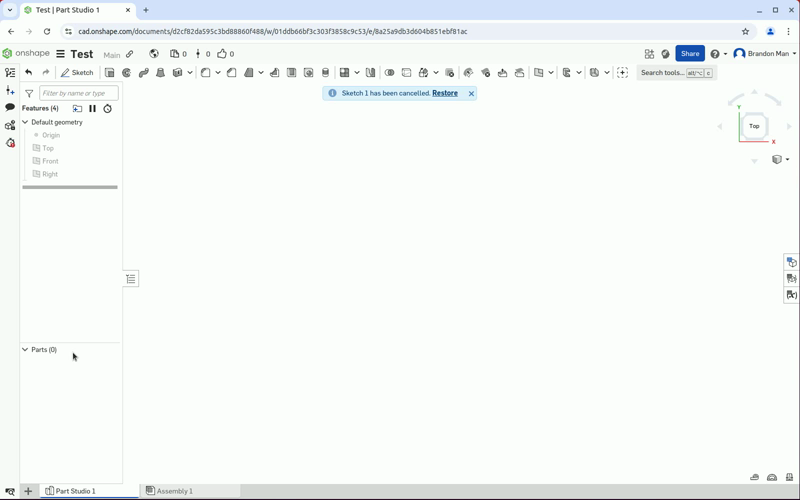
key_down(shift)
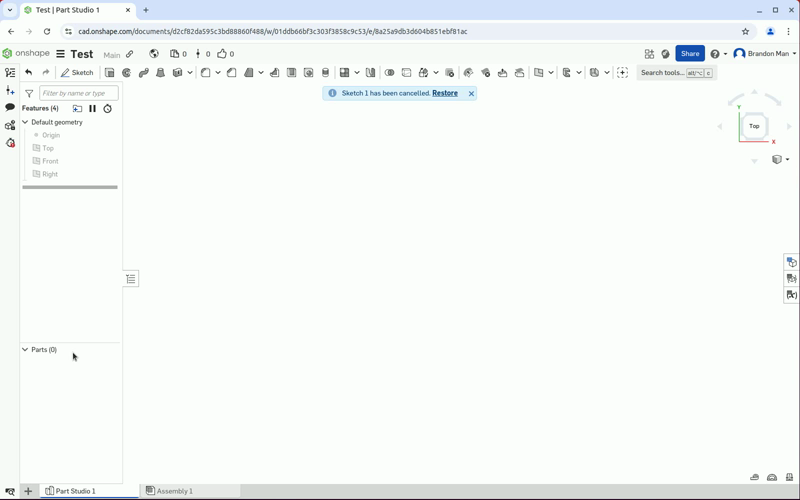
key(up)
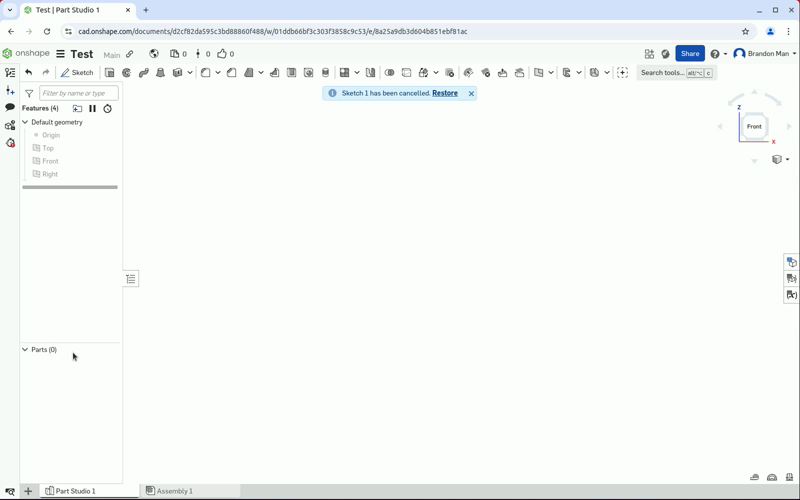
key_up(shift)
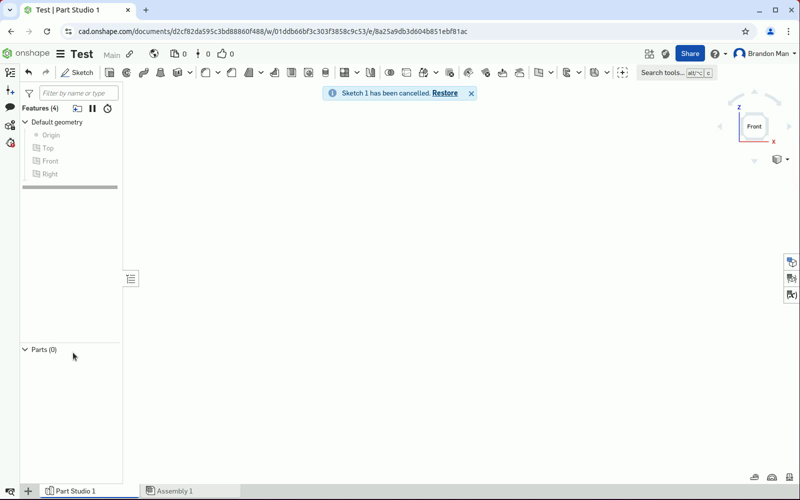
mouse_move(73, 352)
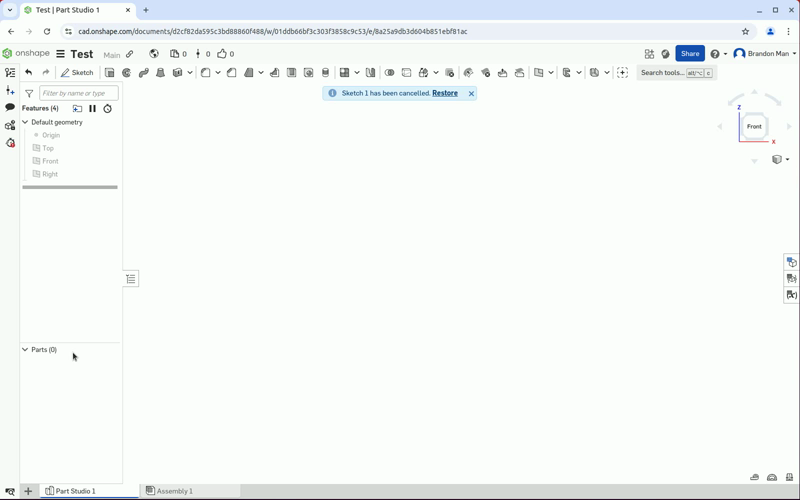
key(shift+y)
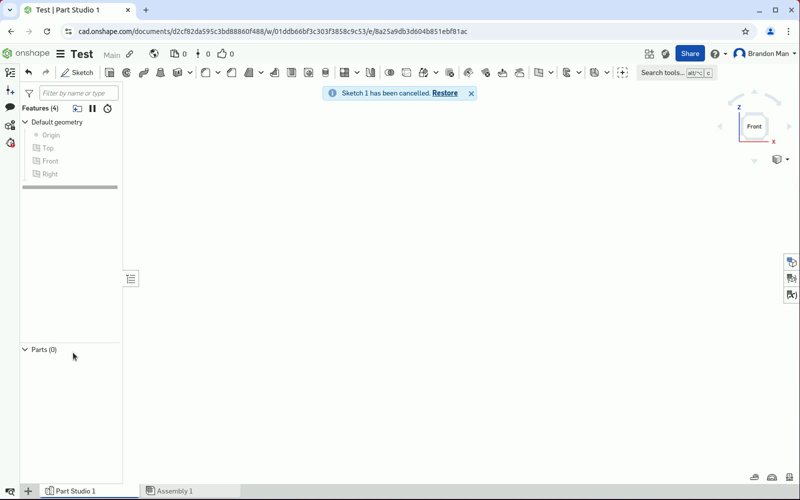
key(shift+s)
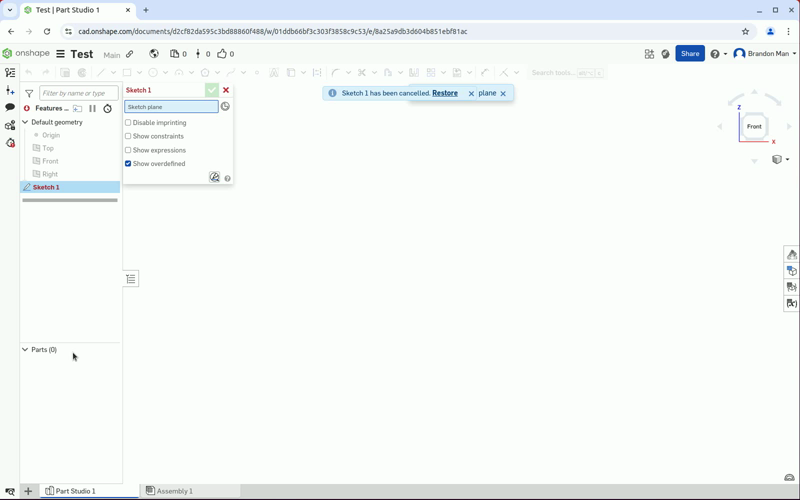
mouse_move(73, 163)
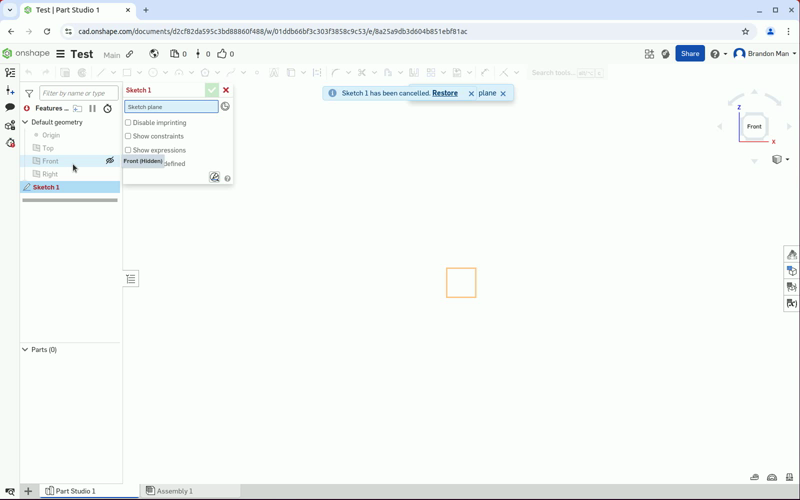
click(73, 163)
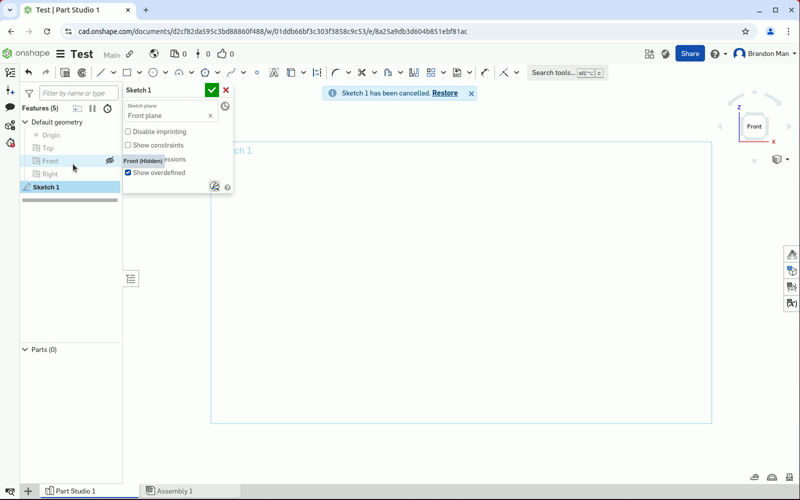
mouse_move(73, 352)
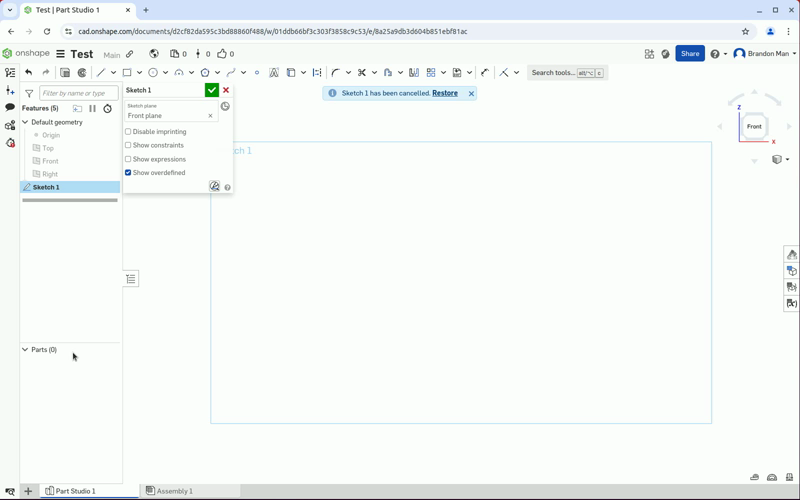
key(y)
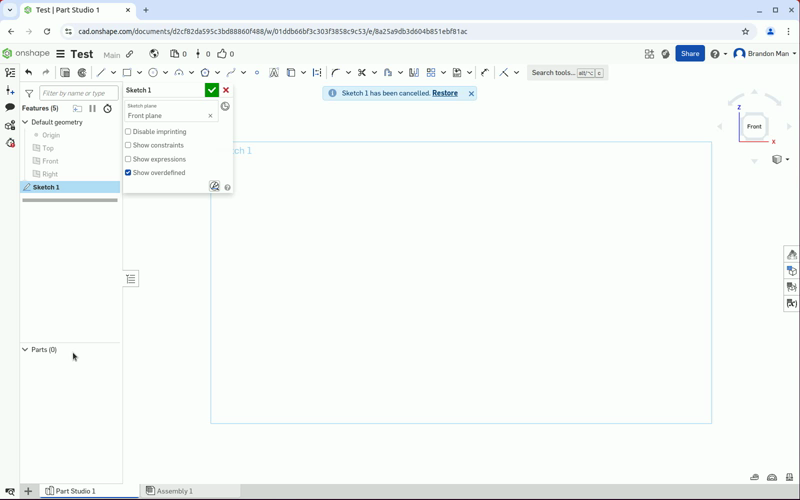
key(l)
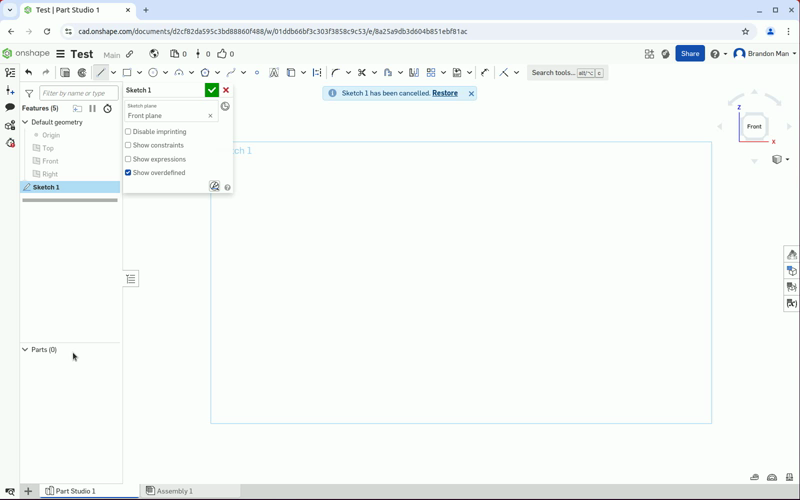
key_down(shift)
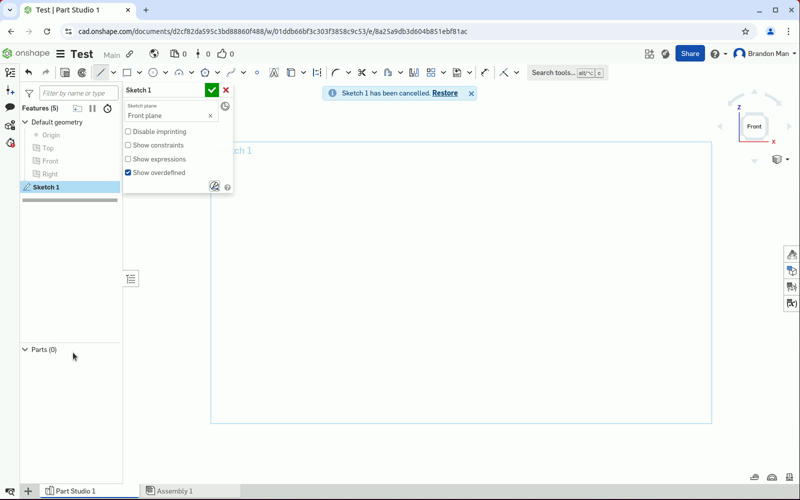
mouse_move(429, 307)
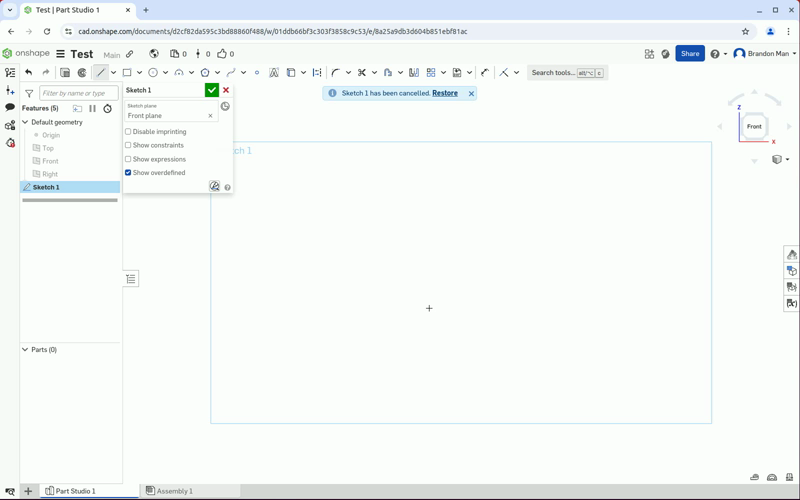
click(429, 307)
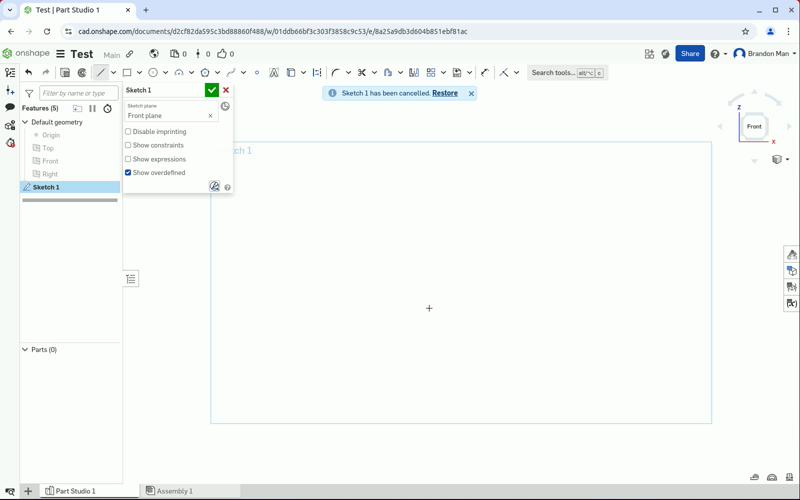
key_up(shift)
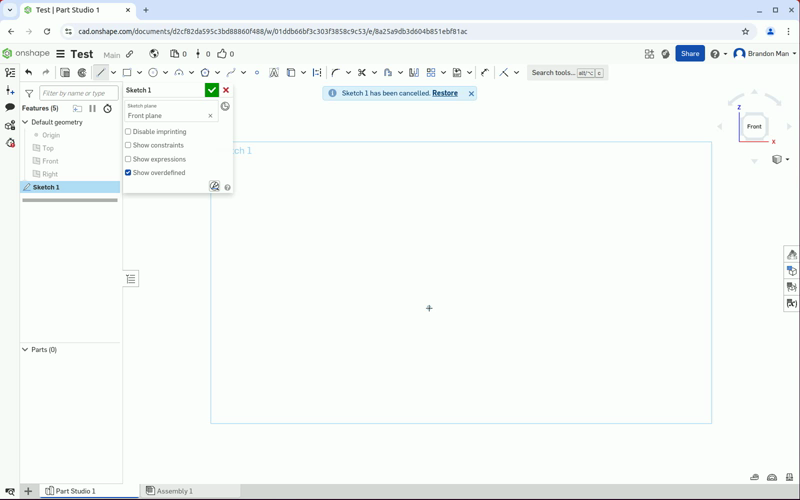
key_down(shift)
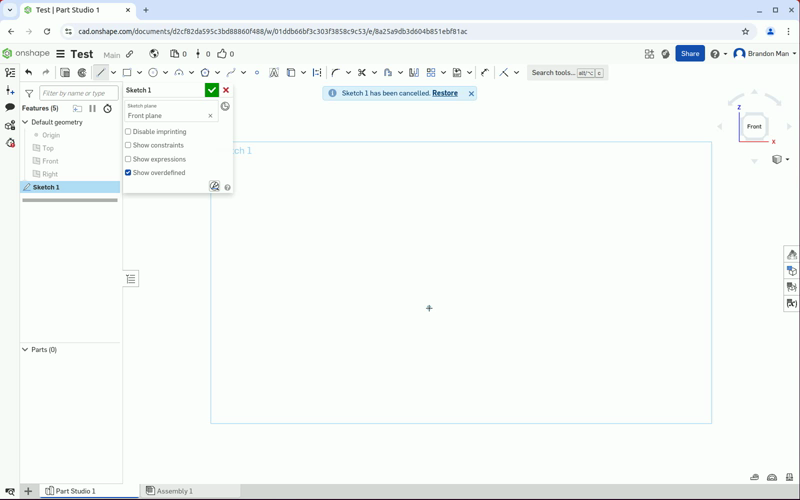
mouse_move(495, 307)
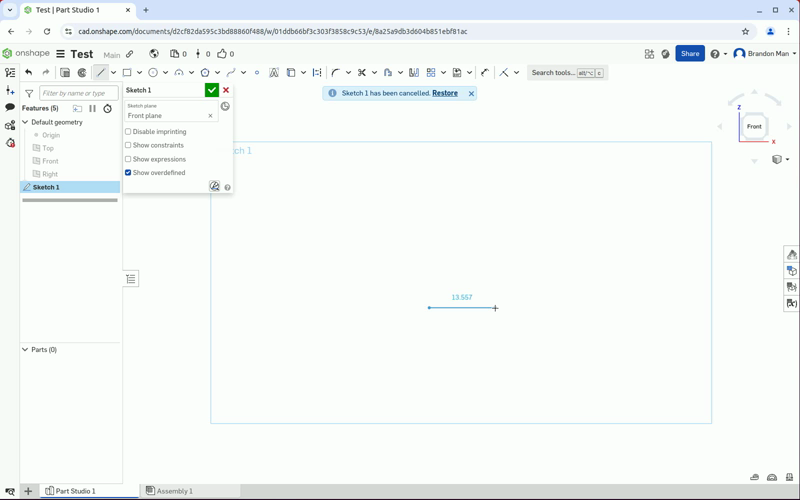
click(495, 307)
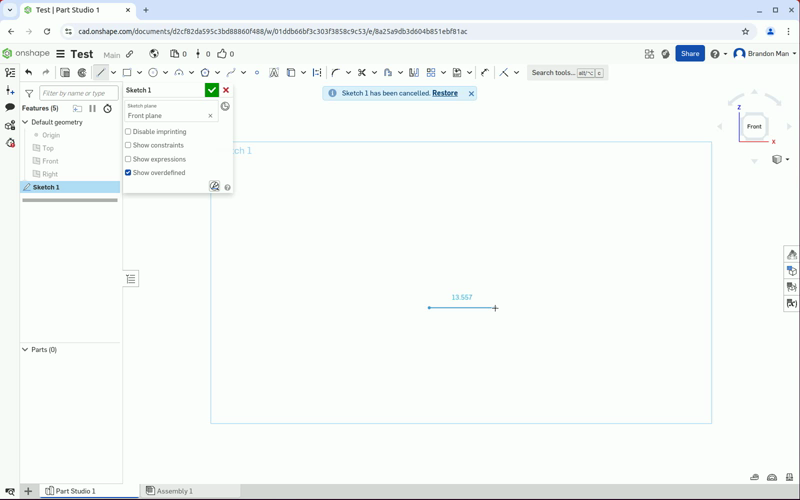
key_up(shift)
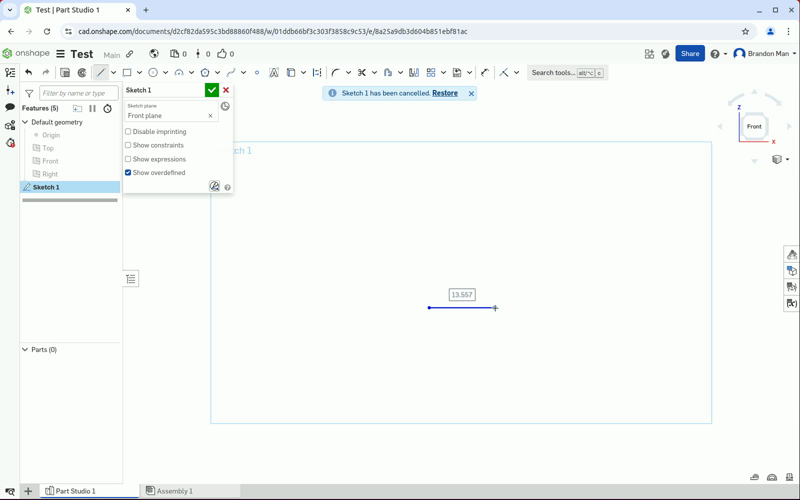
key_down(shift)
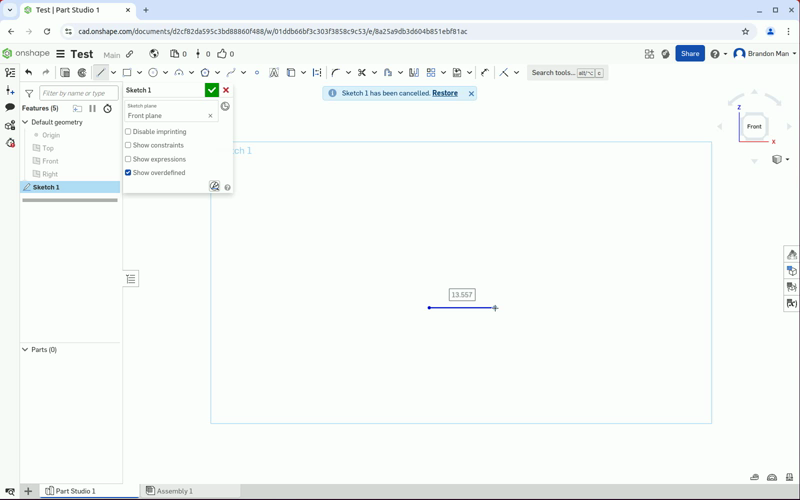
mouse_move(525, 307)
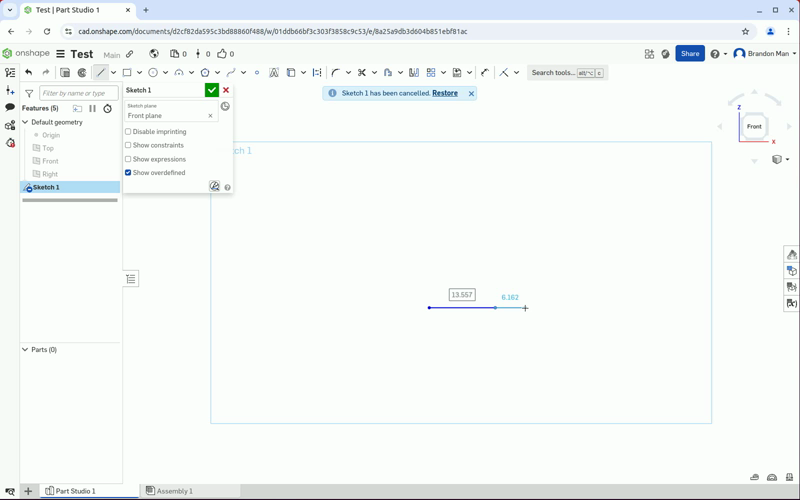
mouse_move(495, 274)
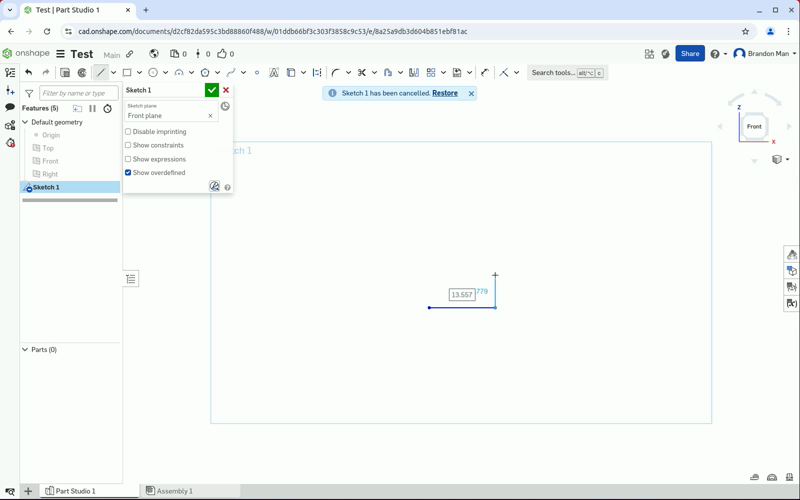
click(495, 274)
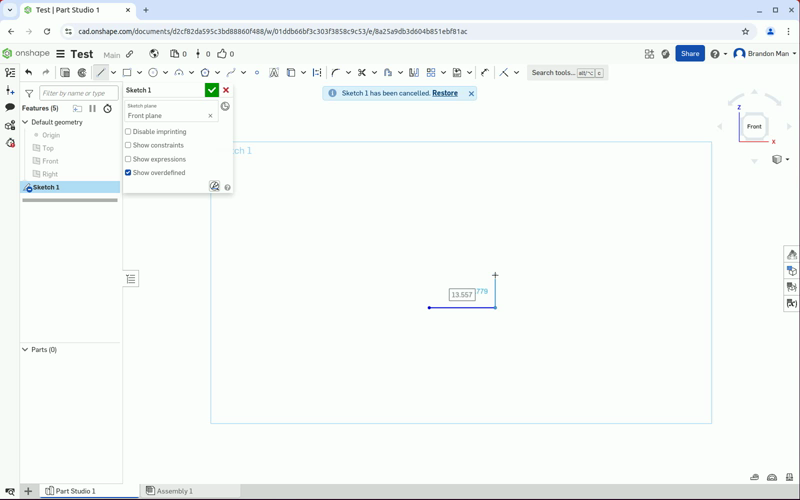
key_up(shift)
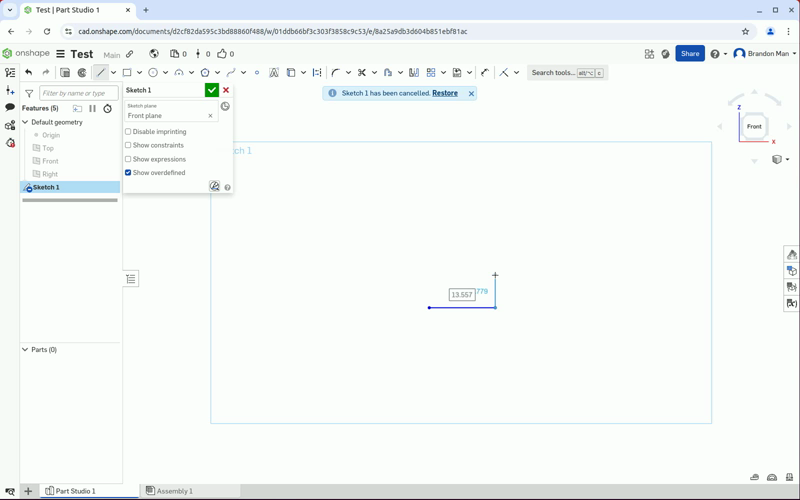
key_down(shift)
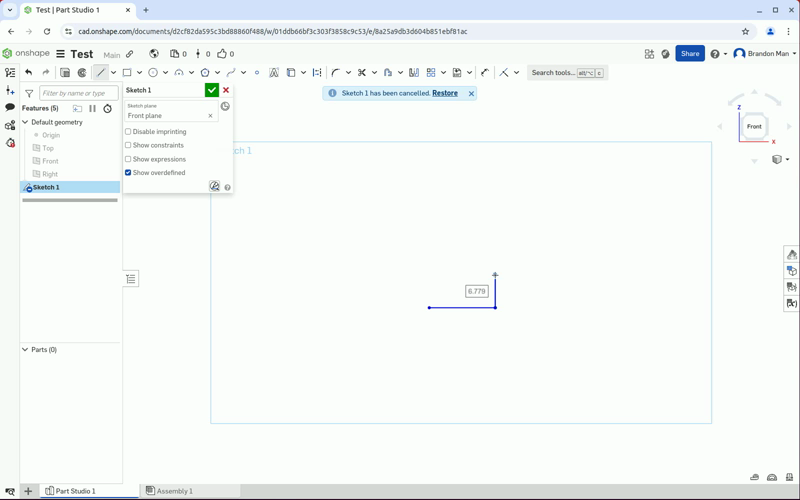
mouse_move(429, 274)
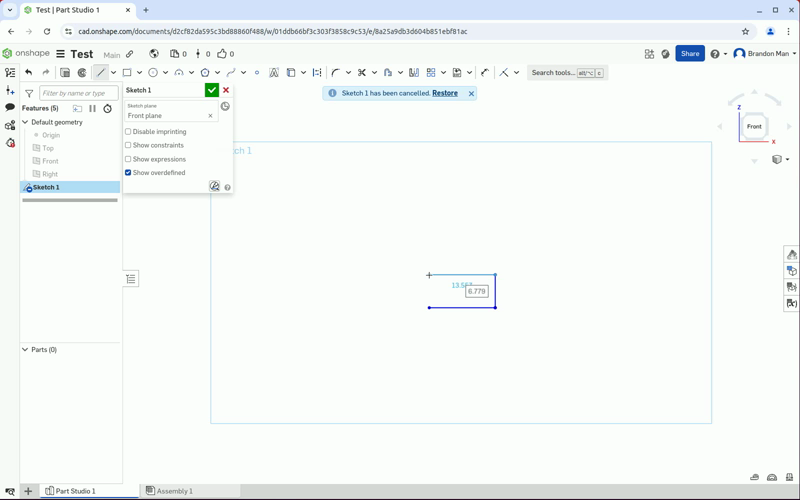
click(429, 274)
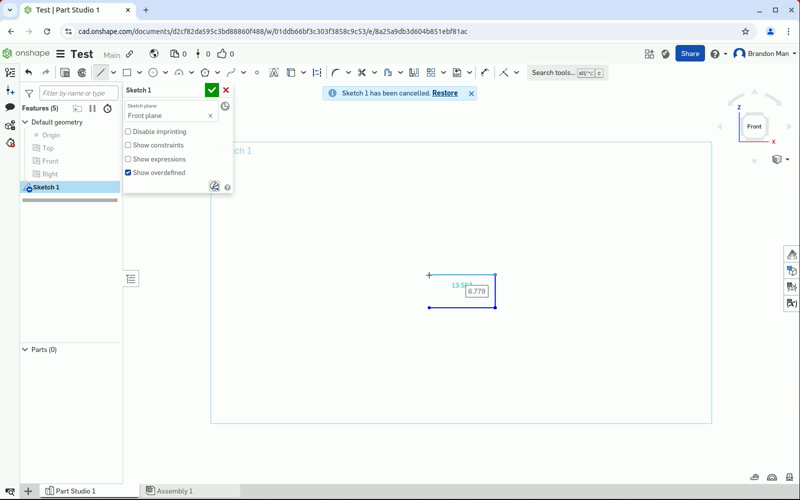
key_up(shift)
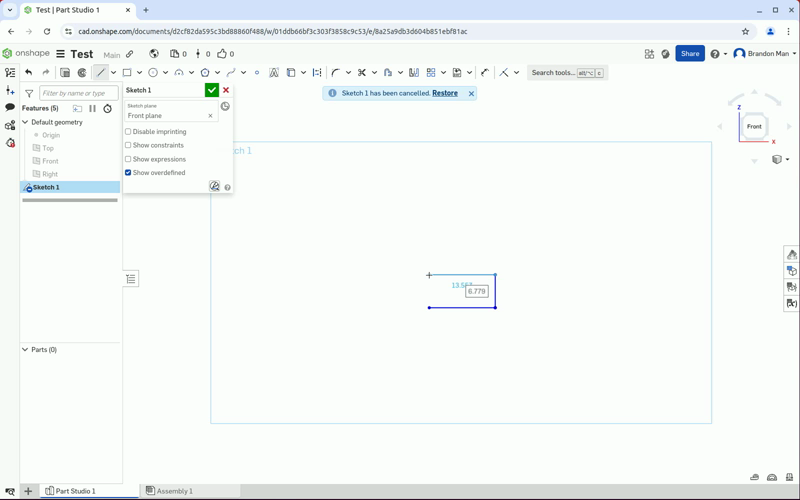
mouse_move(459, 274)
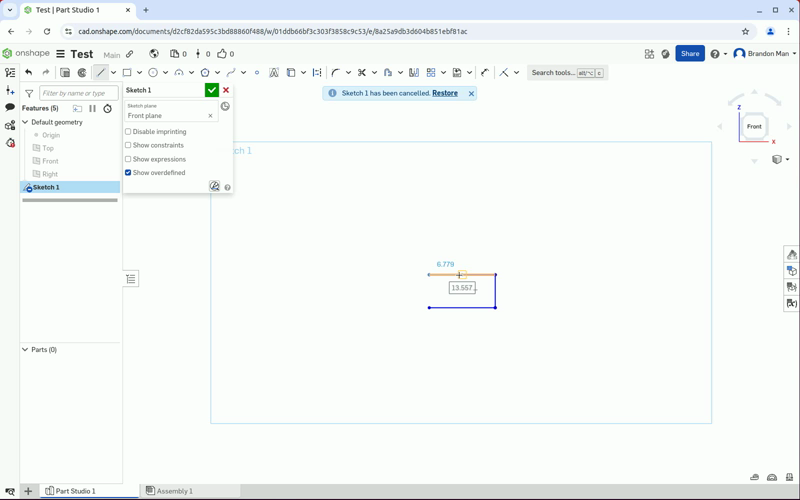
key_down(shift)
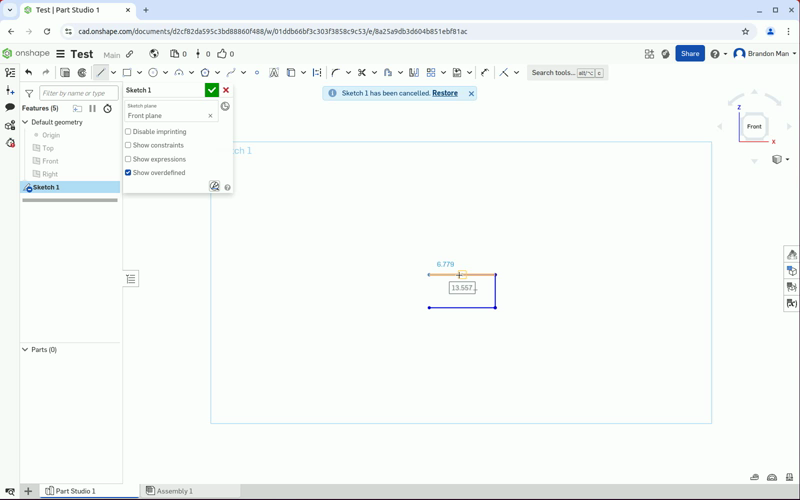
mouse_move(429, 307)
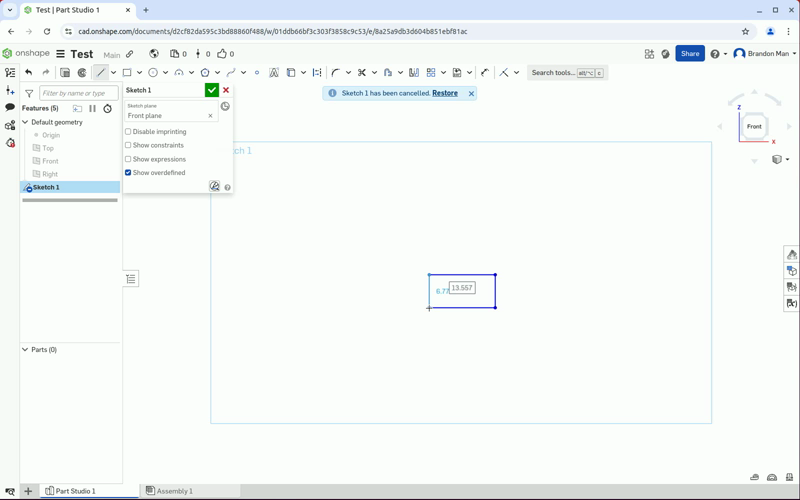
key_up(shift)
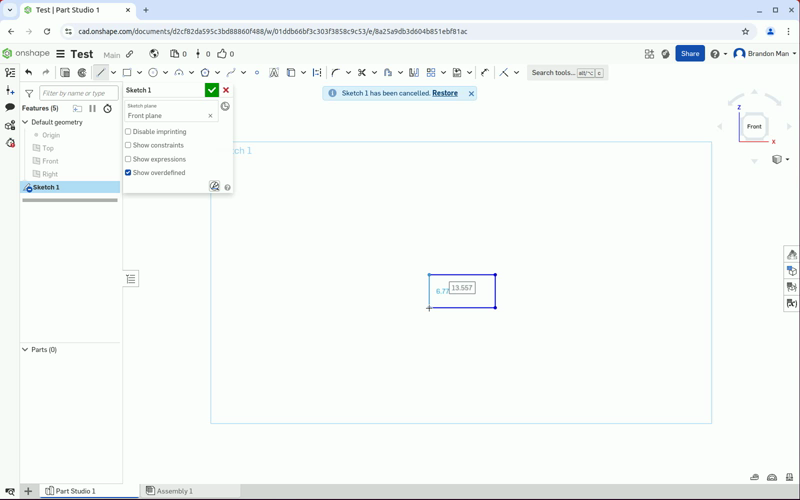
click(429, 307)
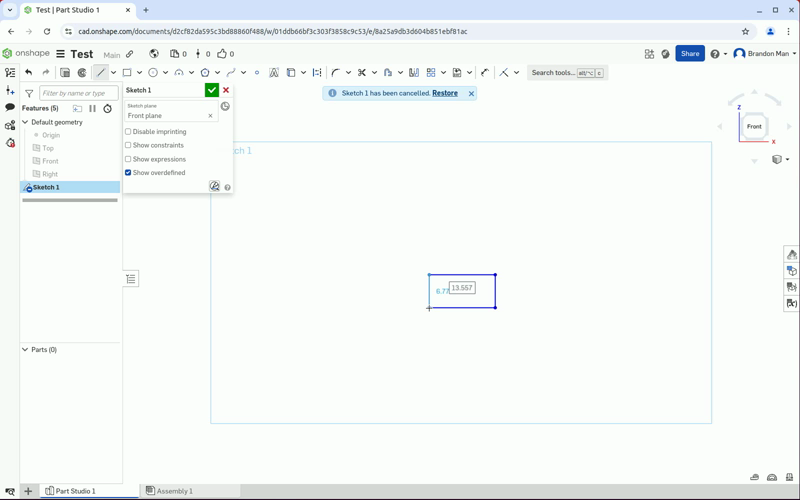
key(esc)
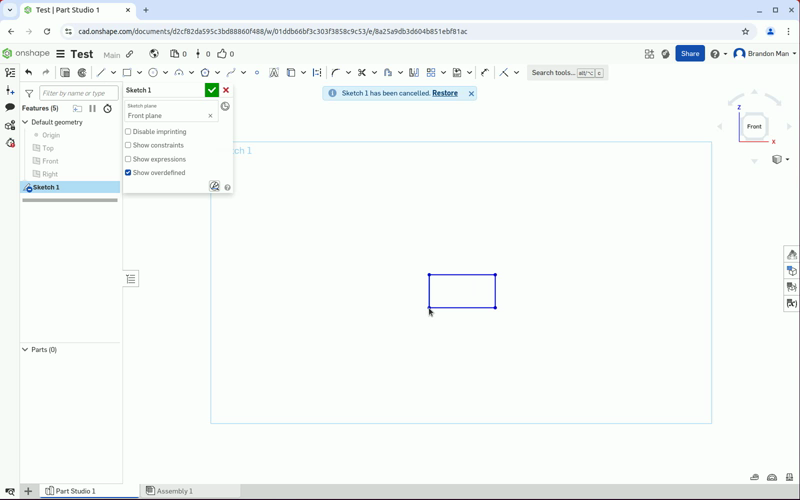
mouse_move(485, 304)
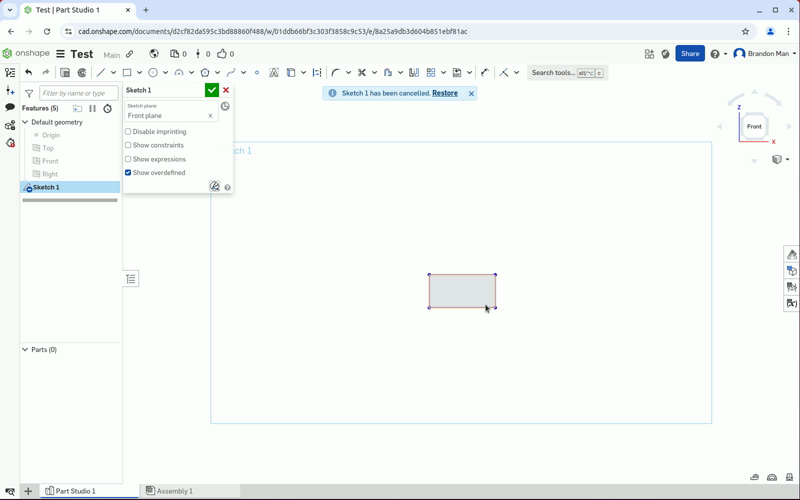
click(485, 304)
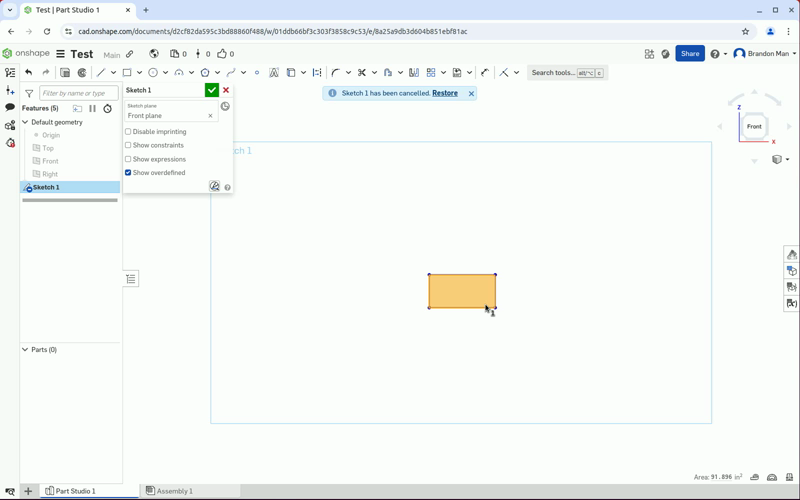
mouse_move(73, 352)
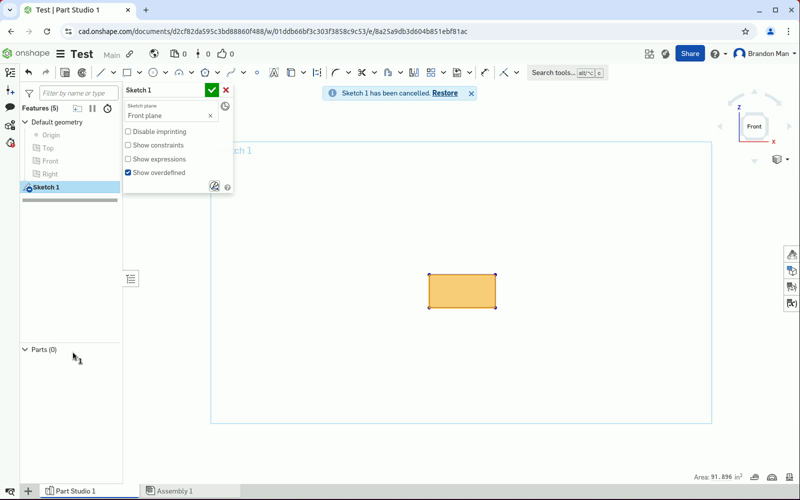
key(shift+y)
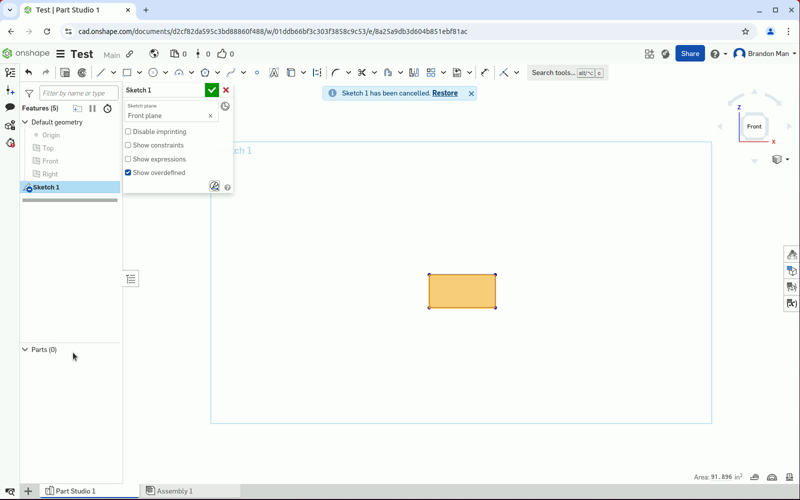
key(shift+e)
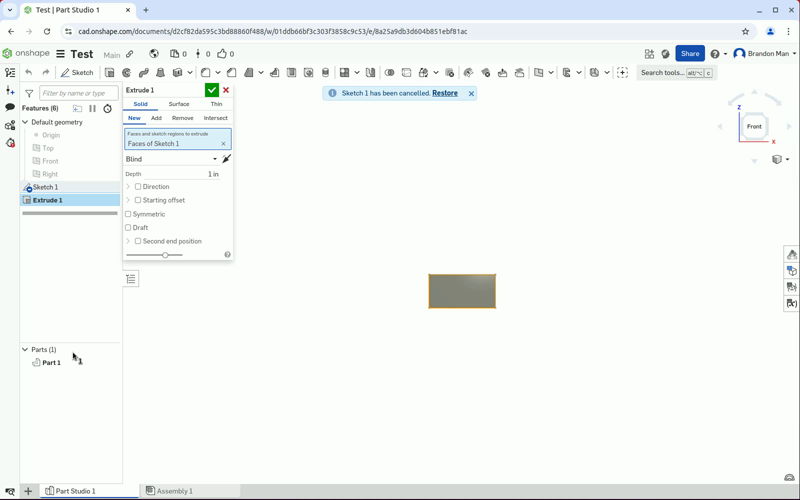
mouse_move(143, 106)
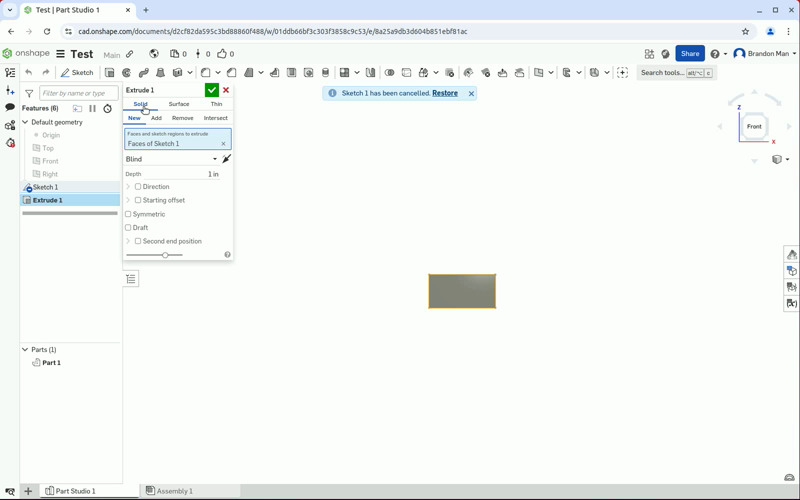
click(143, 106)
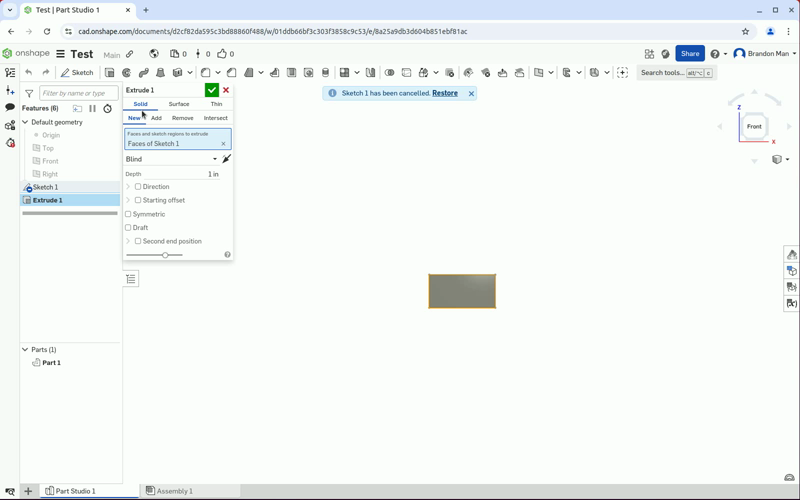
mouse_move(137, 120)
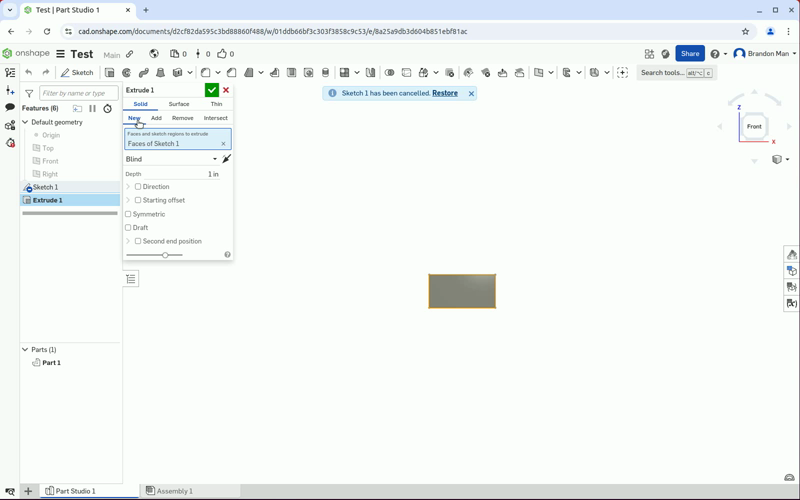
click(137, 120)
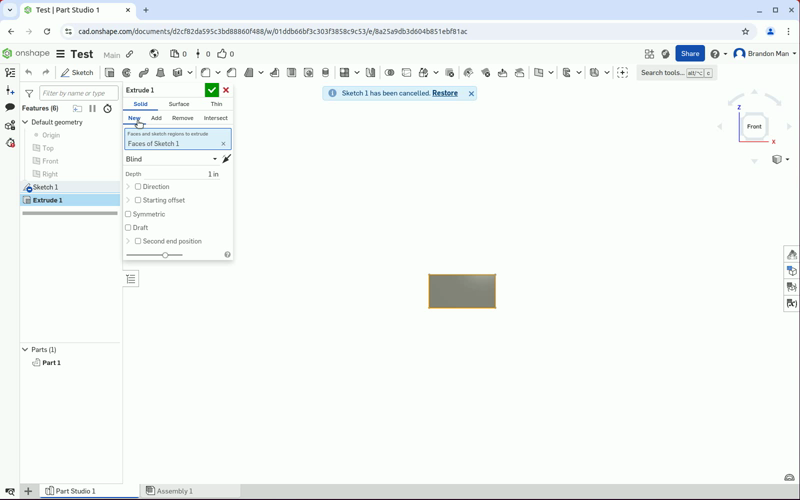
key(tab, 4)
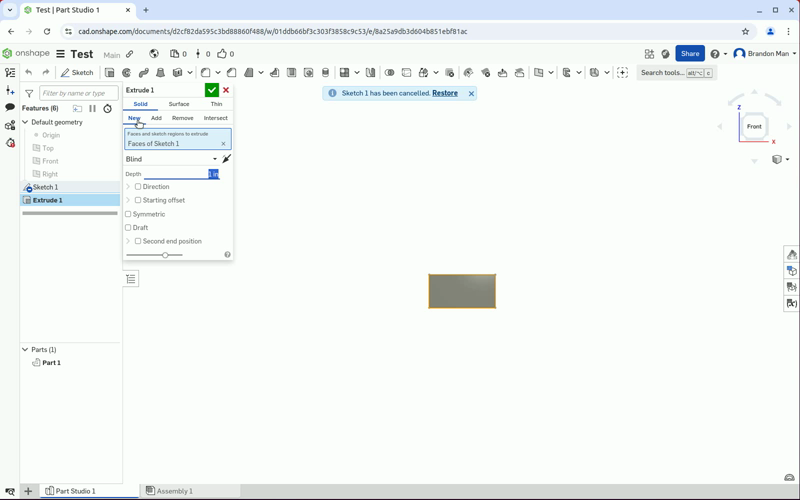
text(4.092)
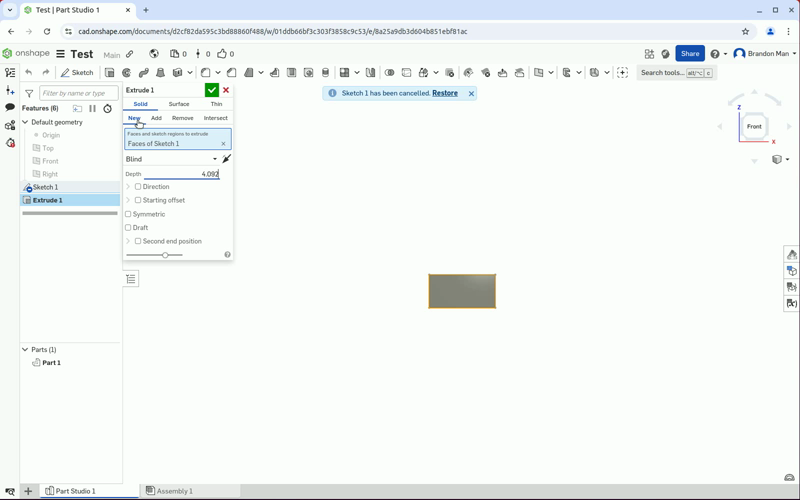
key(enter)
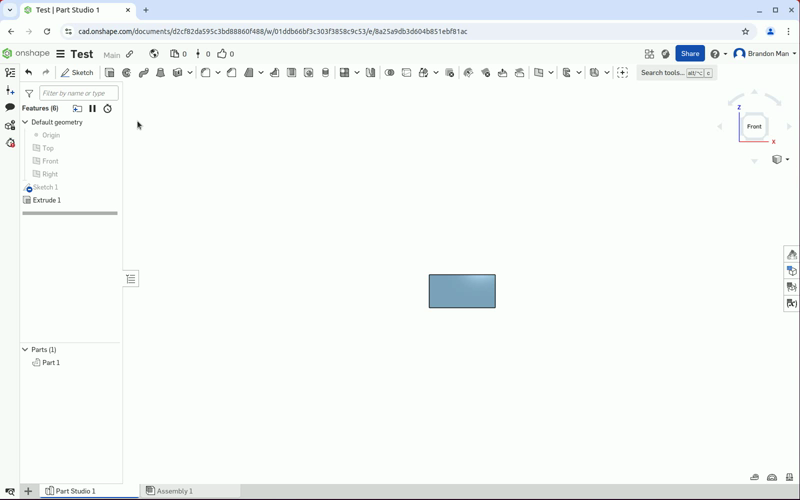
key(shift+h)
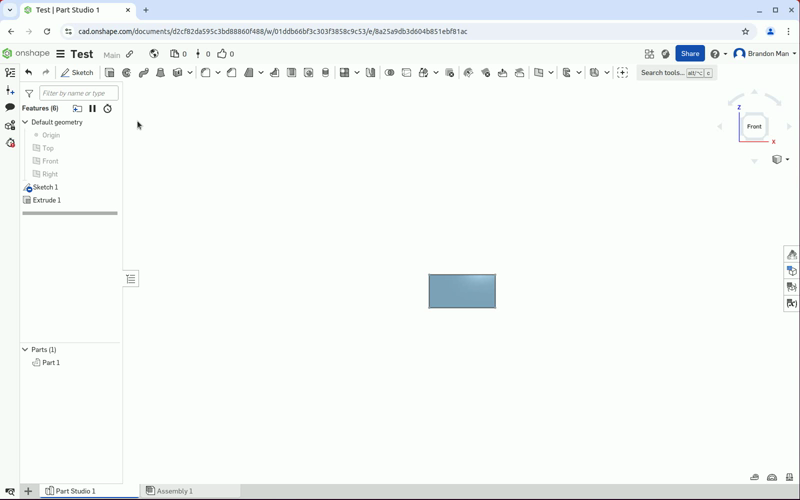
key(shift+h)
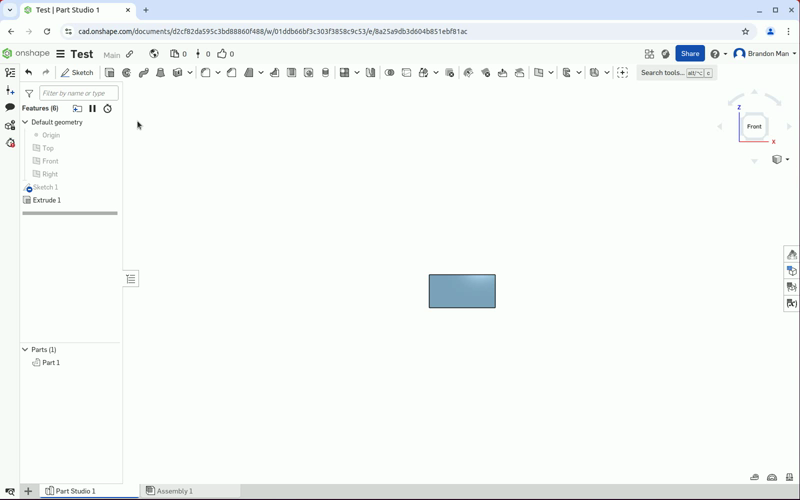
mouse_move(73, 189)
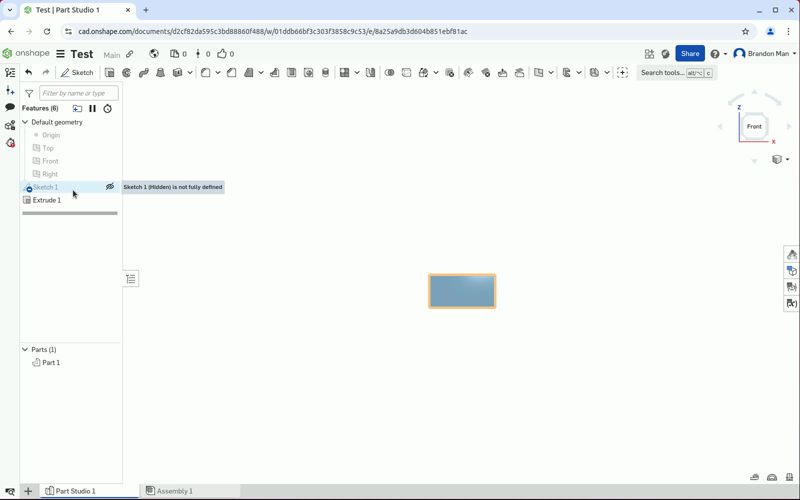
click(73, 189)
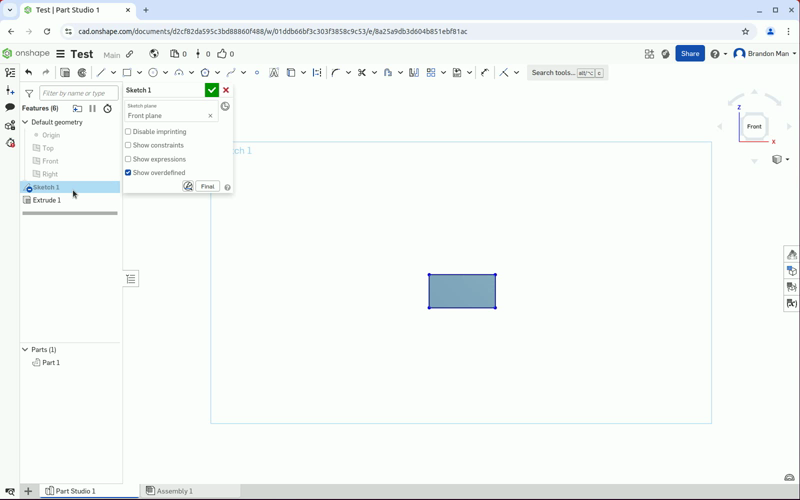
mouse_move(229, 92)
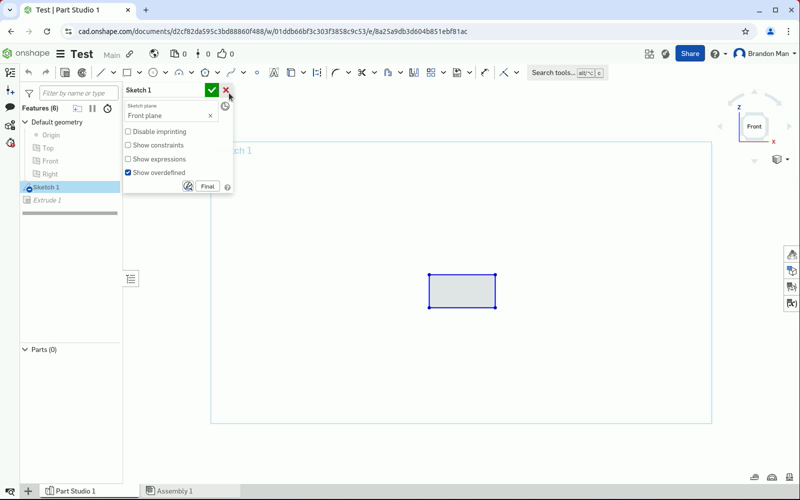
click(229, 92)
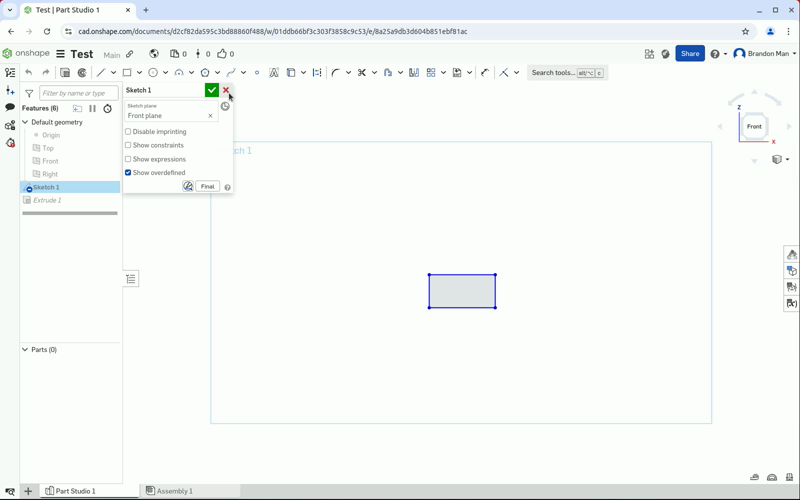
key(shift+s)
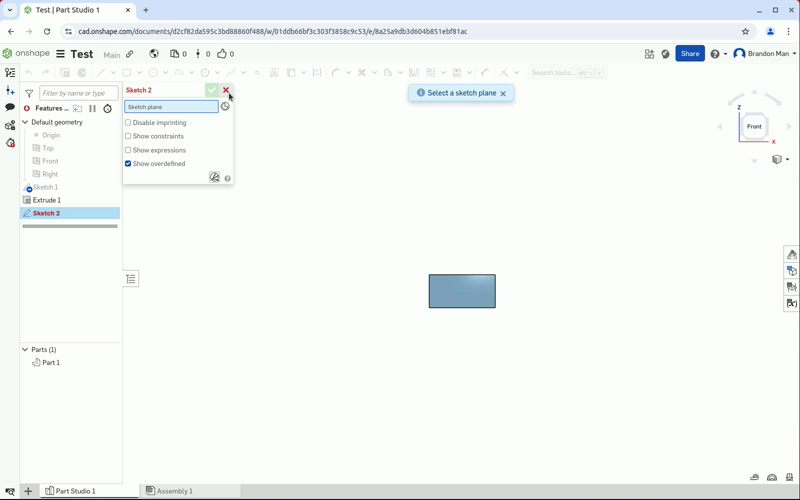
mouse_move(73, 163)
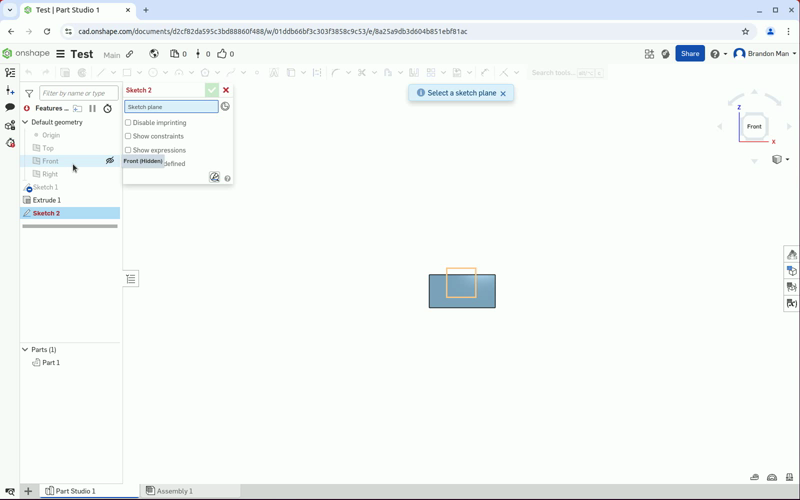
click(73, 163)
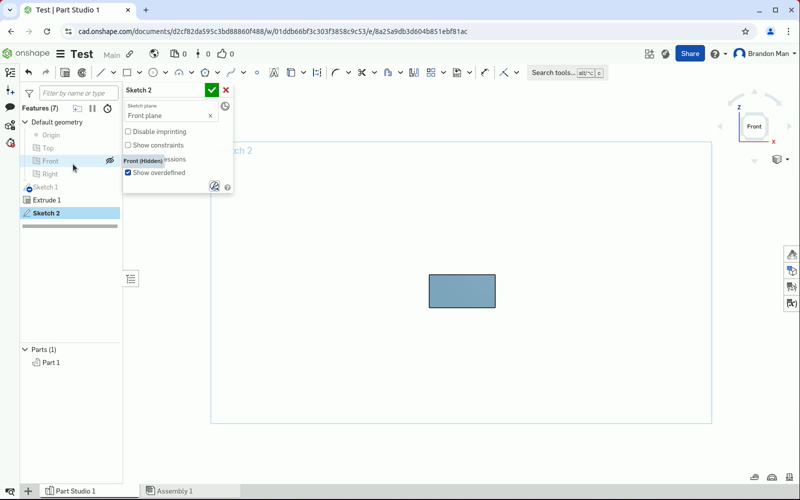
mouse_move(73, 352)
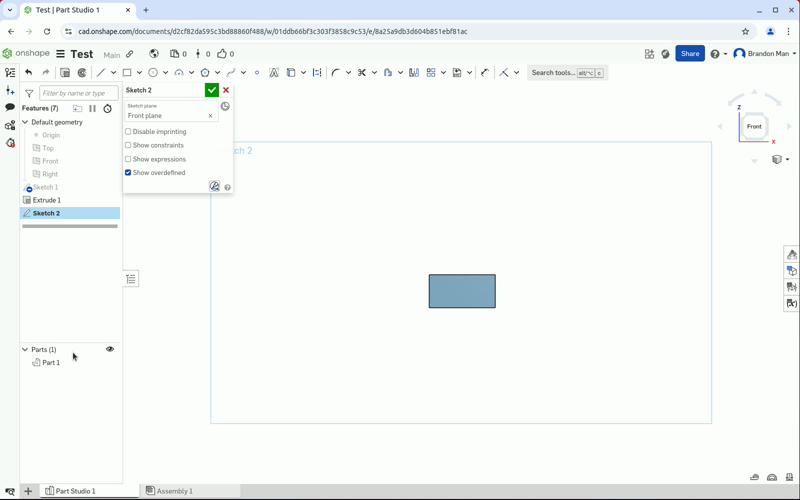
key(y)
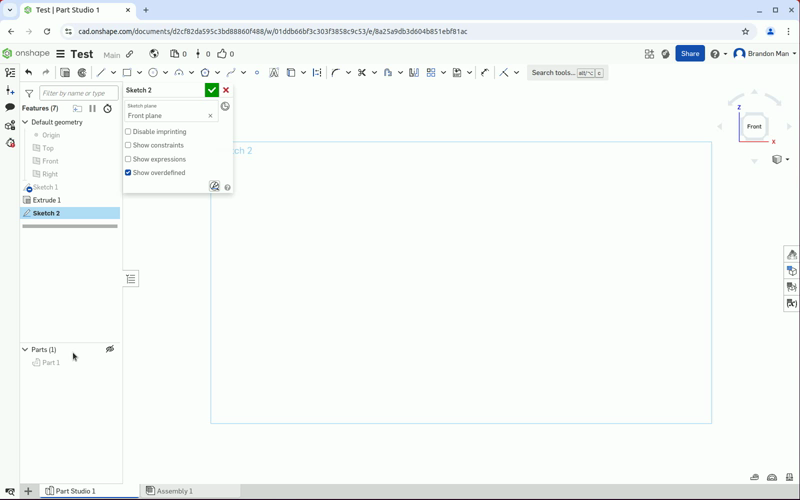
key(c)
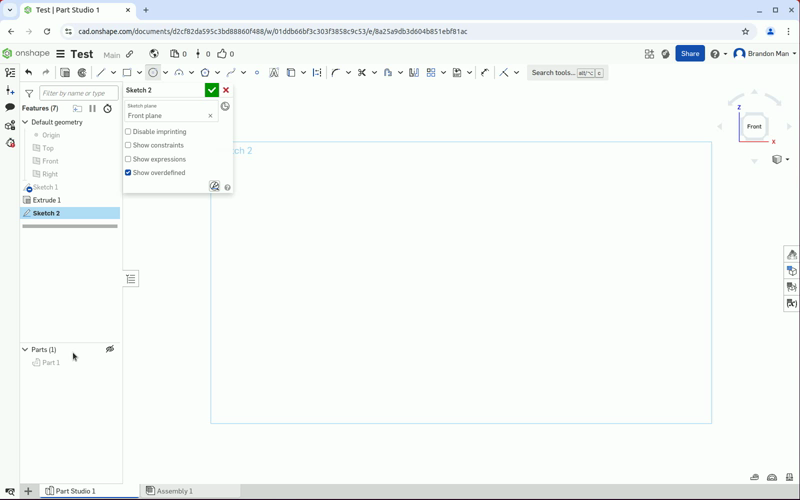
key_down(shift)
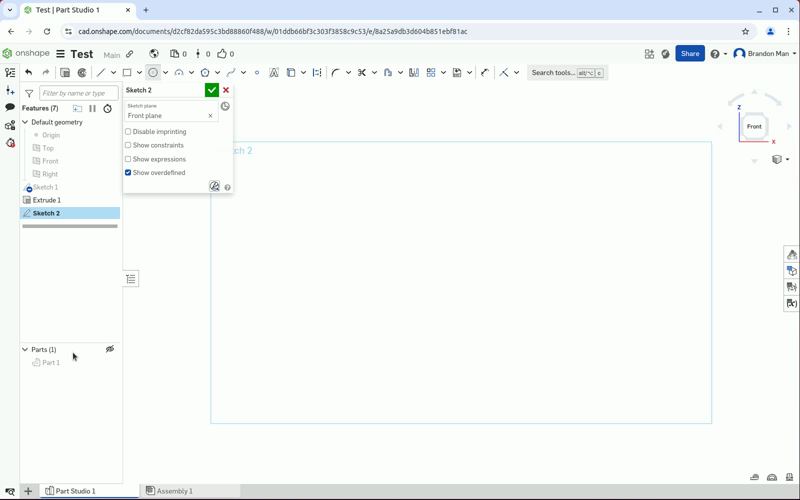
mouse_move(355, 205)
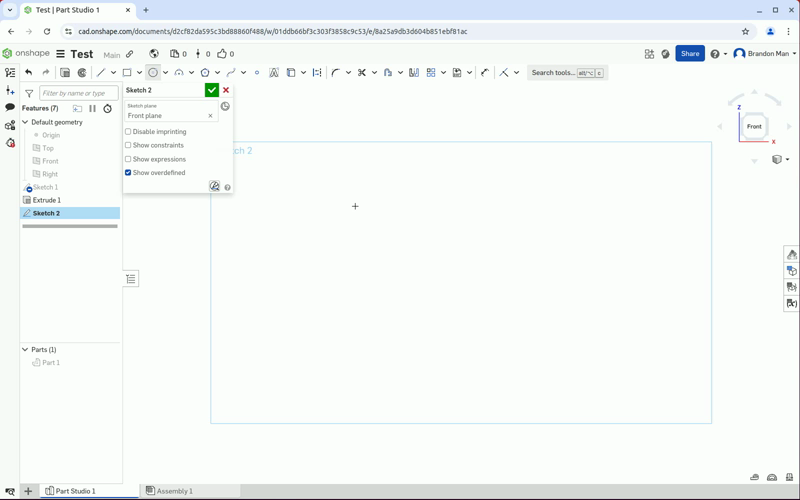
click(355, 205)
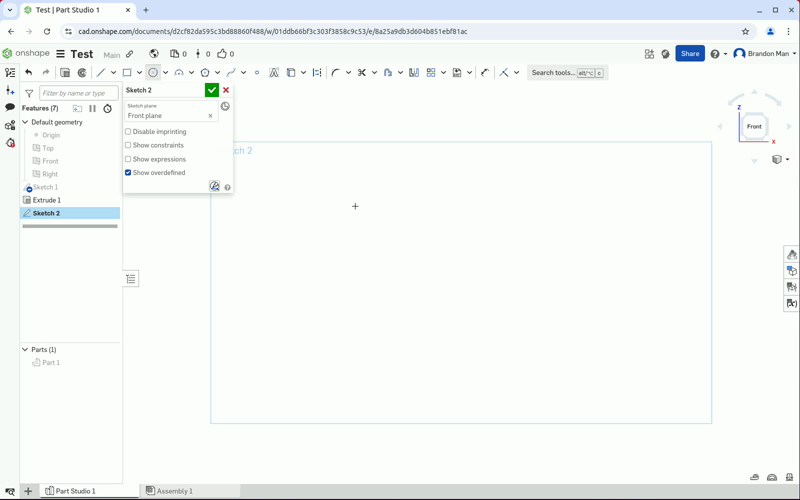
key_up(shift)
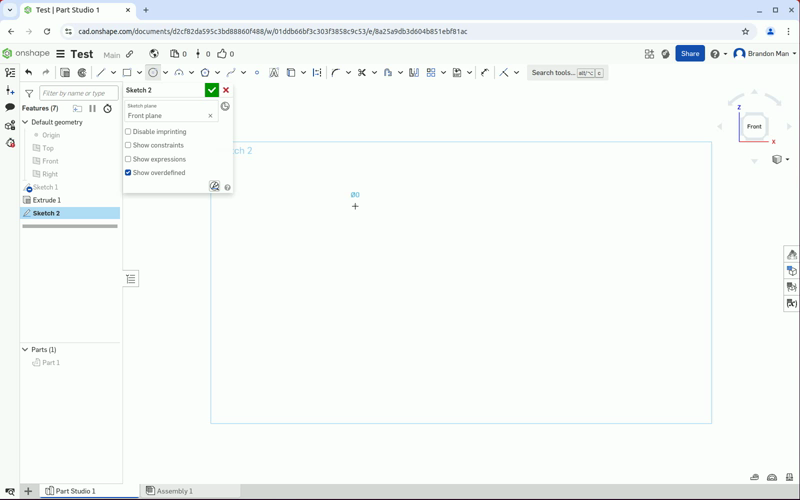
mouse_move(361, 205)
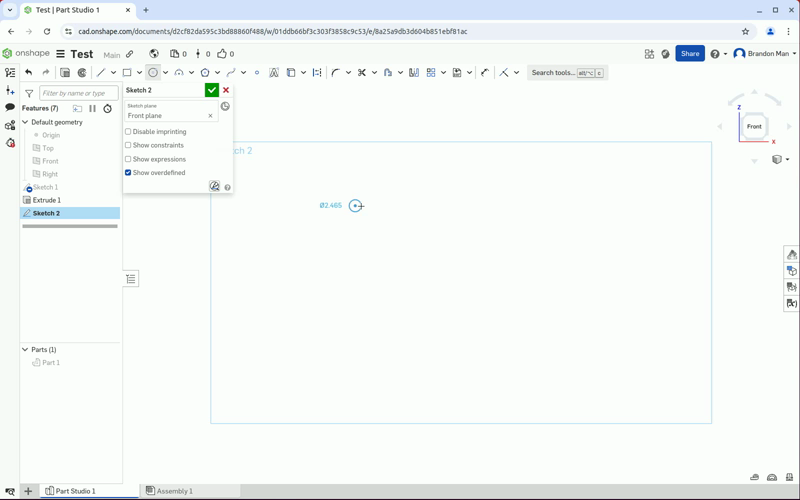
click(361, 205)
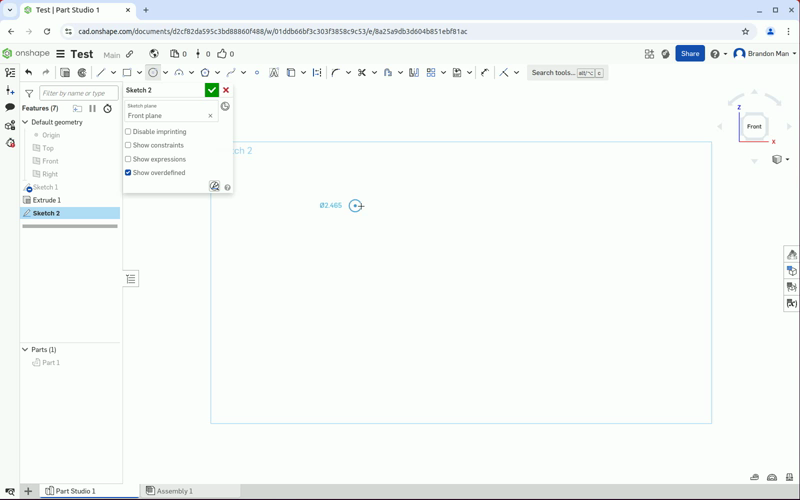
key(esc)
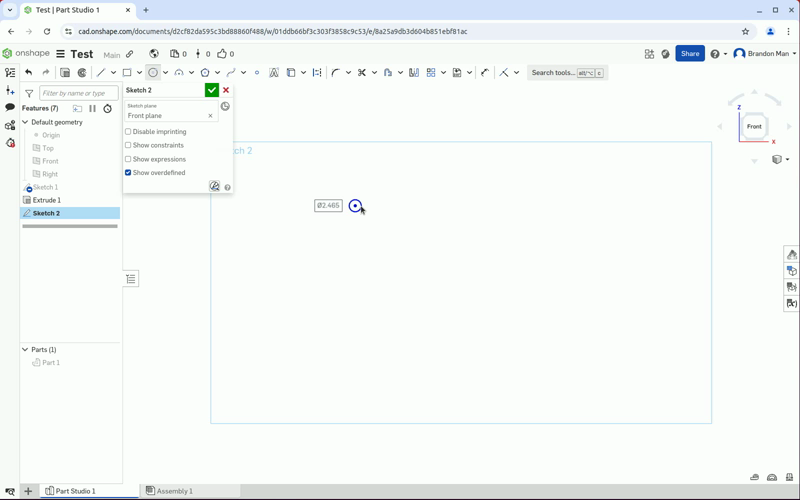
mouse_move(357, 204)
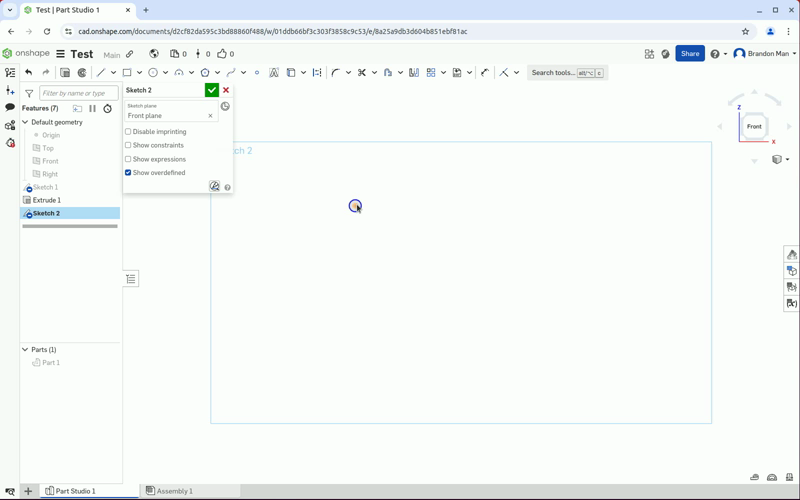
scroll(6)
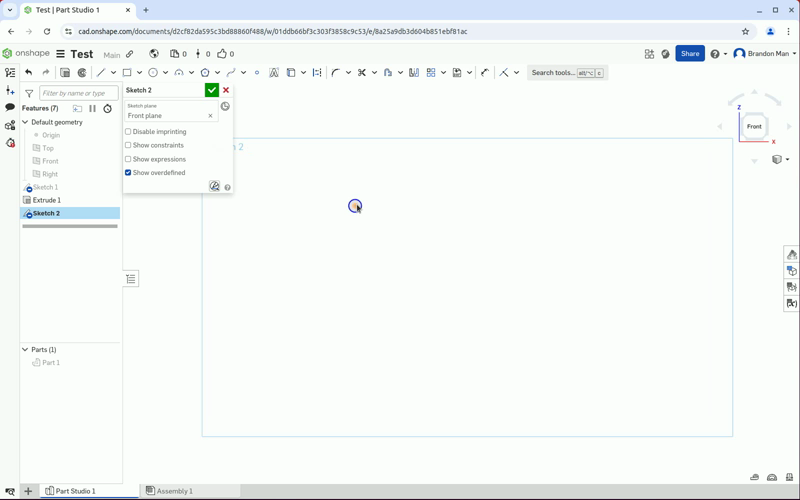
scroll(6)
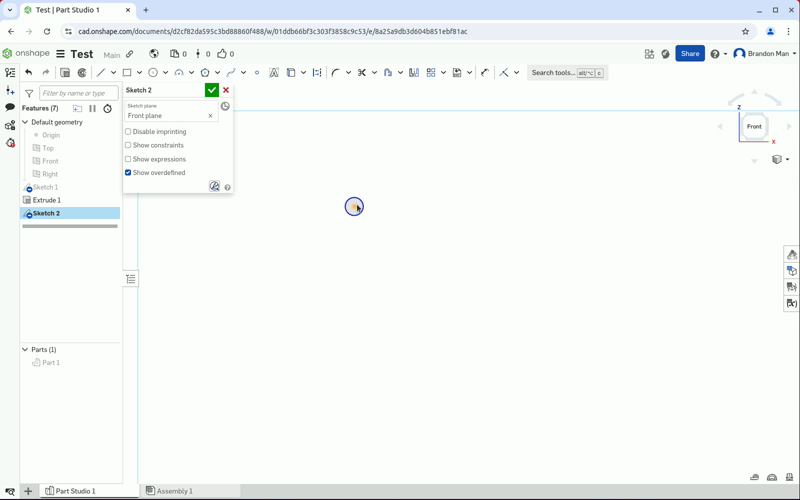
scroll(6)
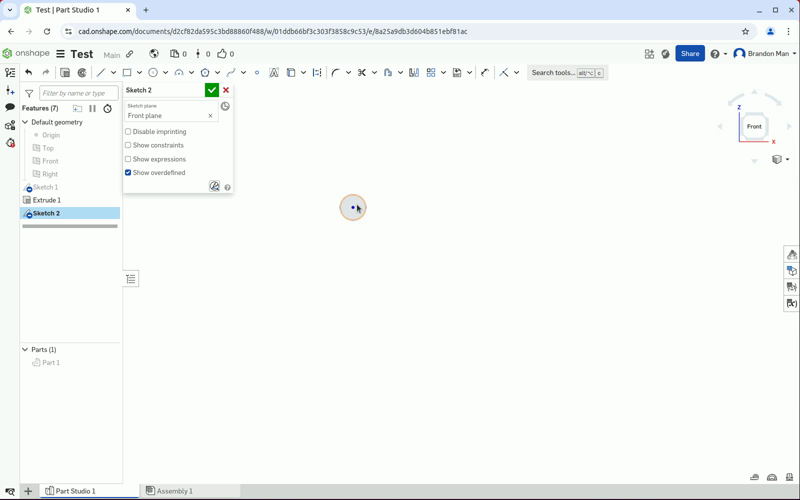
scroll(6)
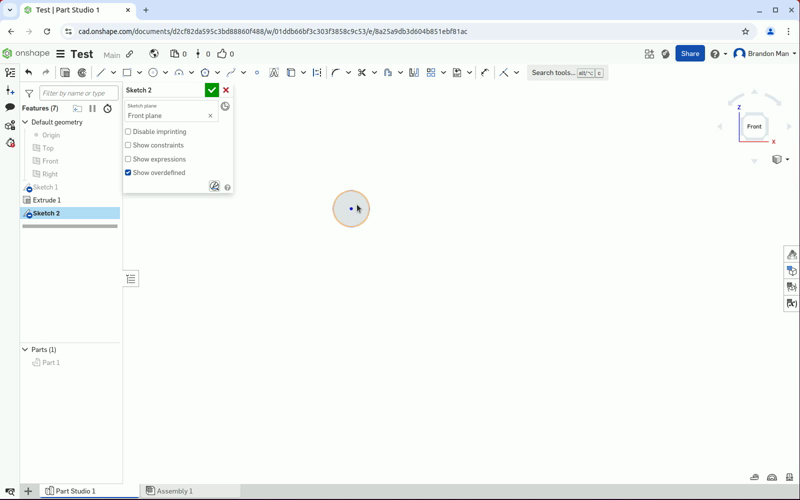
scroll(6)
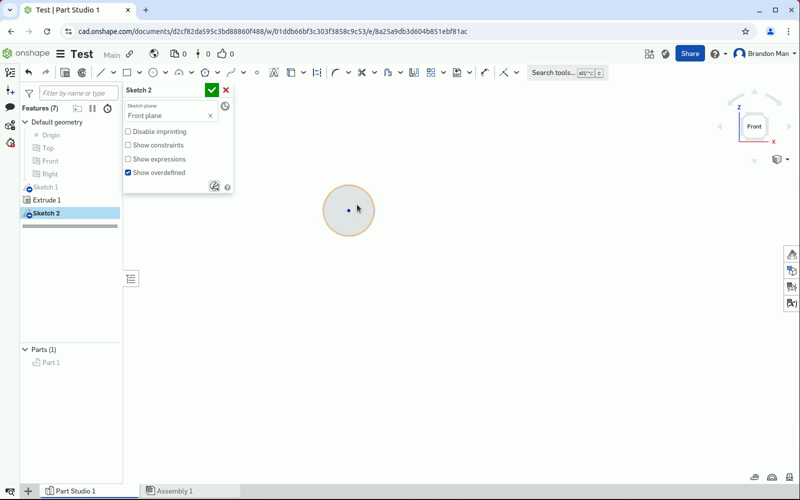
scroll(6)
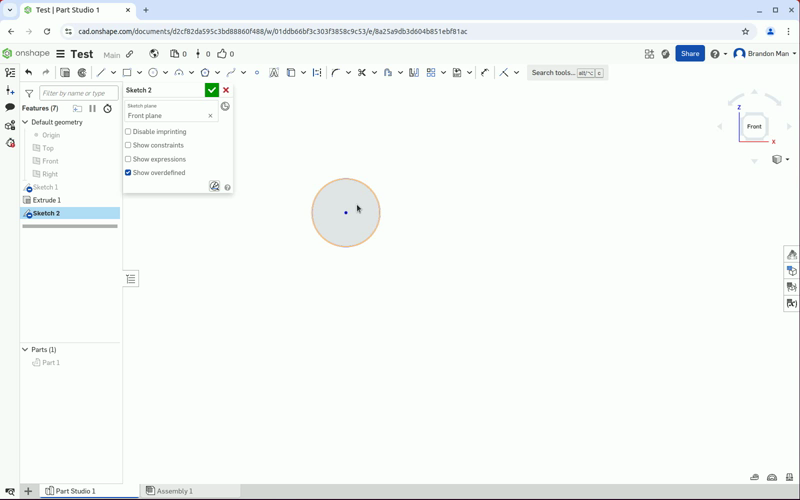
scroll(6)
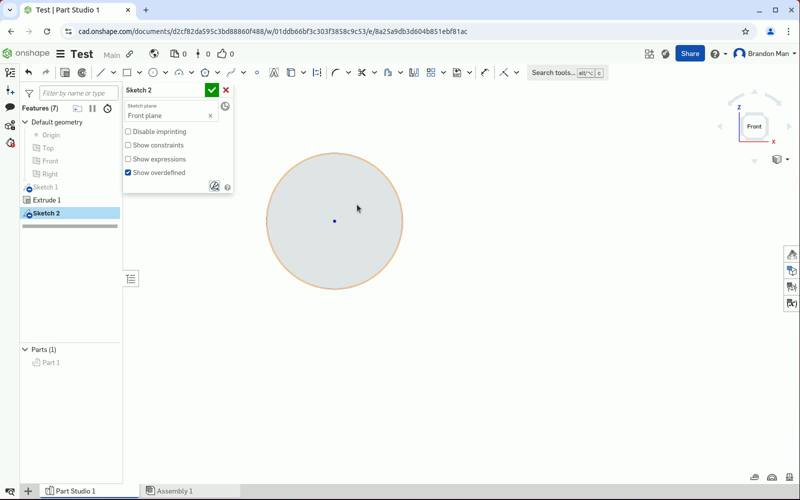
click(357, 204)
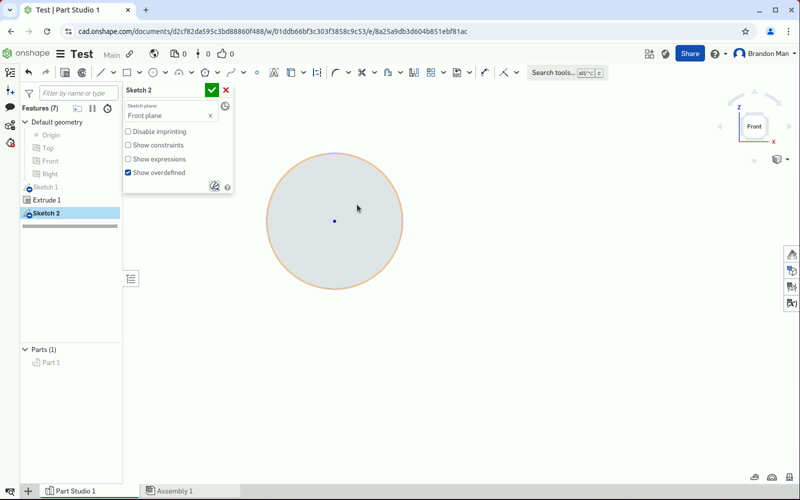
scroll(-6)
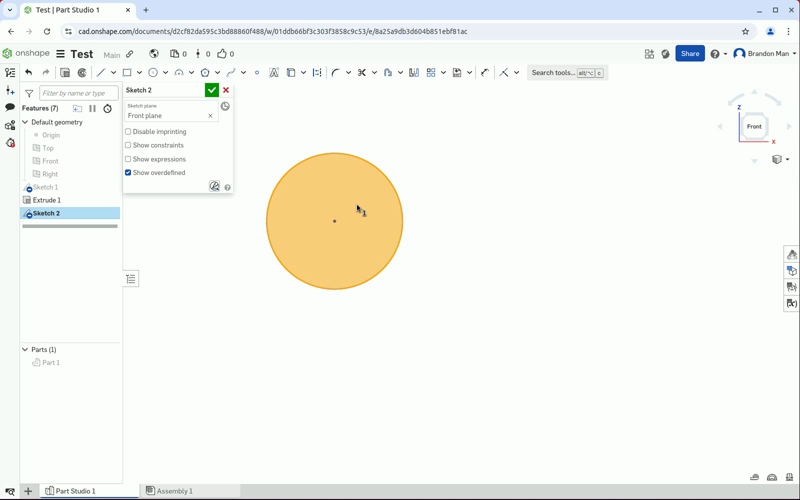
scroll(-6)
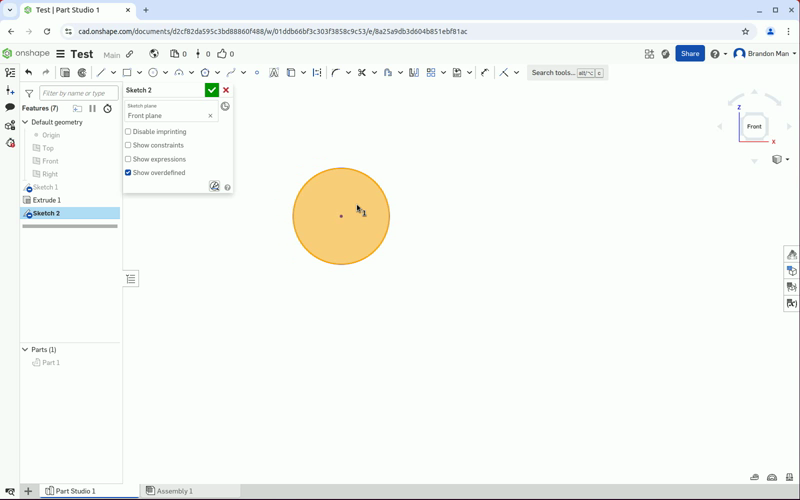
scroll(-6)
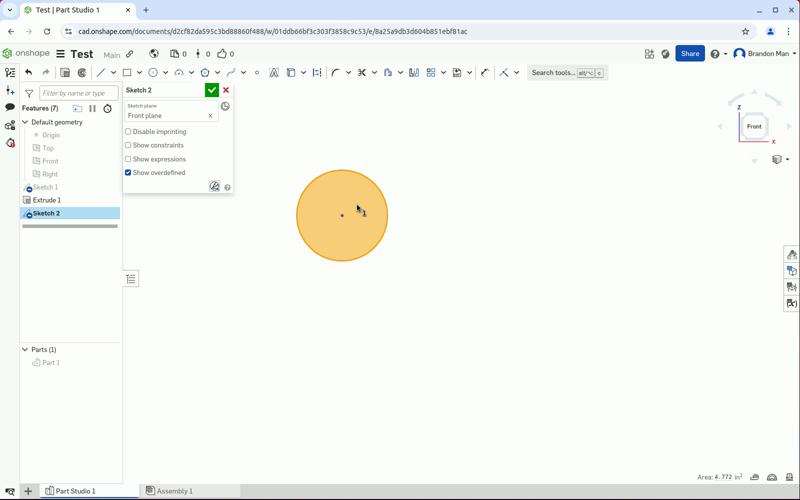
scroll(-6)
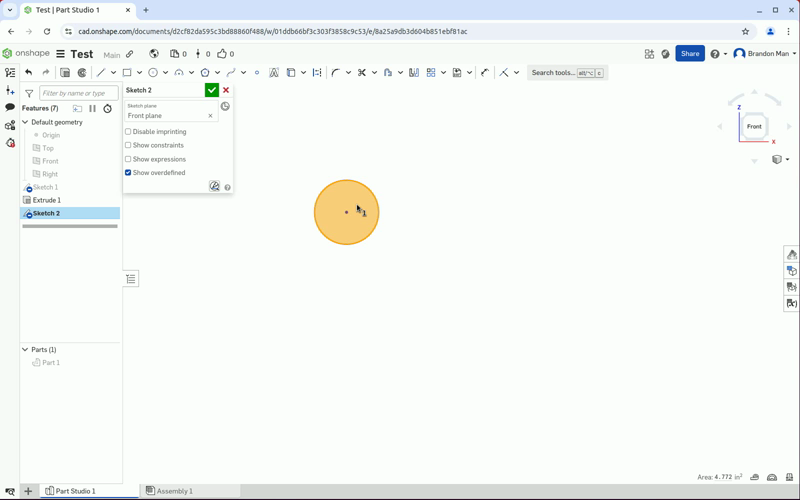
scroll(-6)
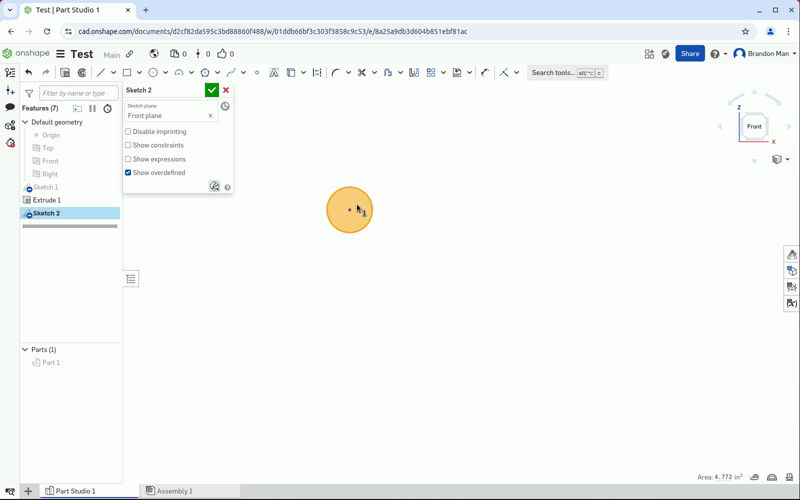
scroll(-6)
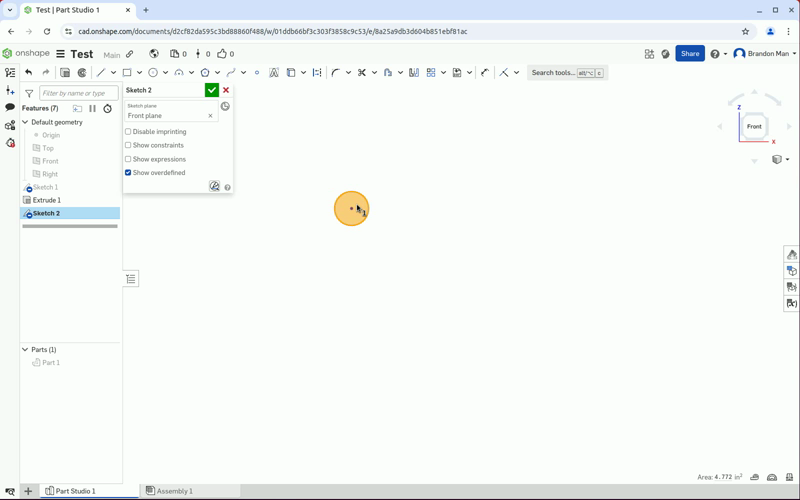
scroll(-6)
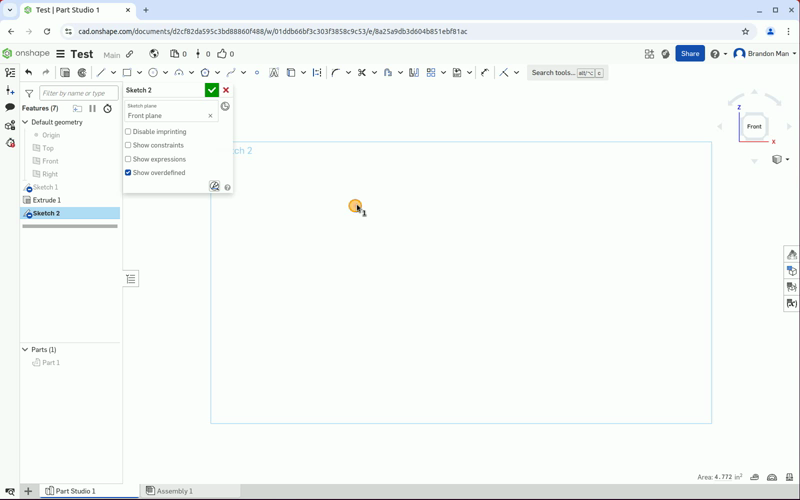
mouse_move(73, 352)
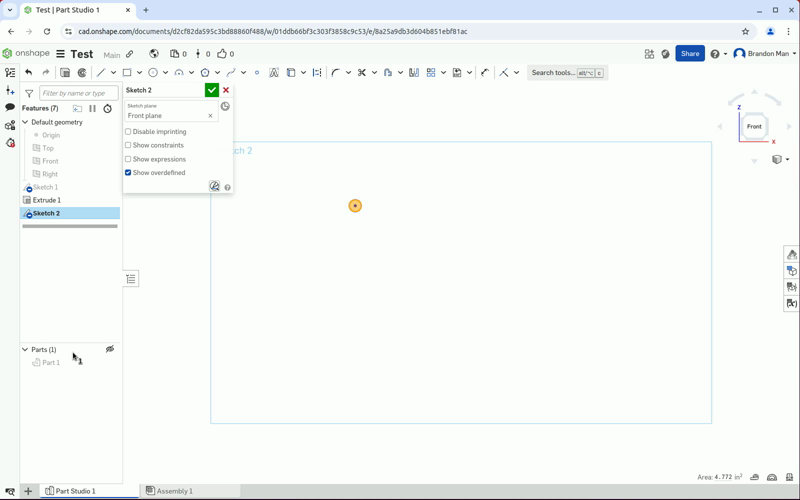
key(shift+y)
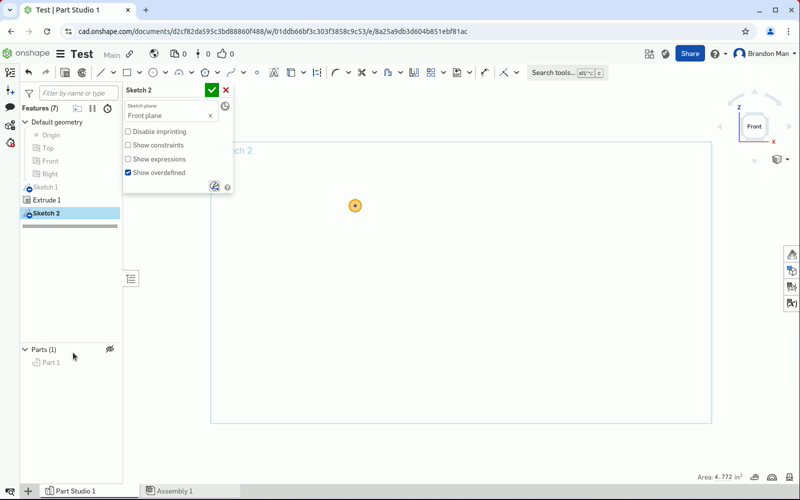
key(shift+e)
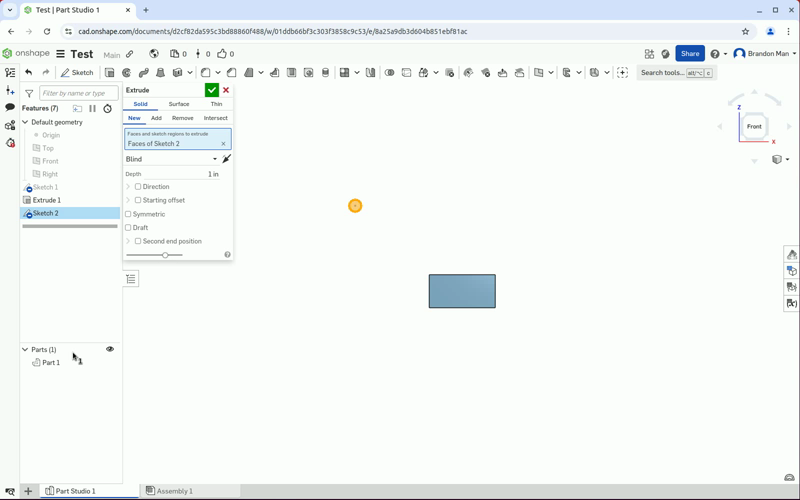
mouse_move(143, 106)
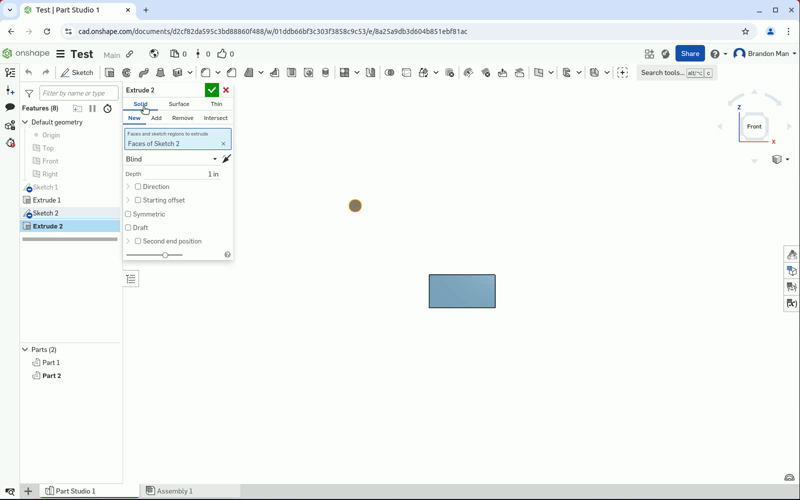
click(143, 106)
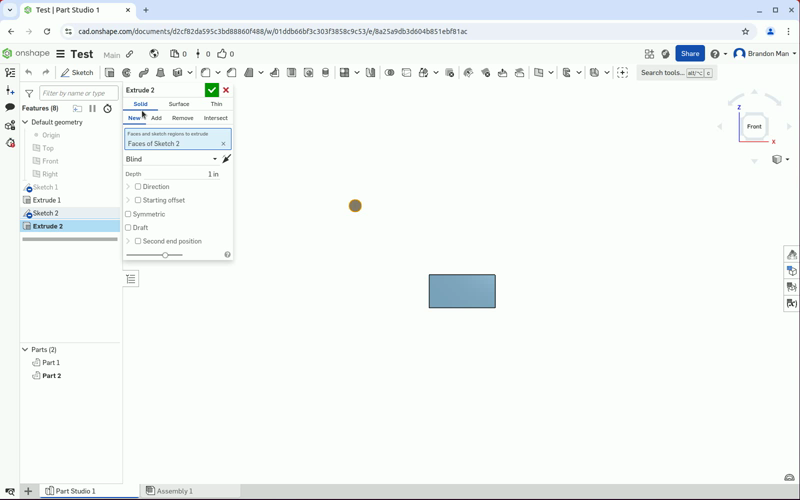
mouse_move(137, 120)
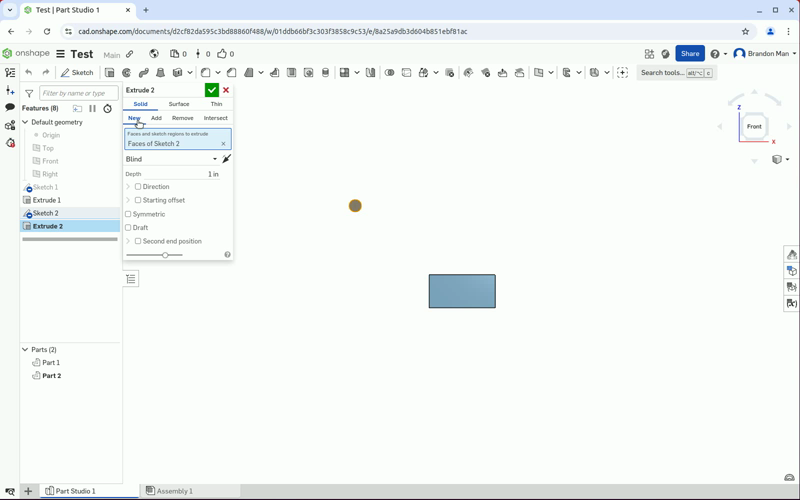
click(137, 120)
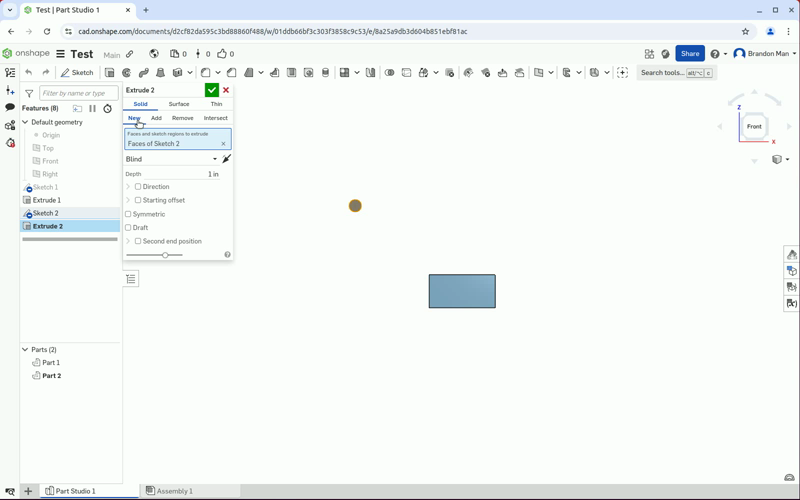
key(tab, 4)
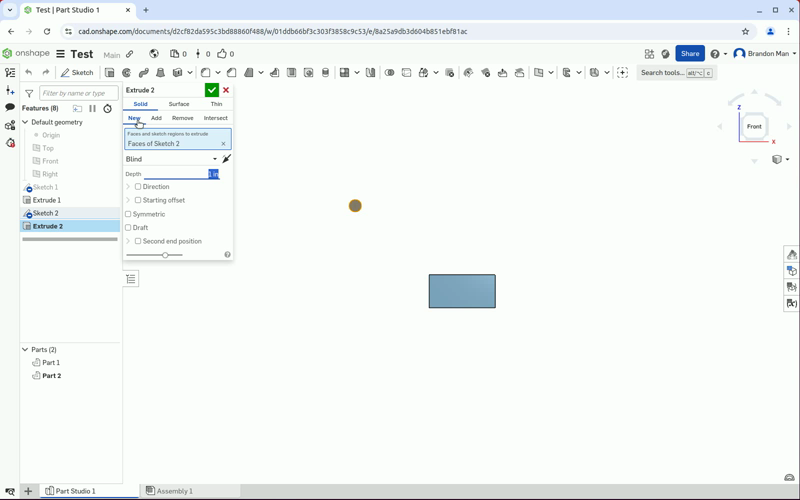
text(0.963)
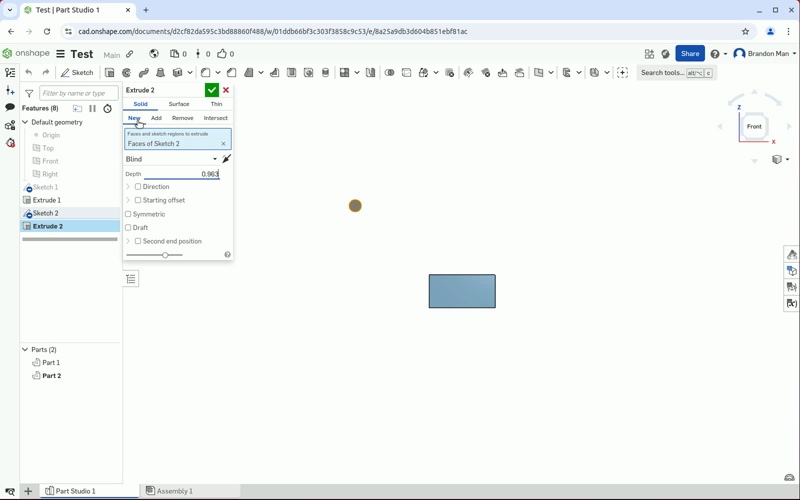
key(enter)
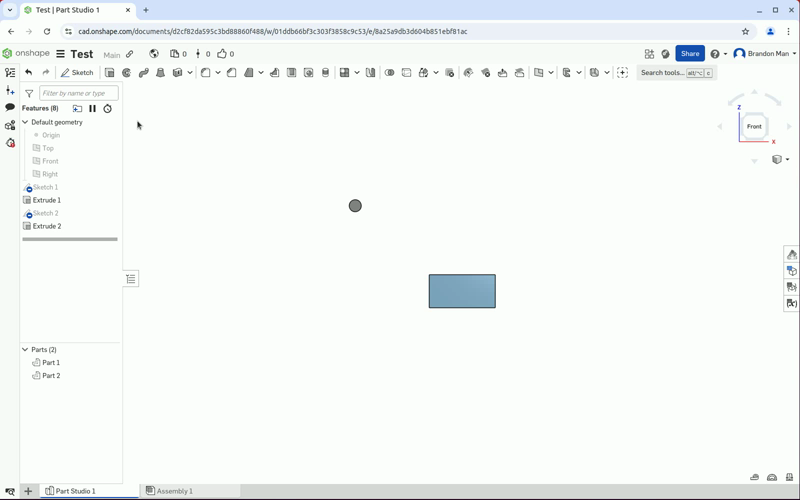
key(shift+h)
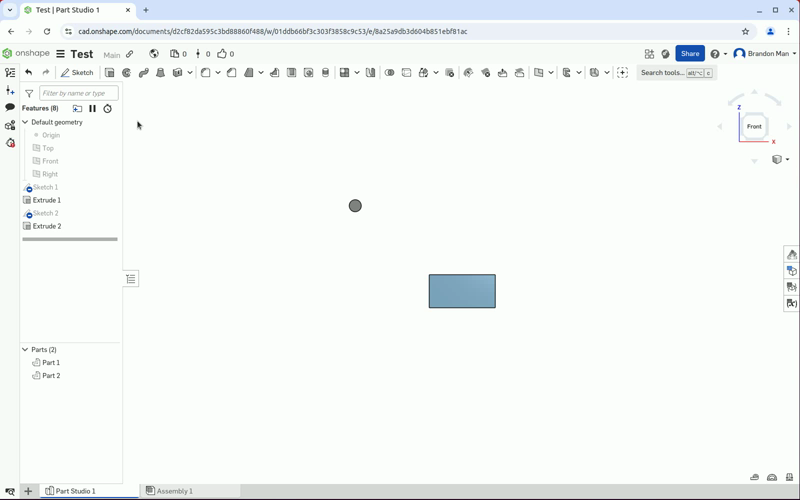
key(shift+h)
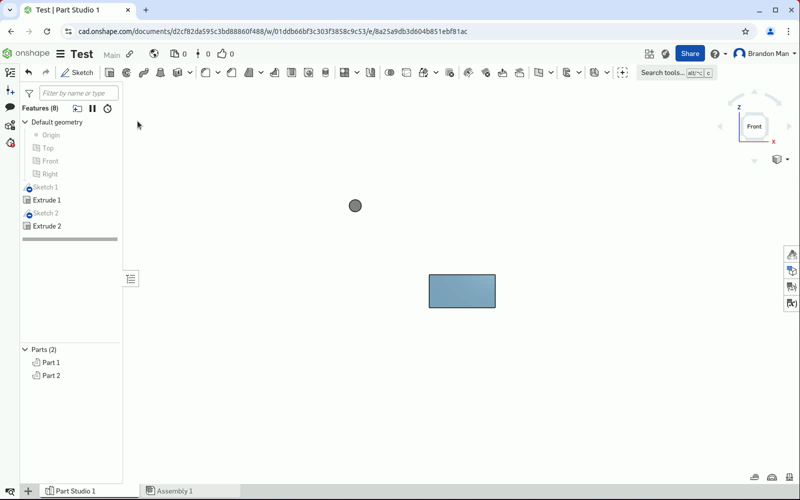
mouse_move(73, 189)
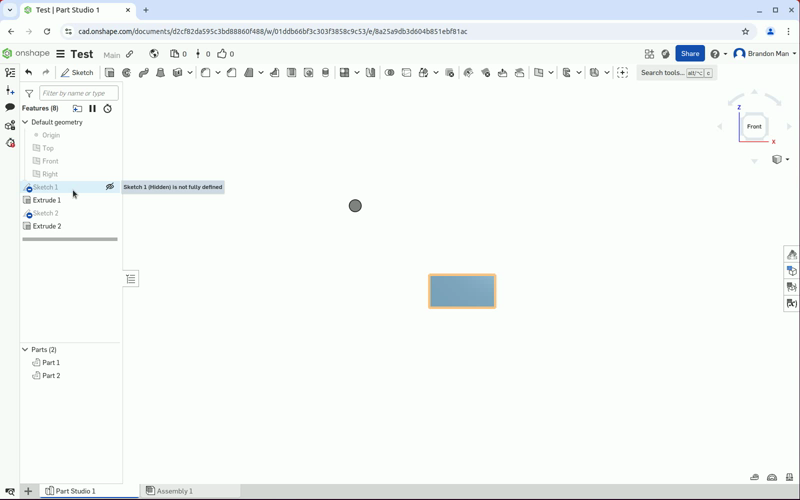
click(73, 189)
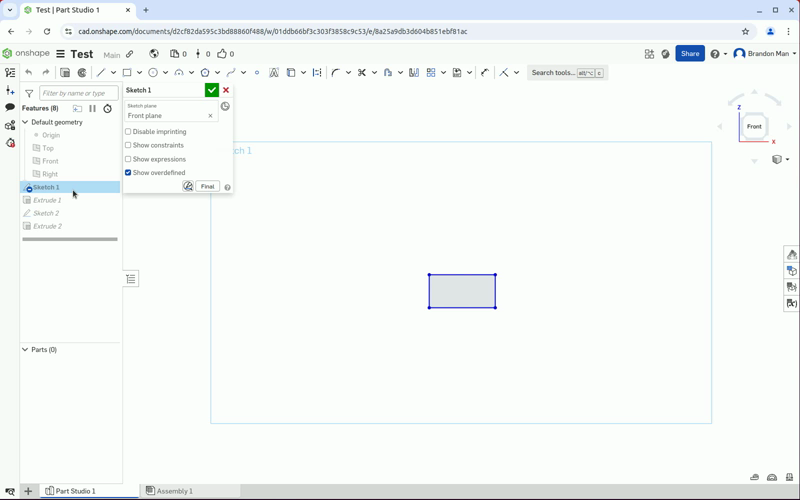
mouse_move(229, 92)
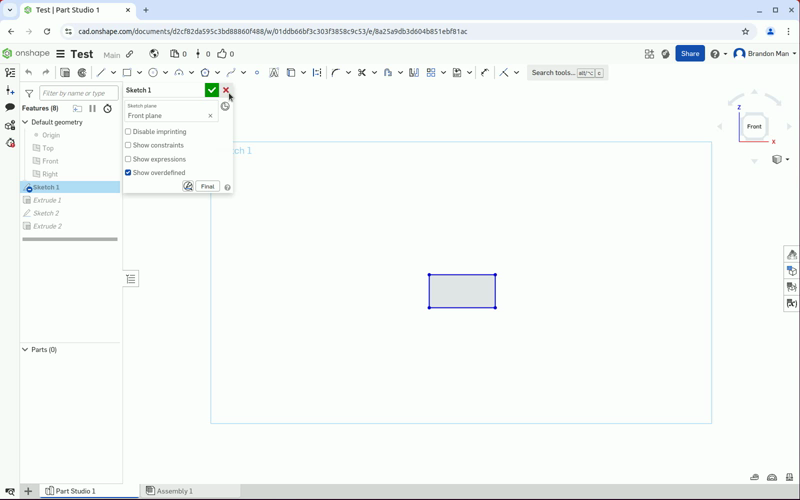
click(229, 92)
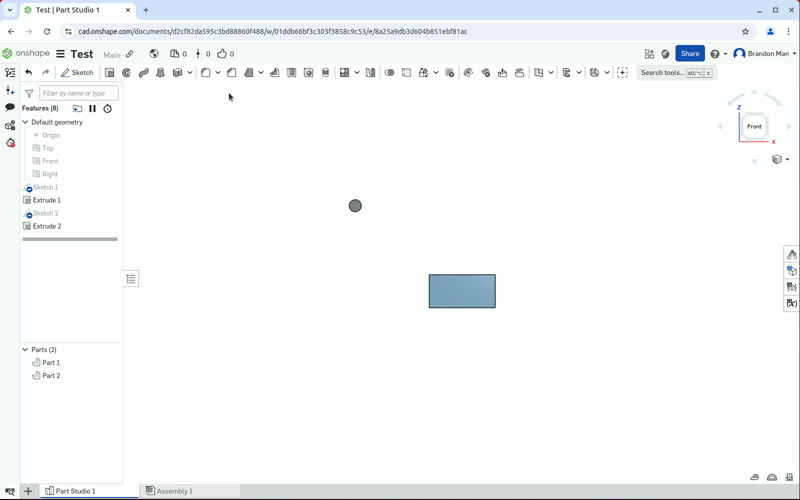
mouse_move(541, 75)
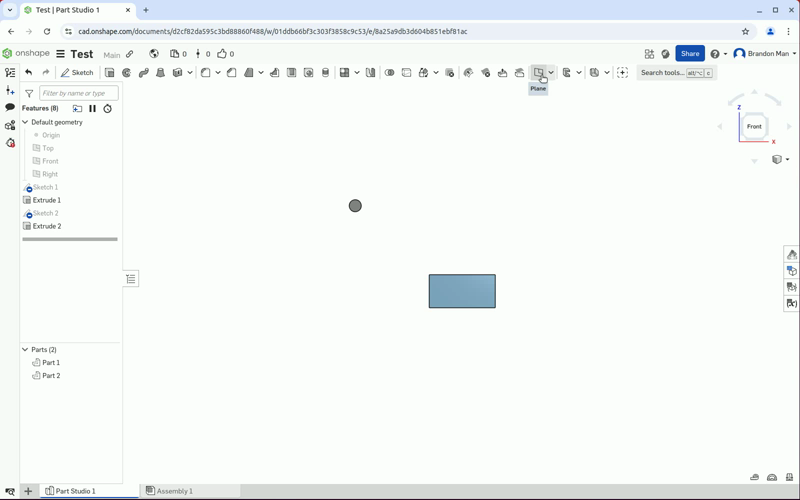
click(541, 75)
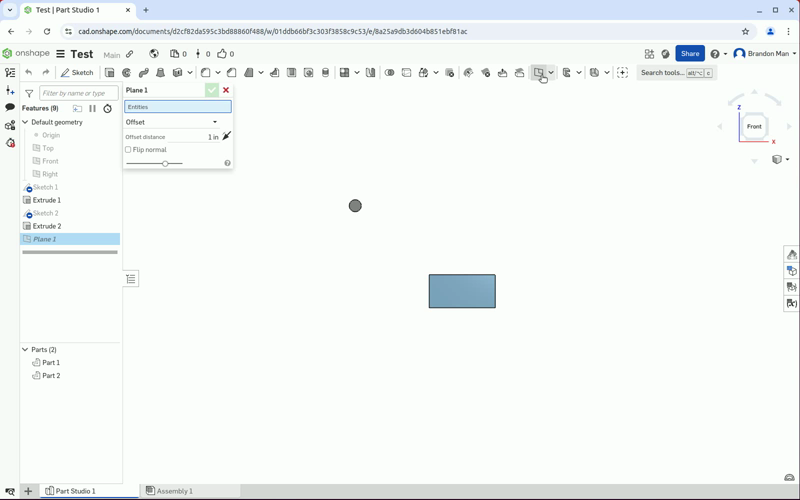
mouse_move(73, 163)
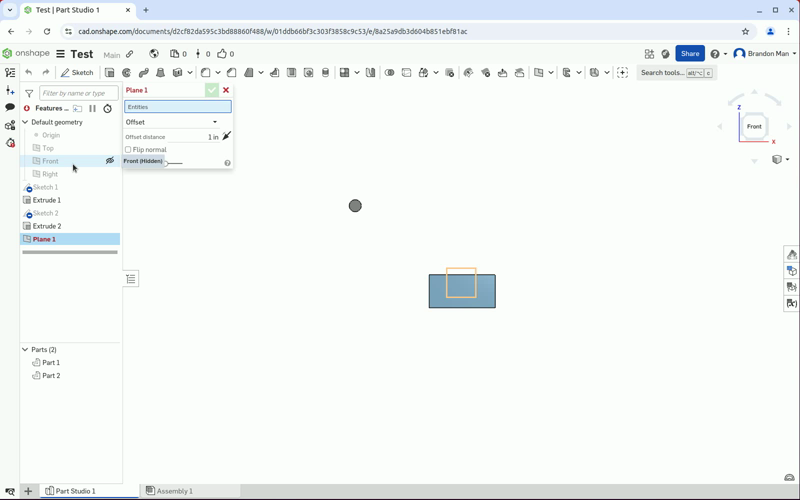
click(73, 163)
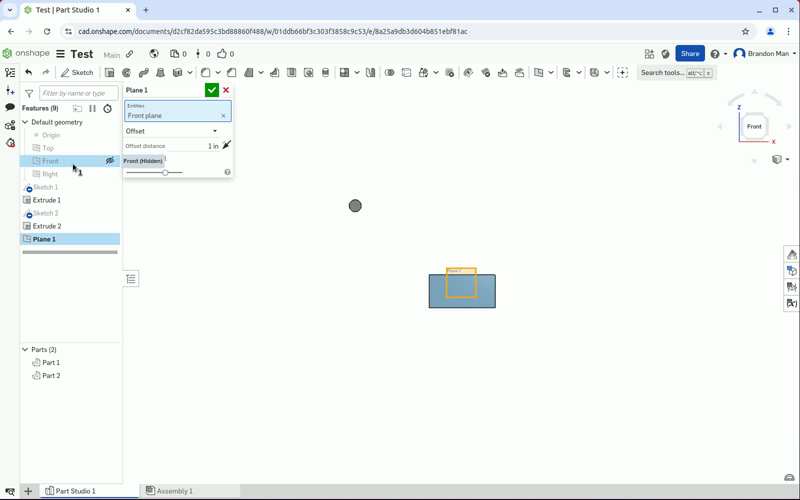
key(tab, 2)
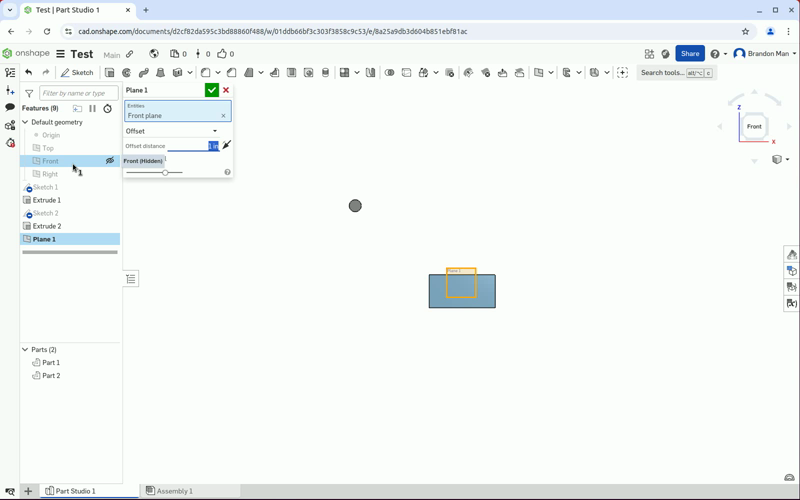
text(4.098)
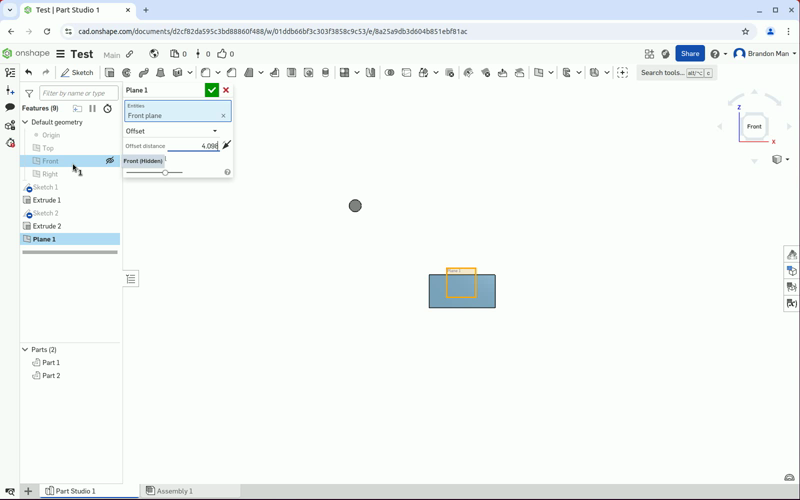
key(enter, 2)
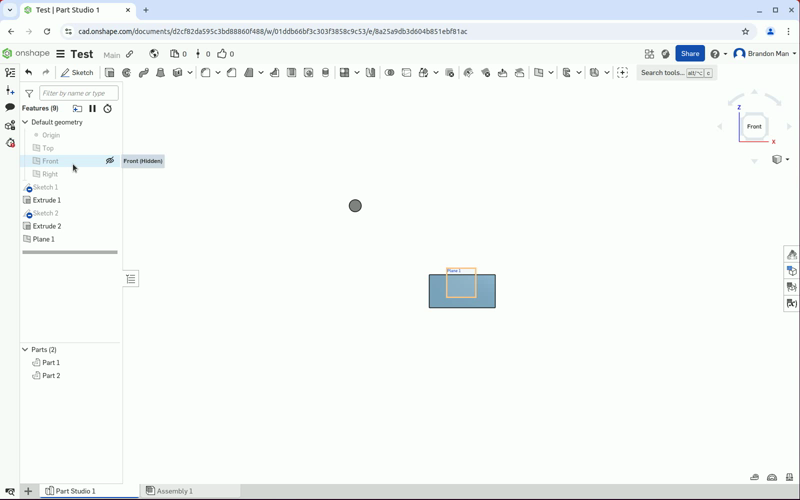
key(shift+s)
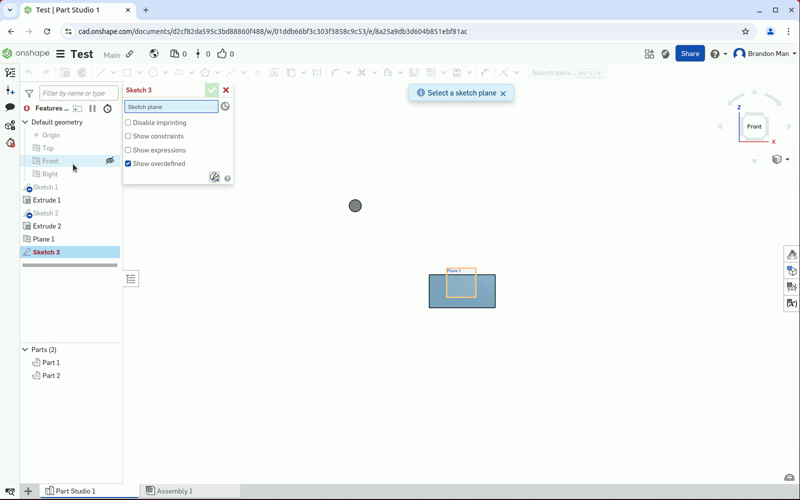
mouse_move(73, 241)
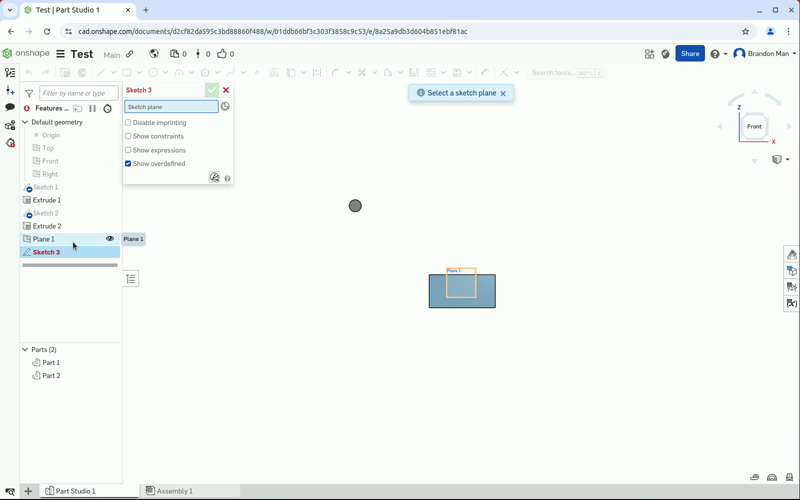
click(73, 241)
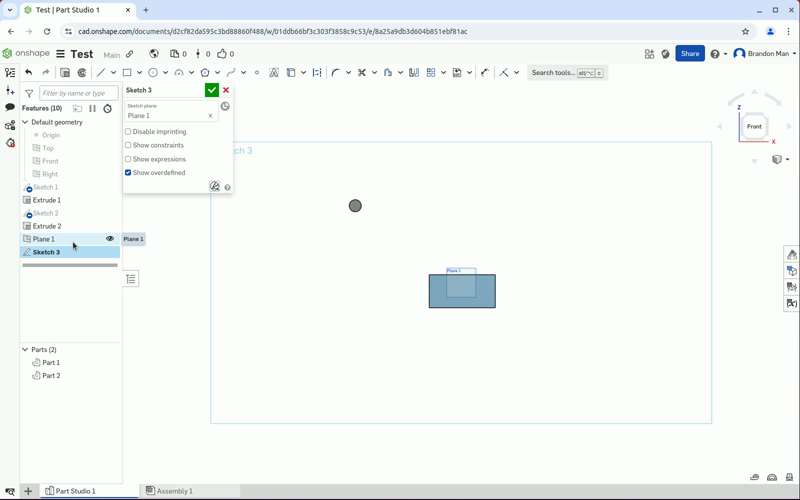
mouse_move(73, 352)
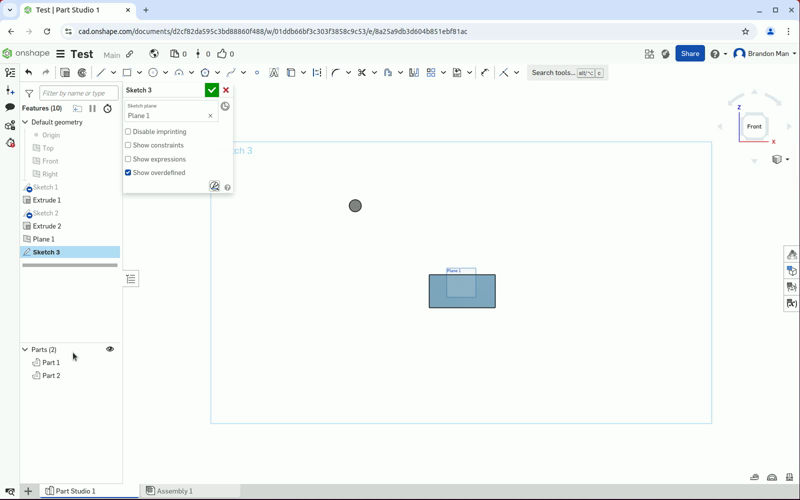
key(y)
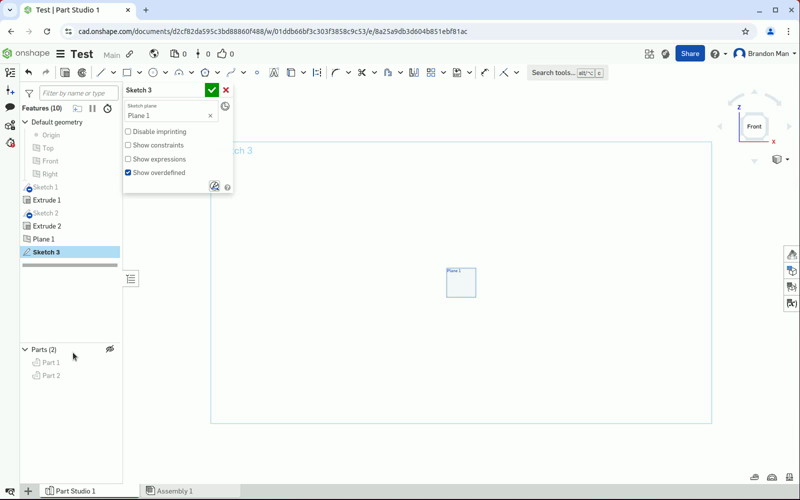
key(l)
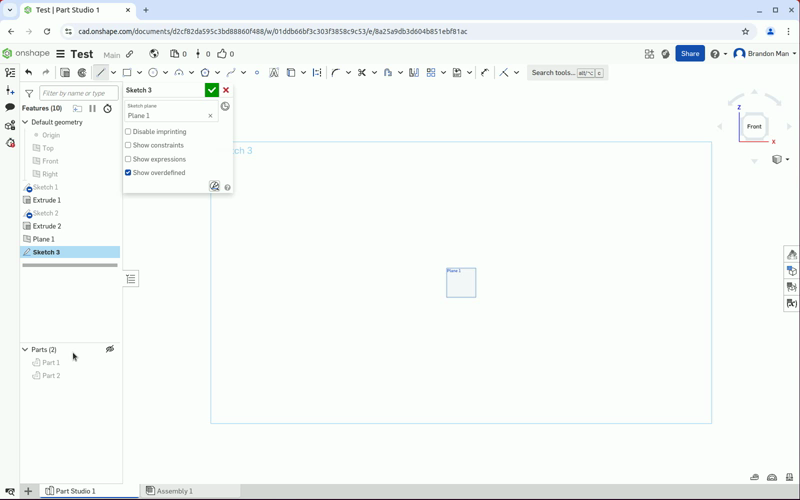
key_down(shift)
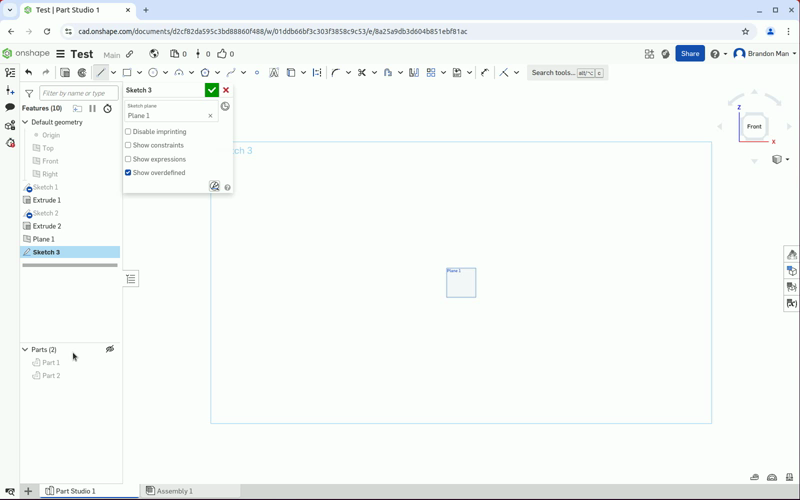
mouse_move(432, 304)
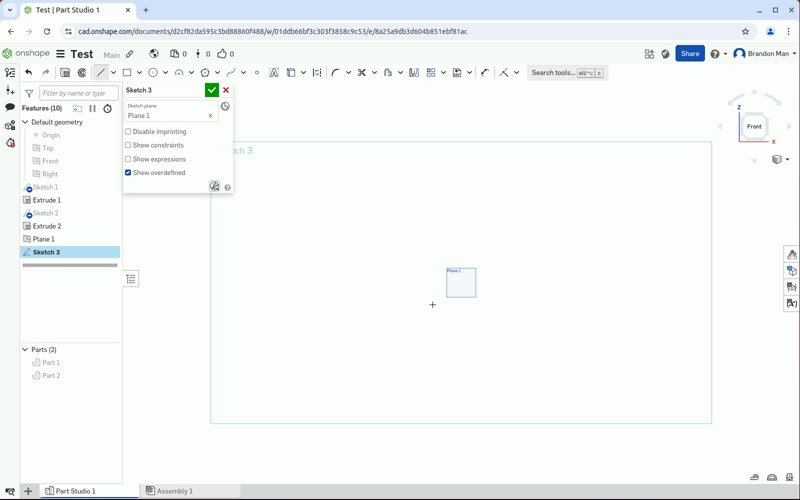
click(432, 304)
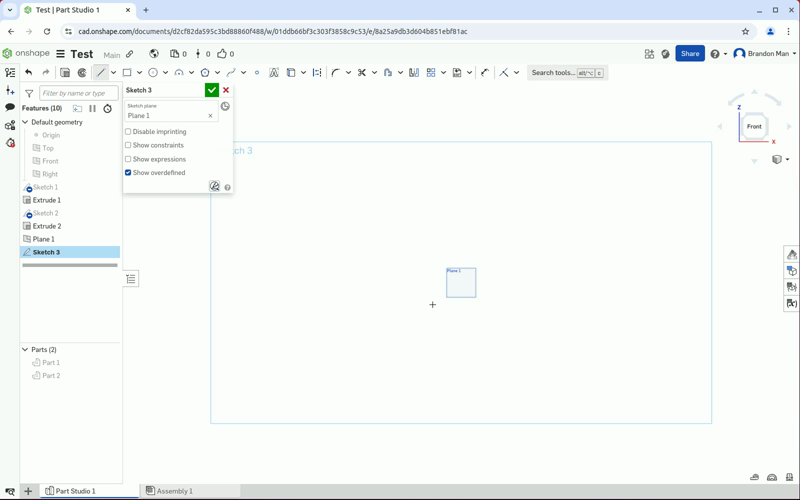
key_up(shift)
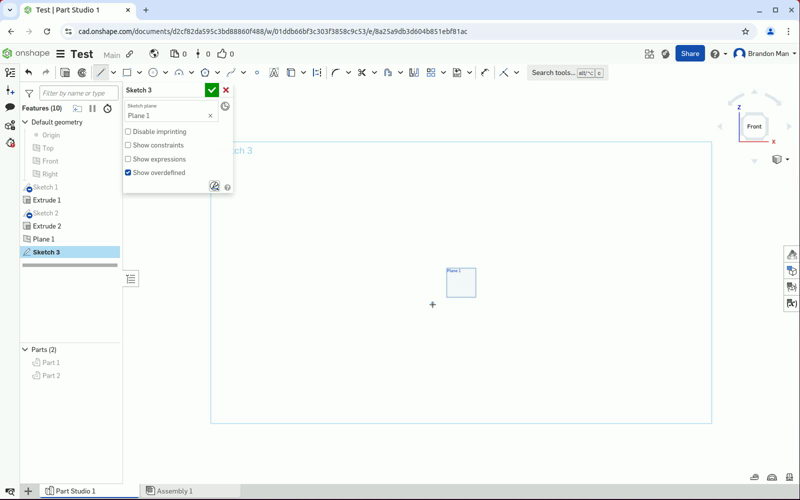
key_down(shift)
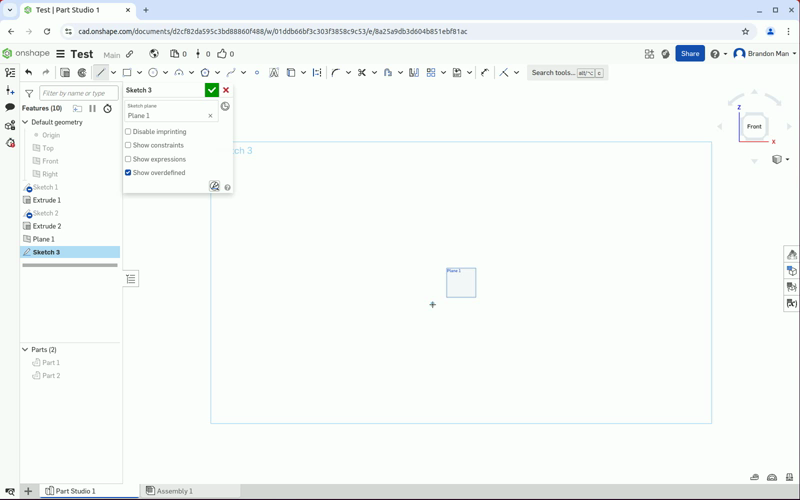
mouse_move(462, 304)
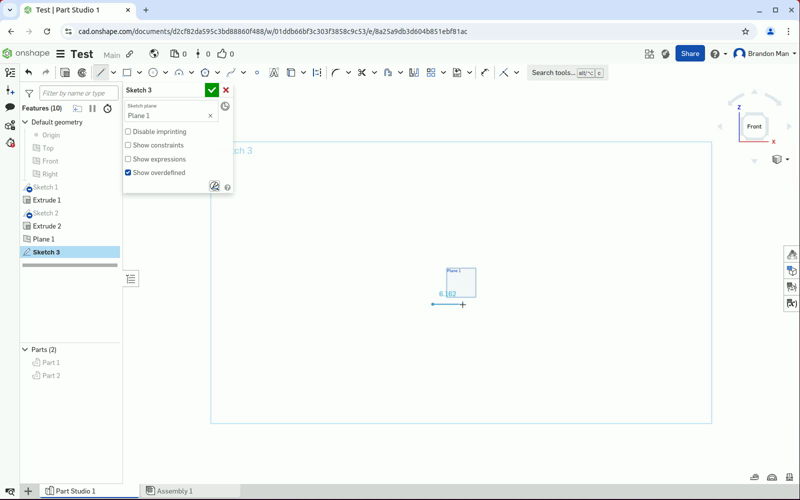
mouse_move(491, 304)
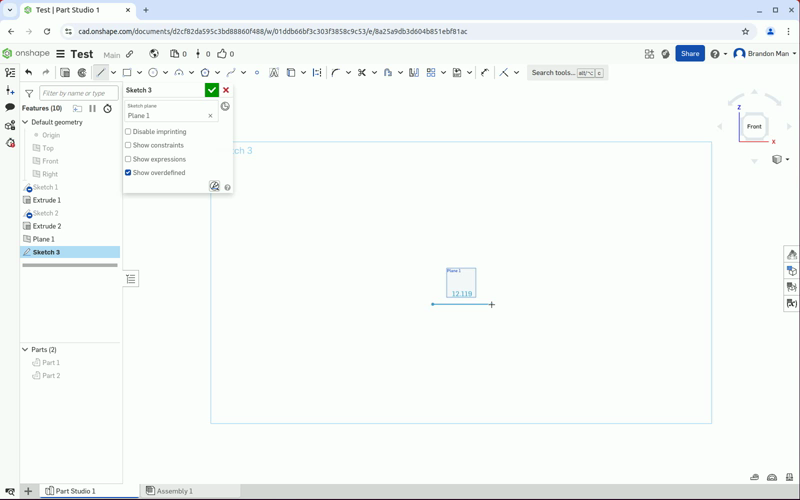
click(491, 304)
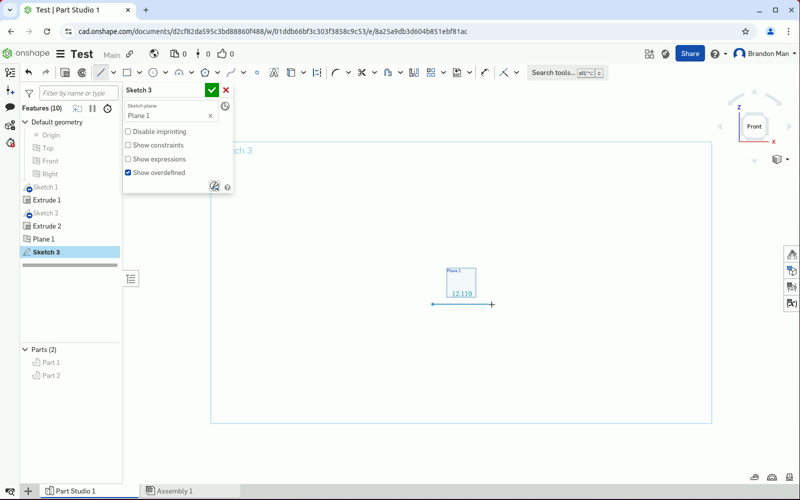
key_up(shift)
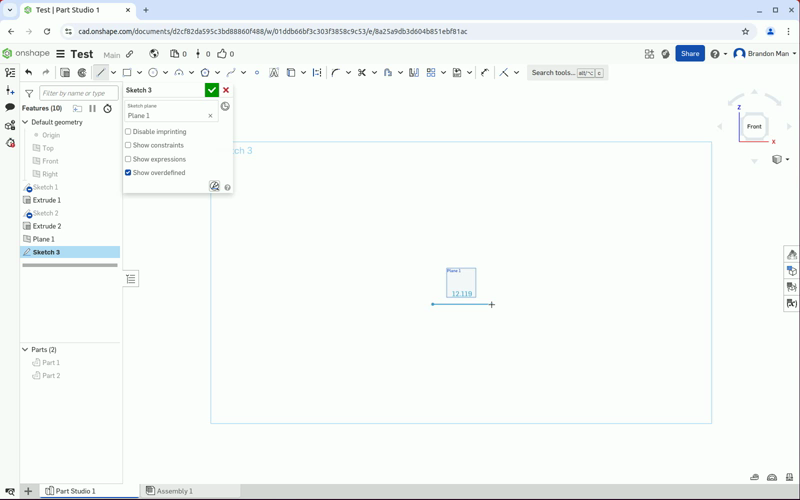
key_down(shift)
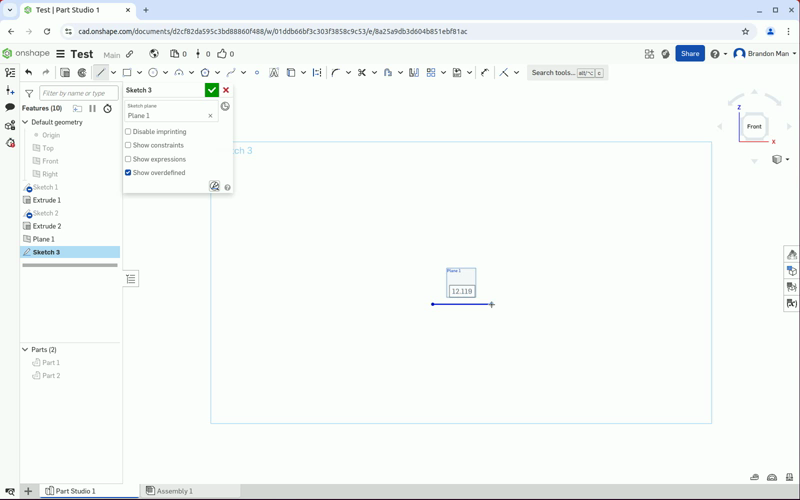
mouse_move(521, 304)
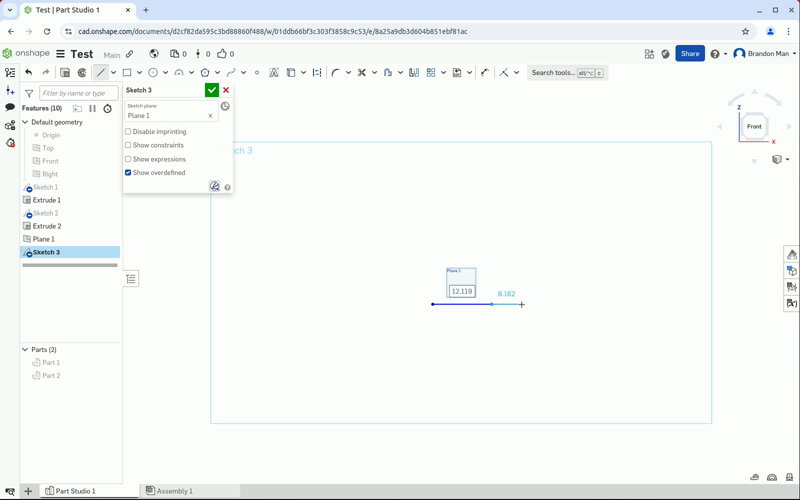
mouse_move(491, 278)
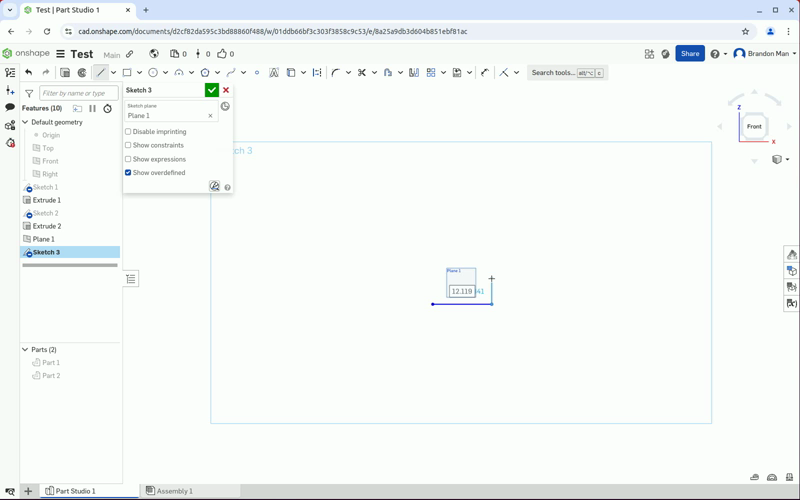
click(491, 278)
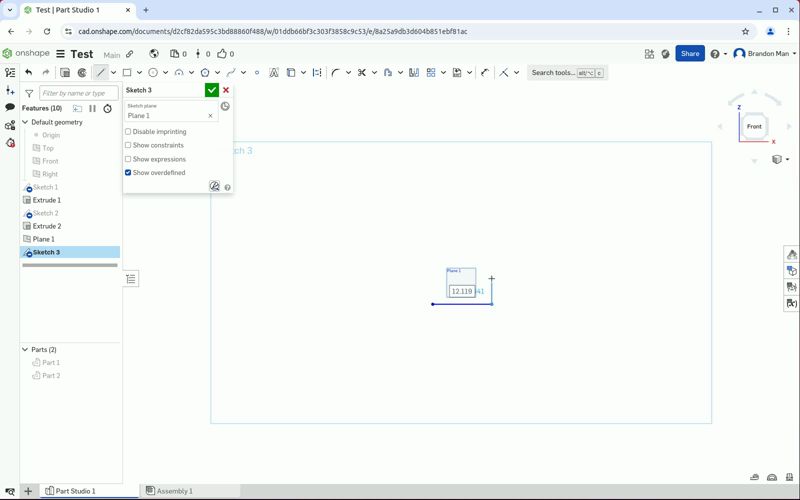
key_up(shift)
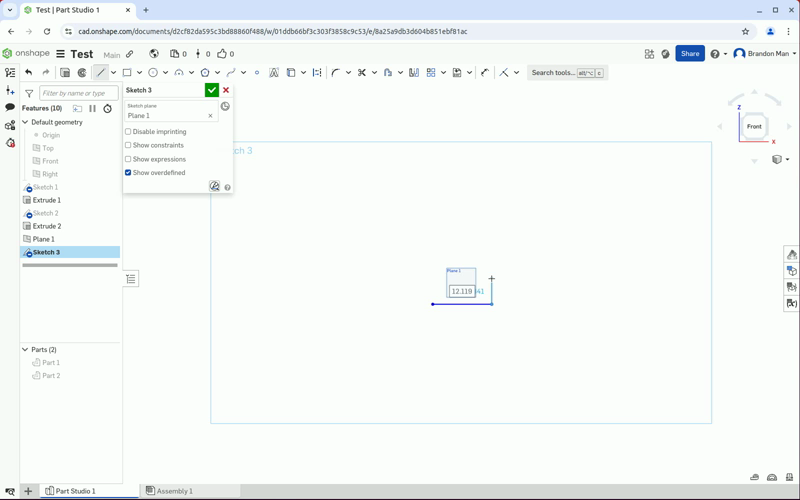
key_down(shift)
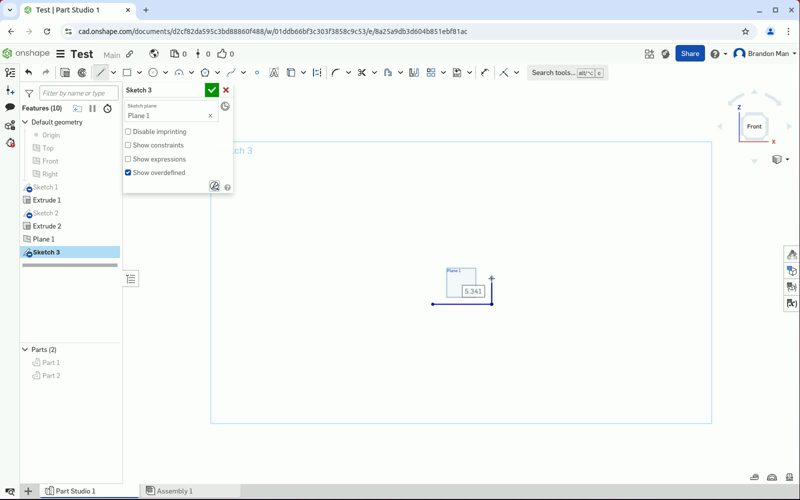
mouse_move(521, 278)
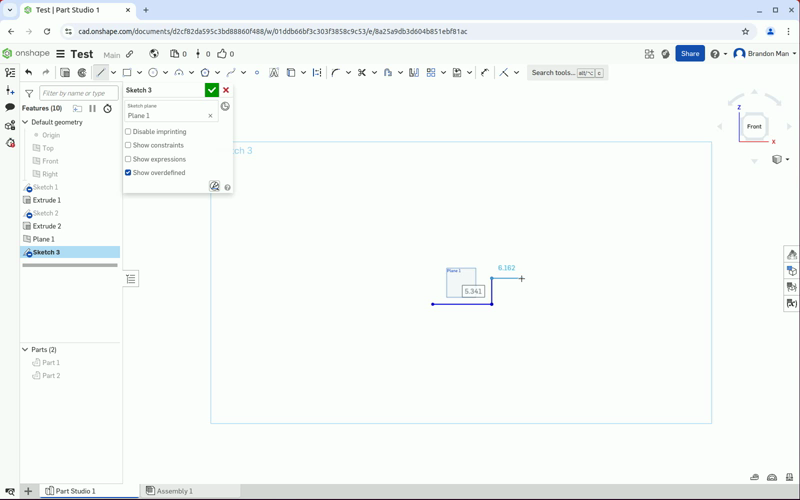
mouse_move(432, 278)
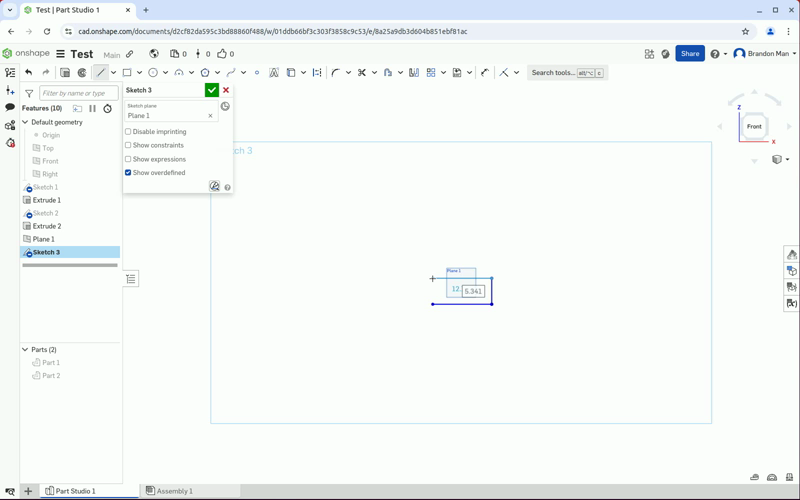
click(432, 278)
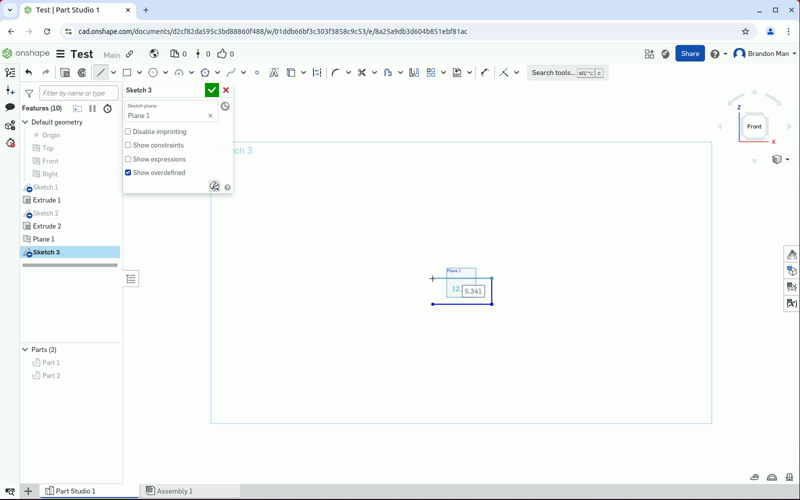
key_up(shift)
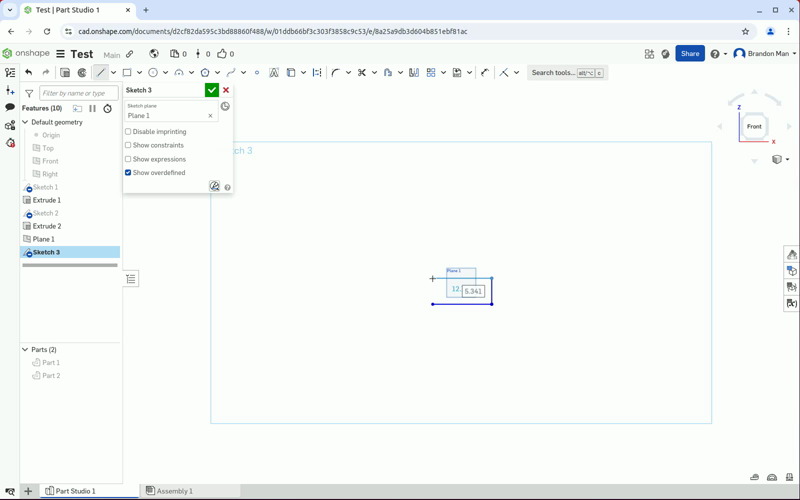
mouse_move(462, 278)
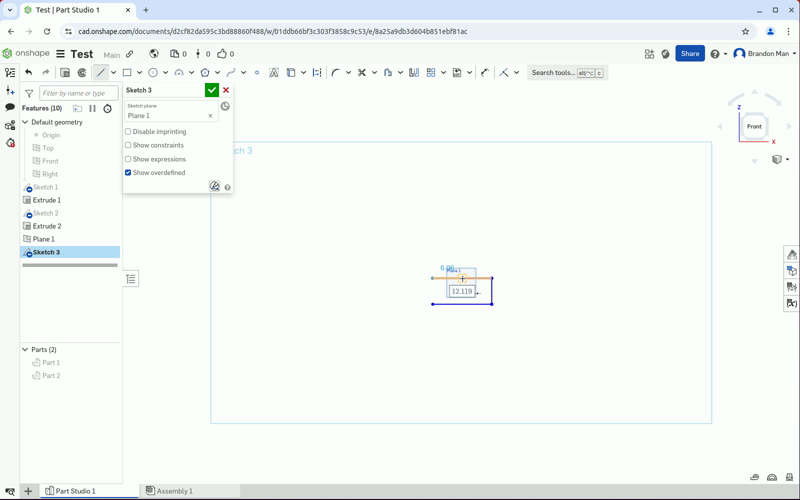
key_down(shift)
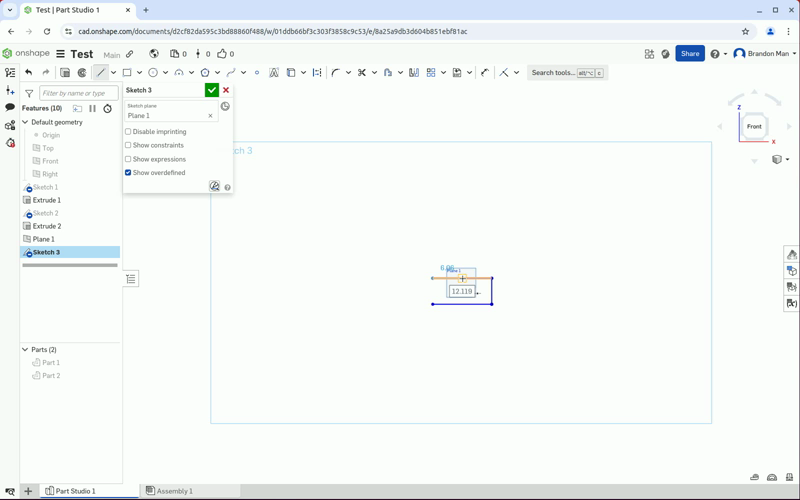
mouse_move(432, 304)
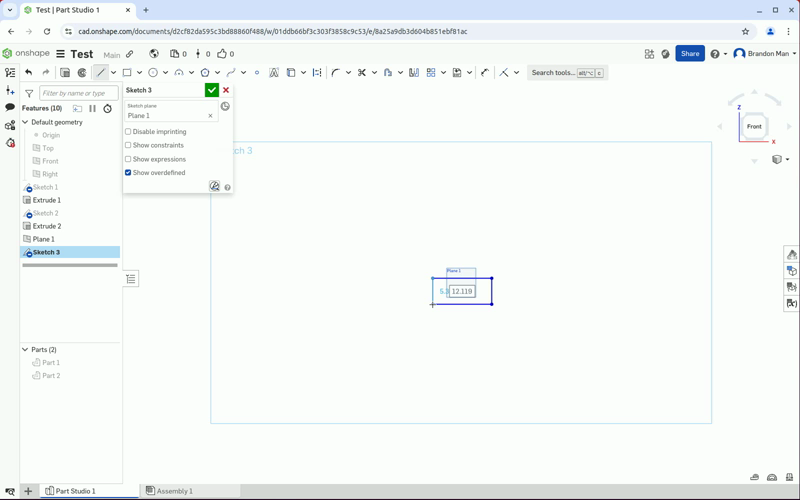
key_up(shift)
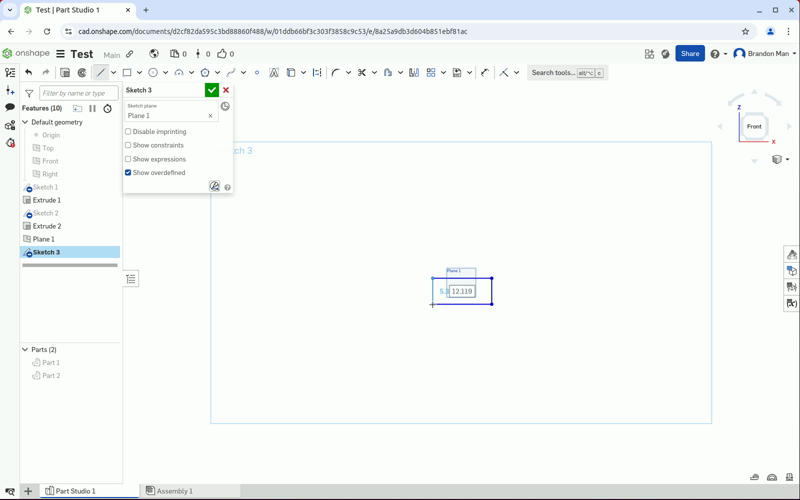
click(432, 304)
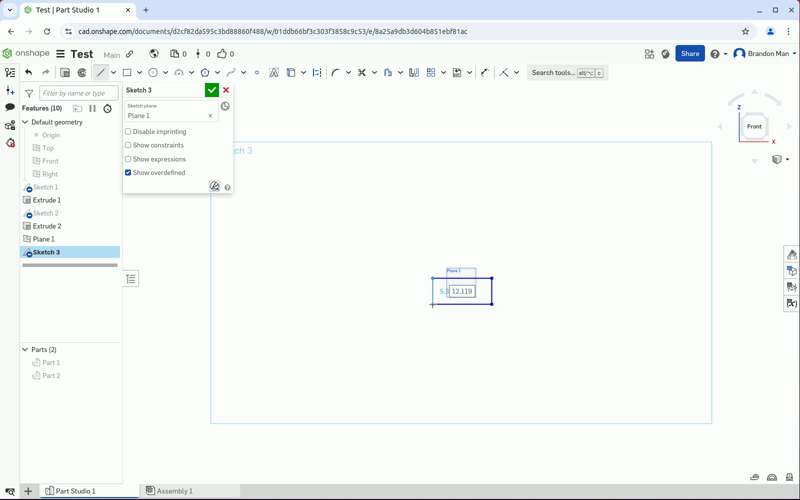
key(esc)
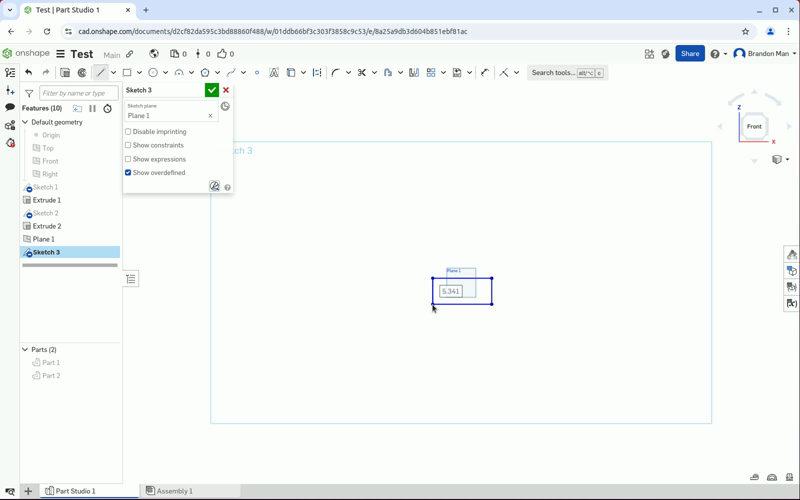
mouse_move(488, 289)
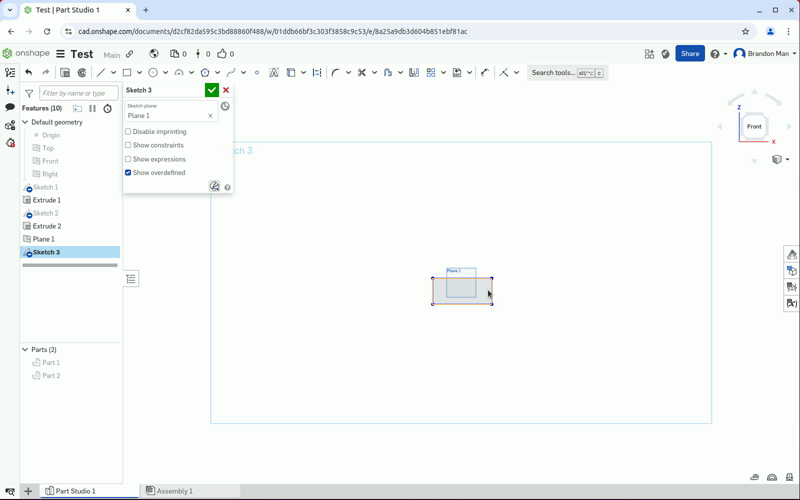
scroll(6)
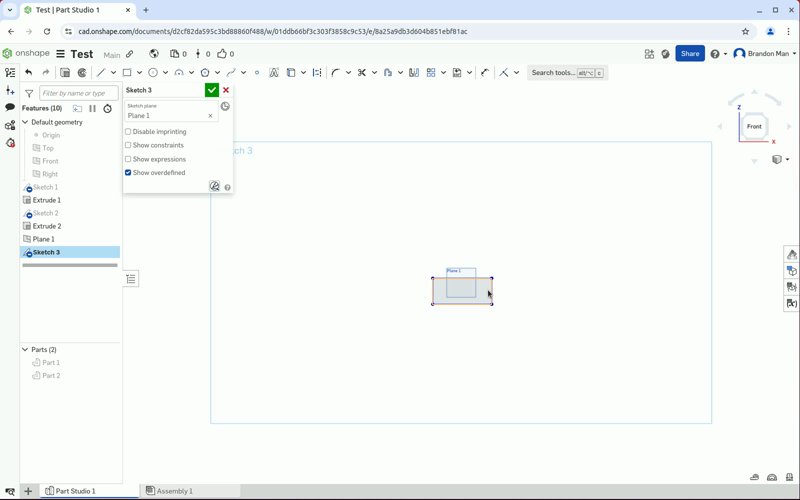
scroll(6)
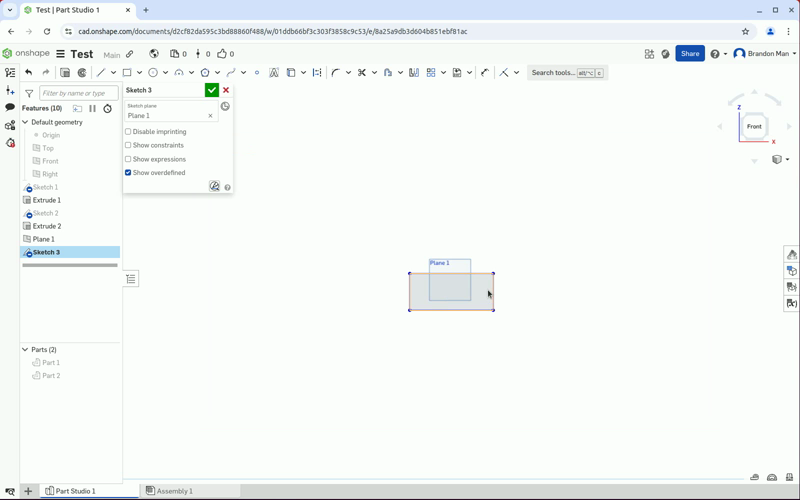
scroll(6)
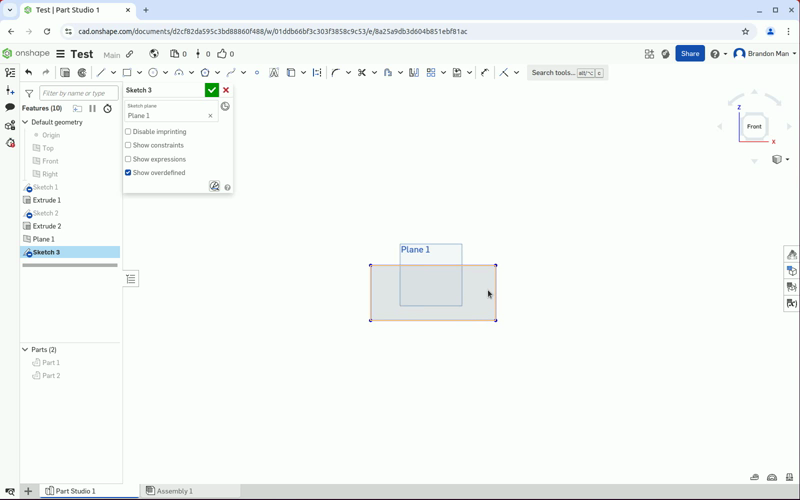
scroll(6)
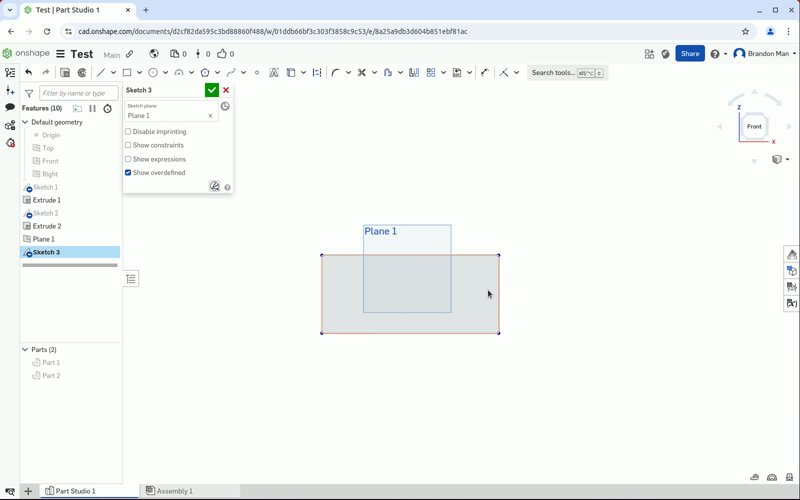
scroll(6)
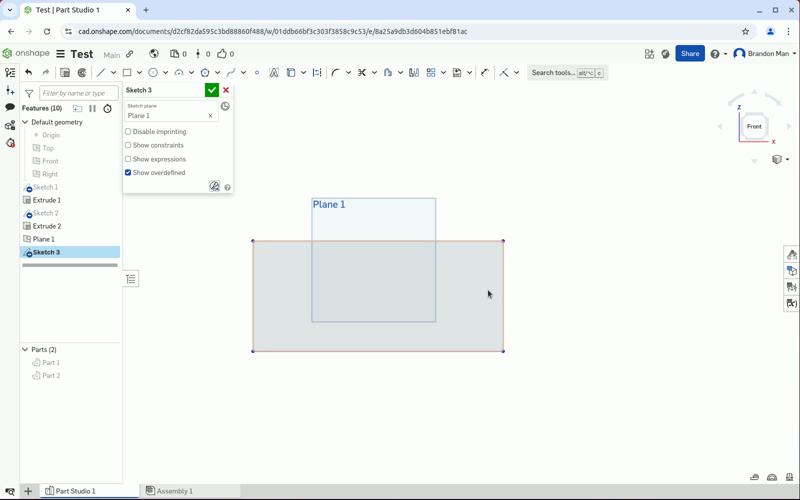
scroll(6)
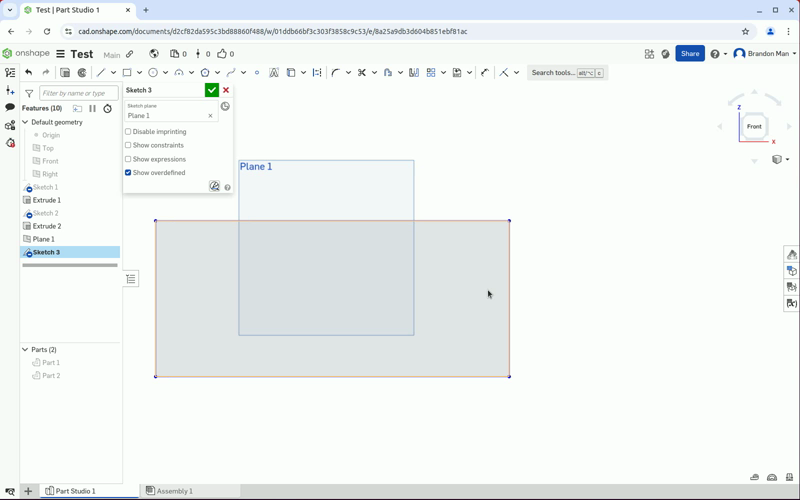
scroll(6)
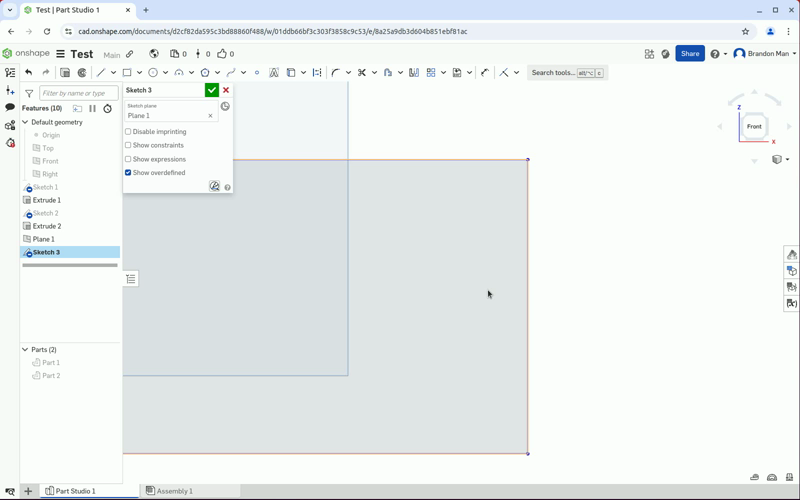
click(488, 289)
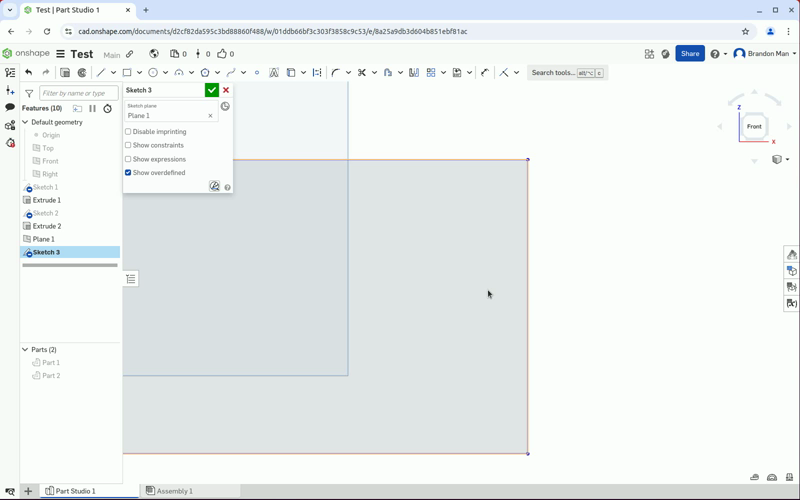
scroll(-6)
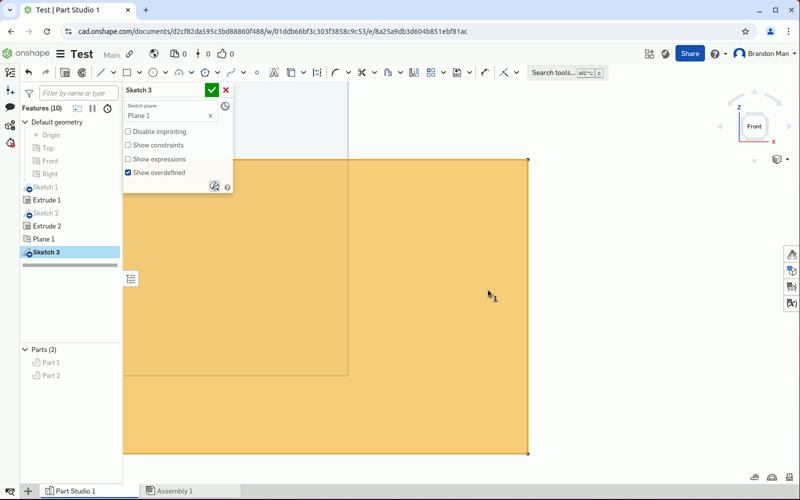
scroll(-6)
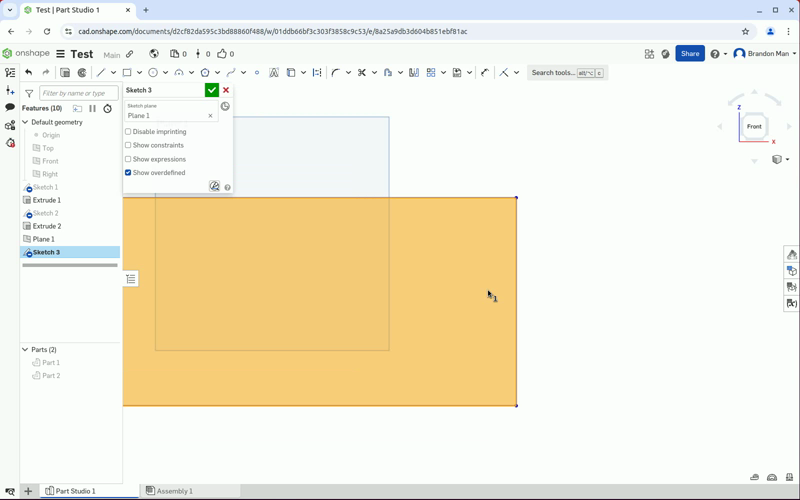
scroll(-6)
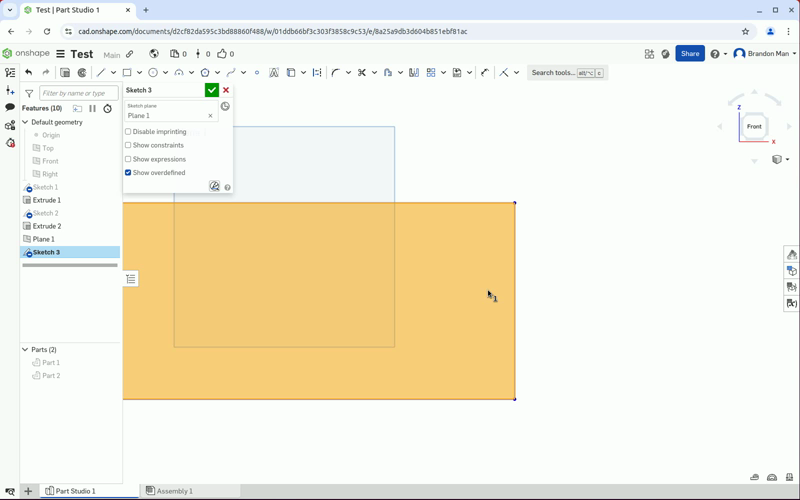
scroll(-6)
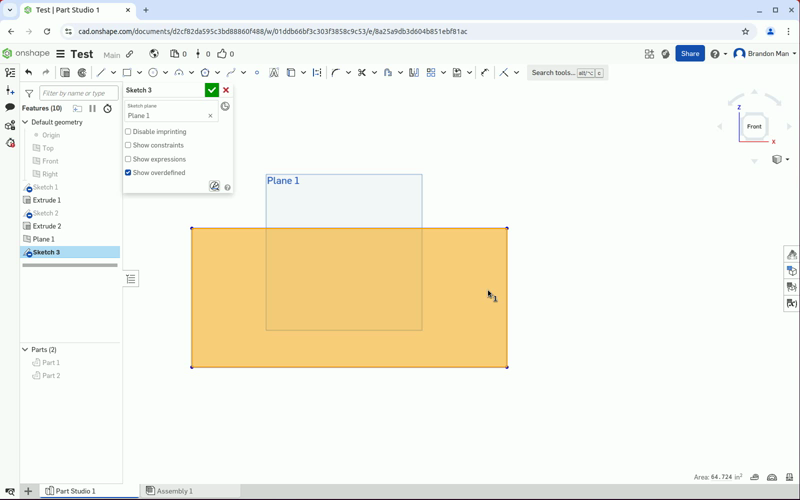
scroll(-6)
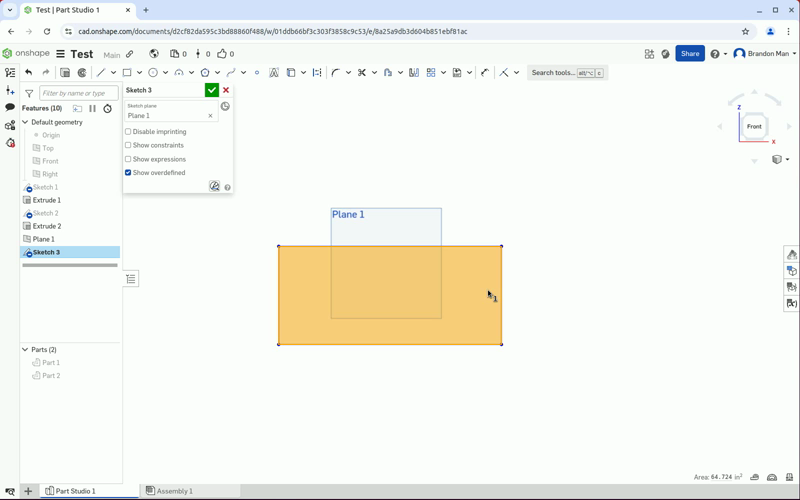
scroll(-6)
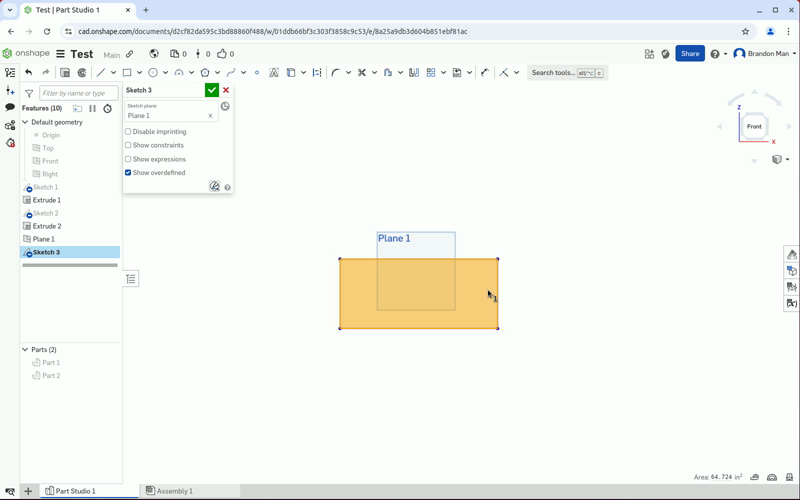
scroll(-6)
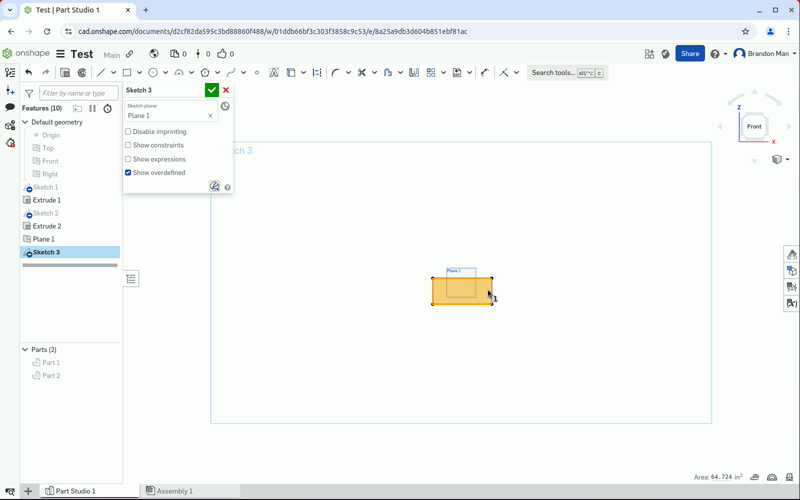
mouse_move(73, 352)
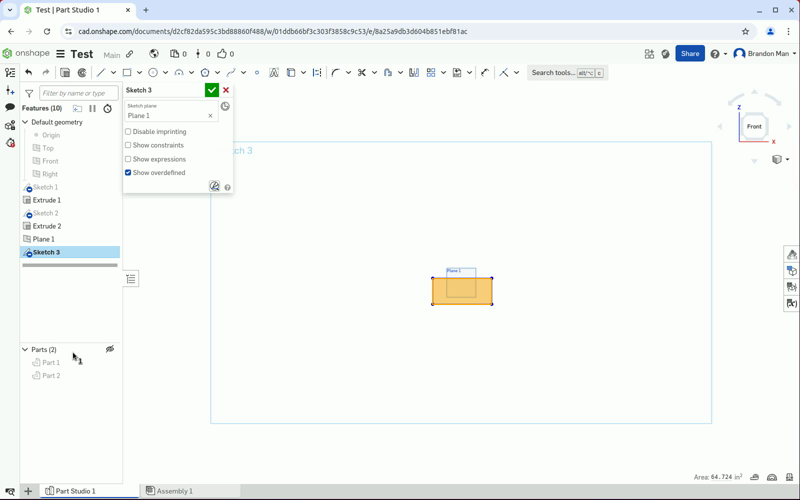
key(shift+y)
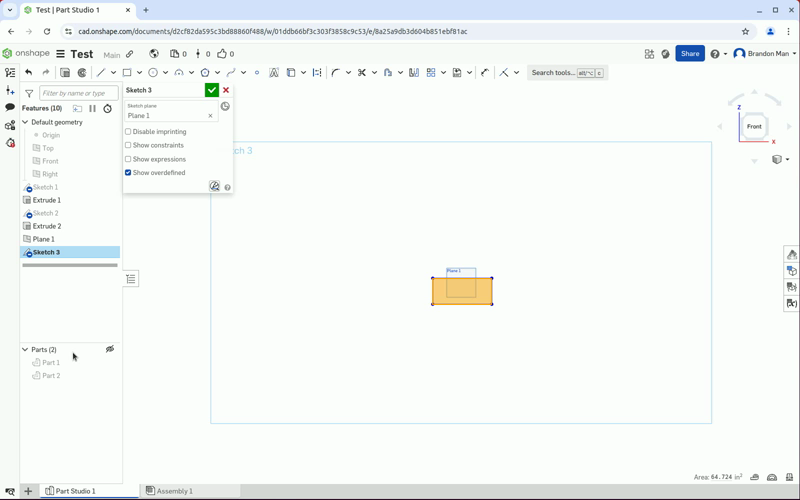
key(shift+e)
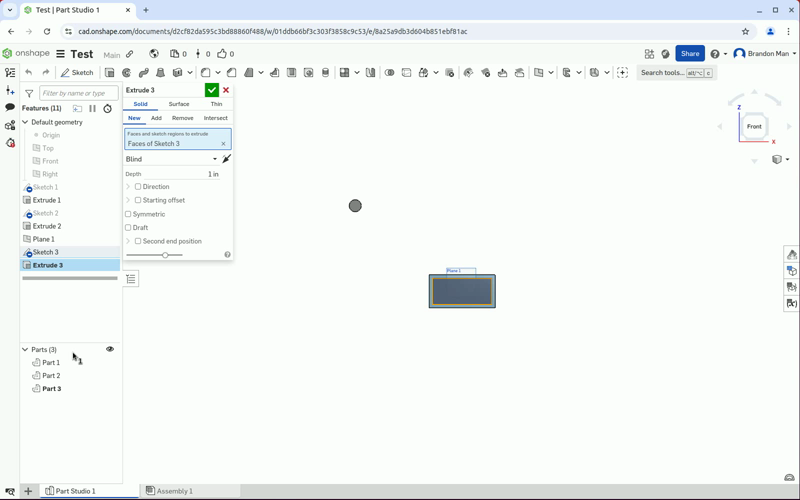
mouse_move(143, 106)
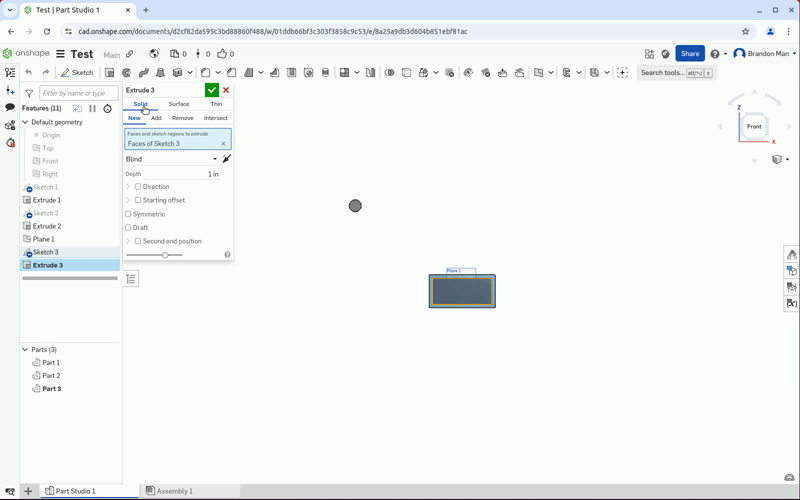
click(143, 106)
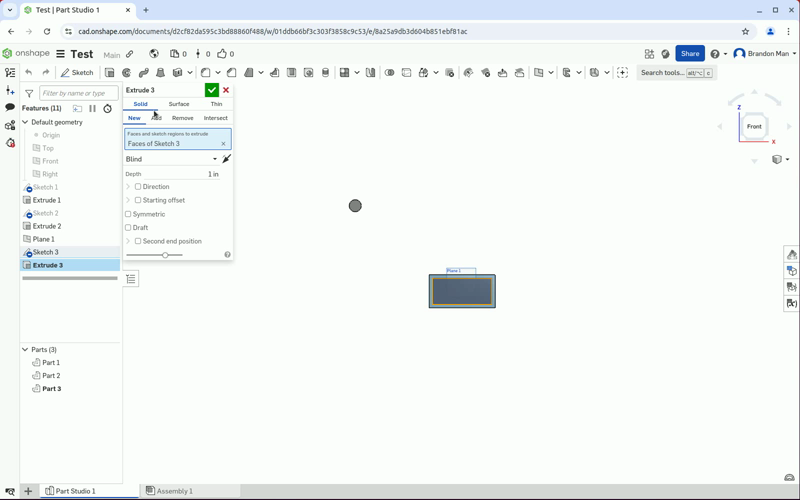
mouse_move(186, 120)
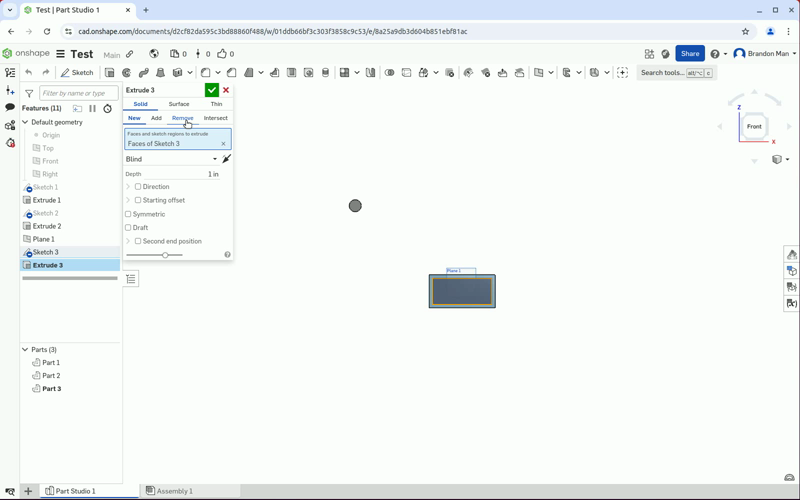
click(186, 120)
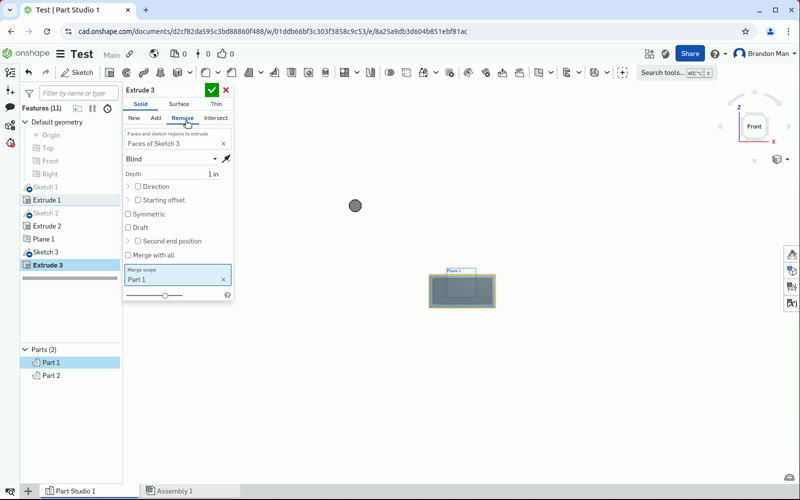
key(tab, 4)
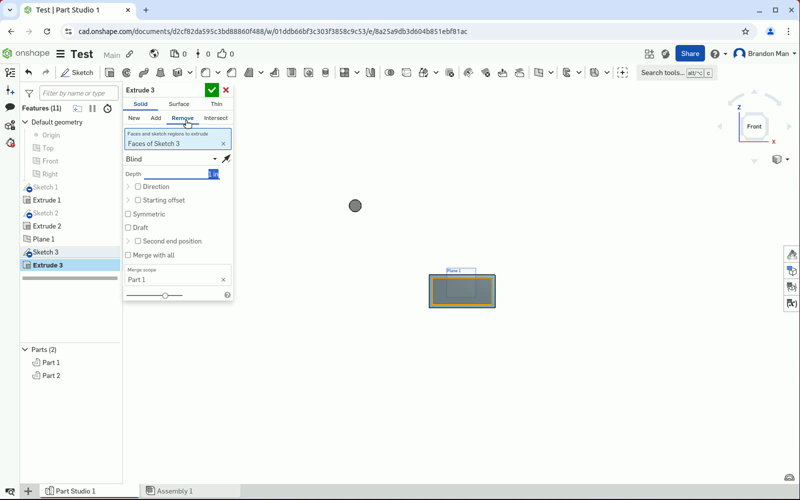
text(3.611)
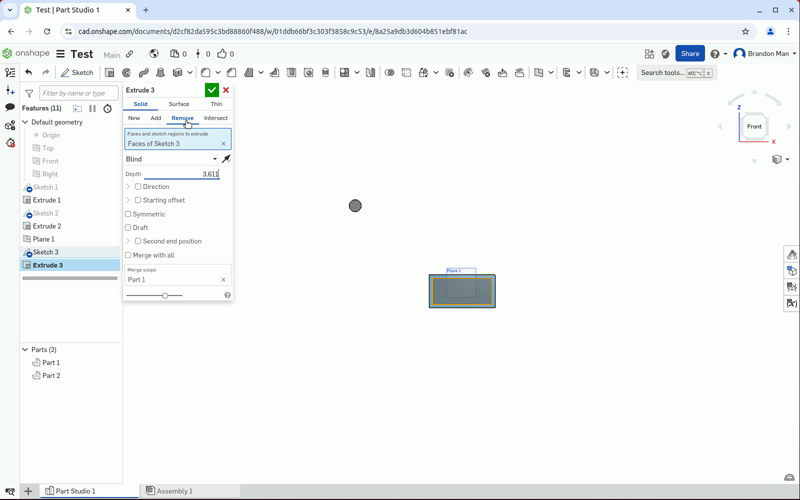
key(tab, 6)
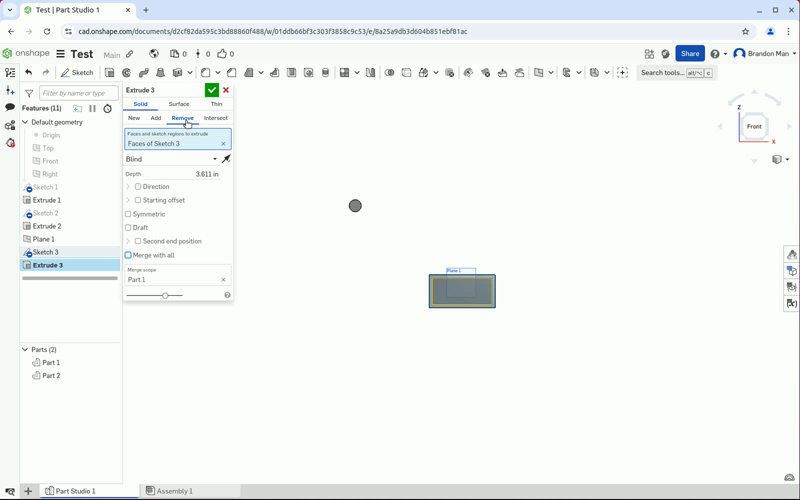
key(space)
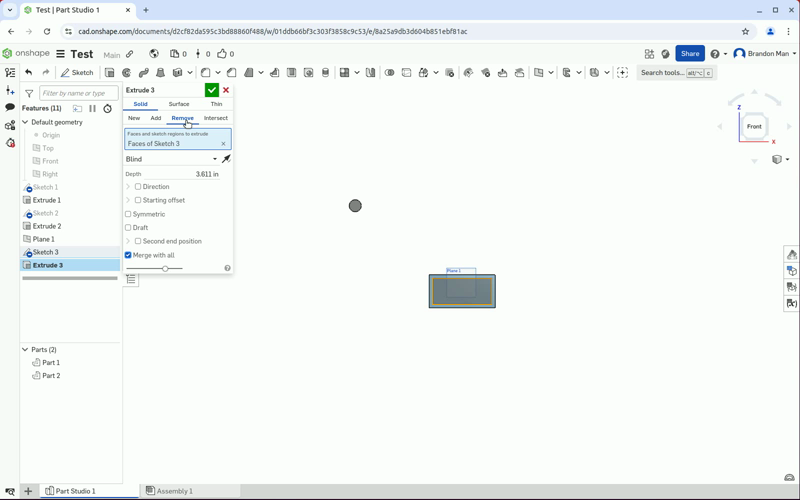
key(enter)
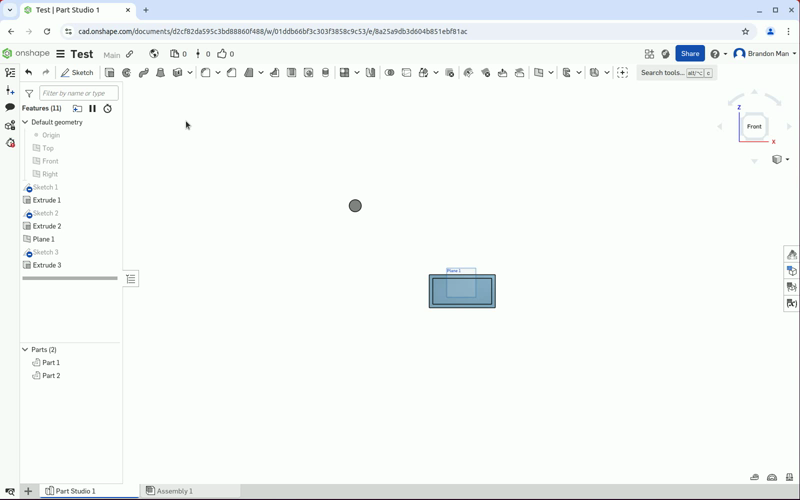
key(shift+h)
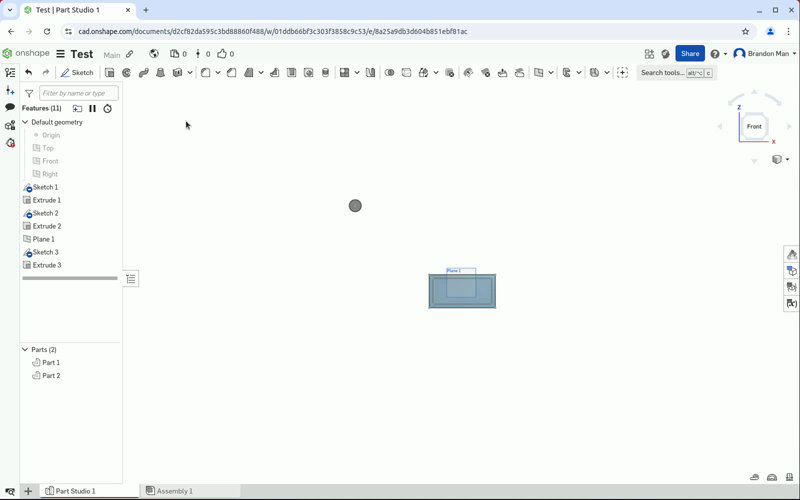
key(shift+h)
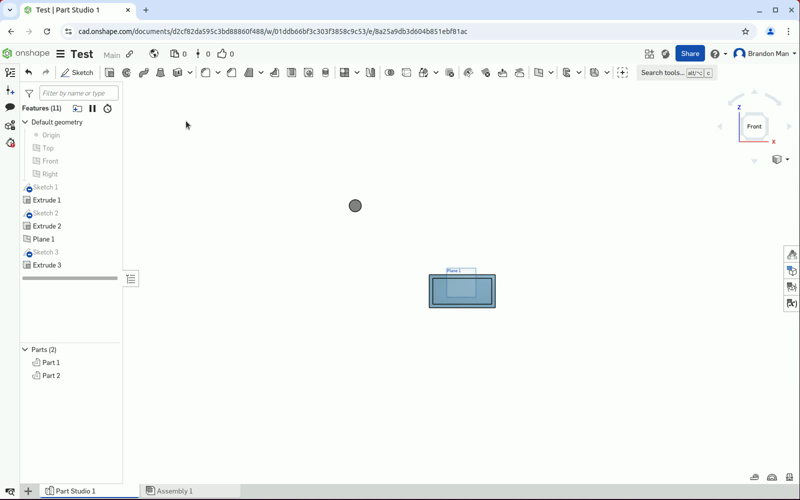
mouse_move(73, 189)
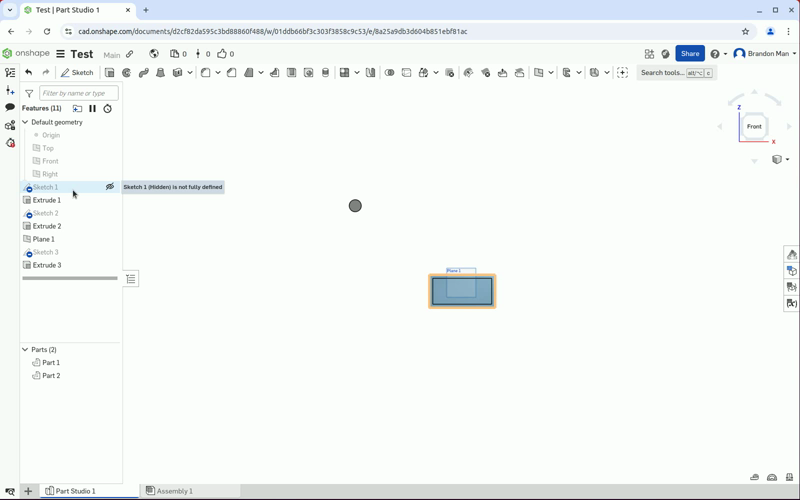
click(73, 189)
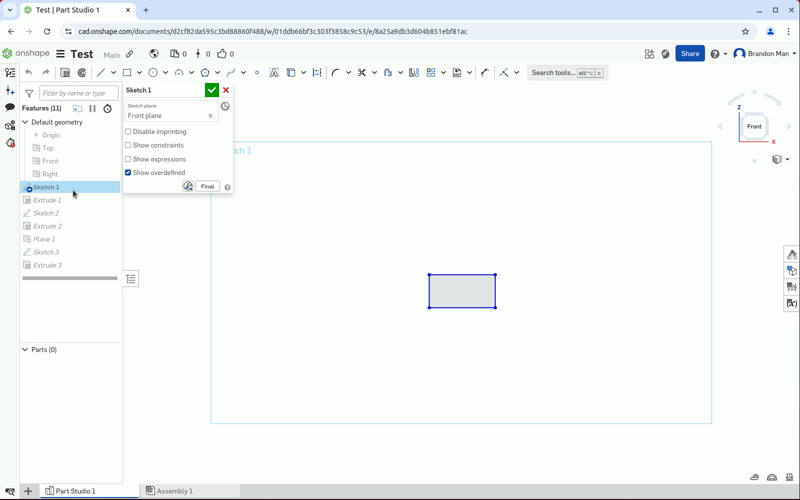
mouse_move(229, 92)
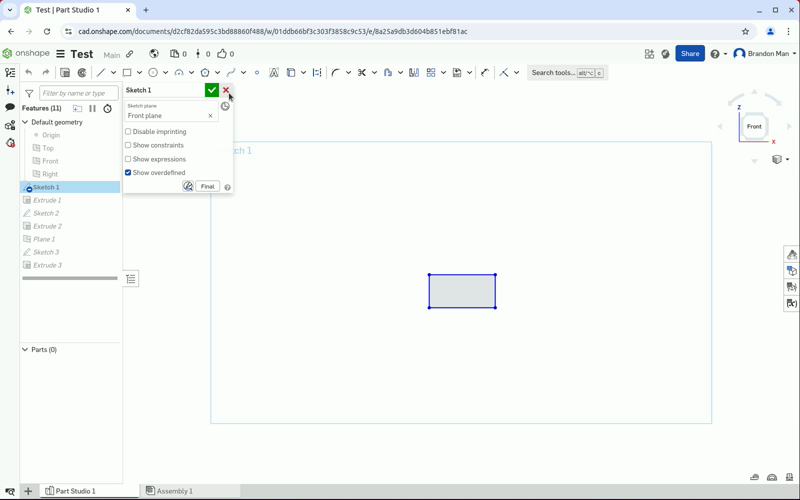
click(229, 92)
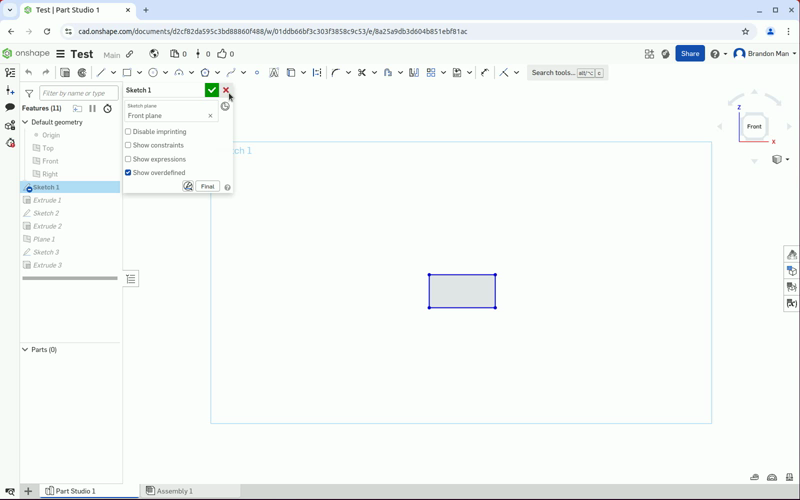
key(shift+s)
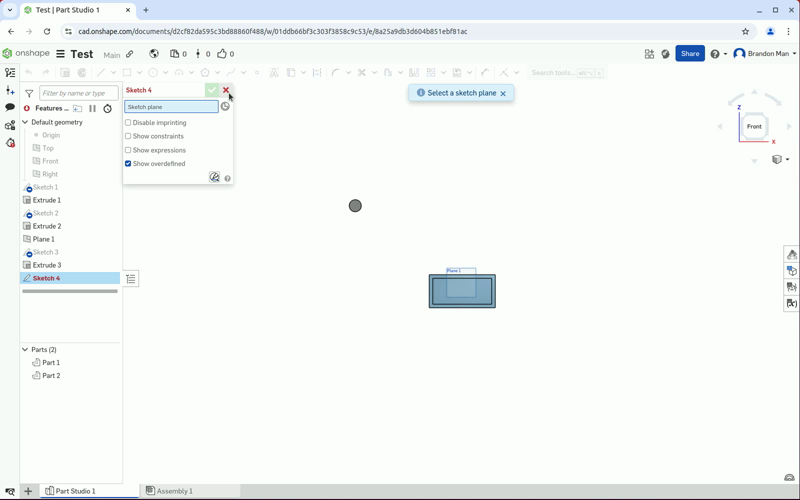
mouse_move(73, 163)
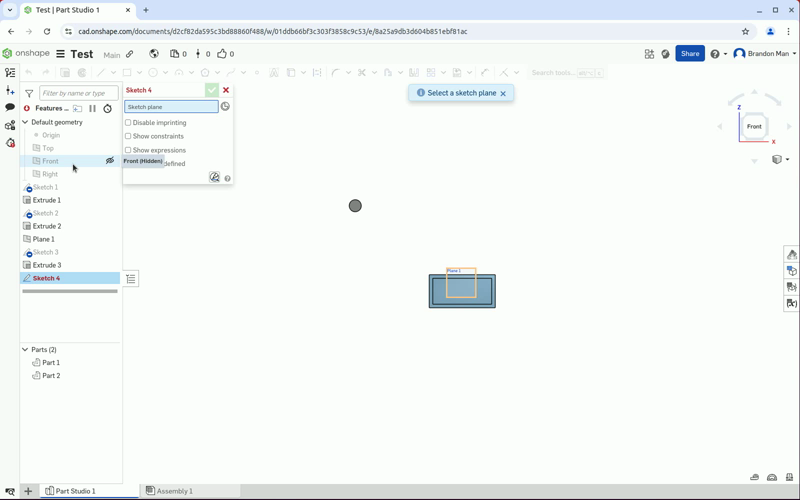
click(73, 163)
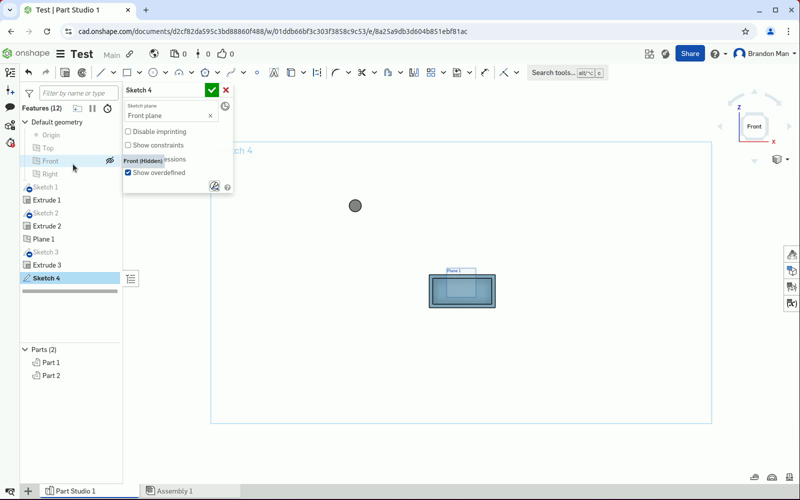
mouse_move(73, 352)
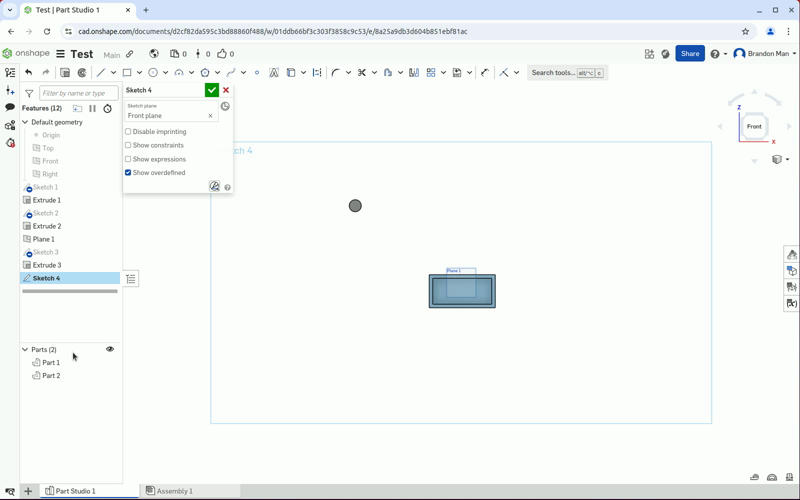
key(y)
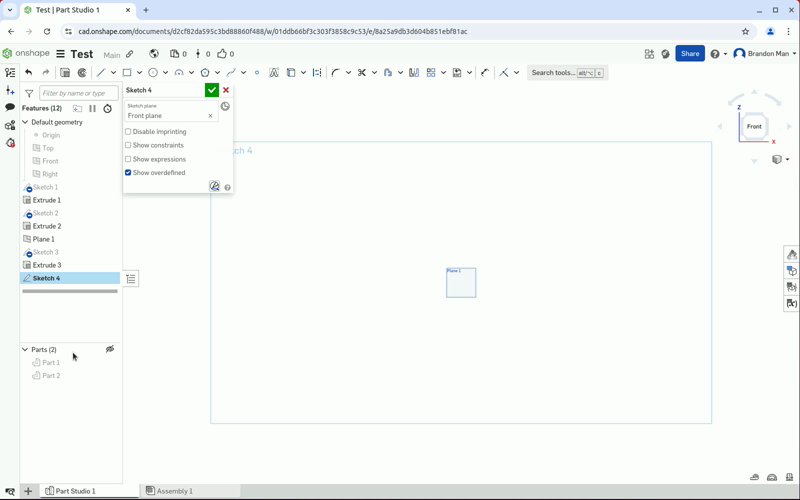
key(c)
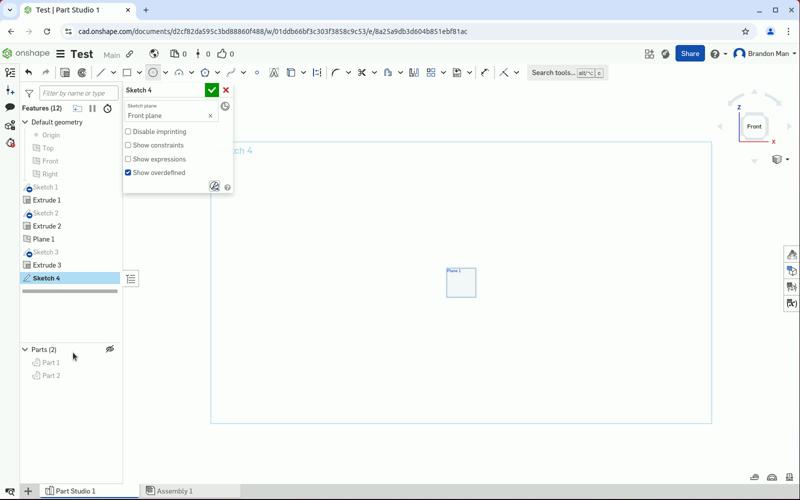
key_down(shift)
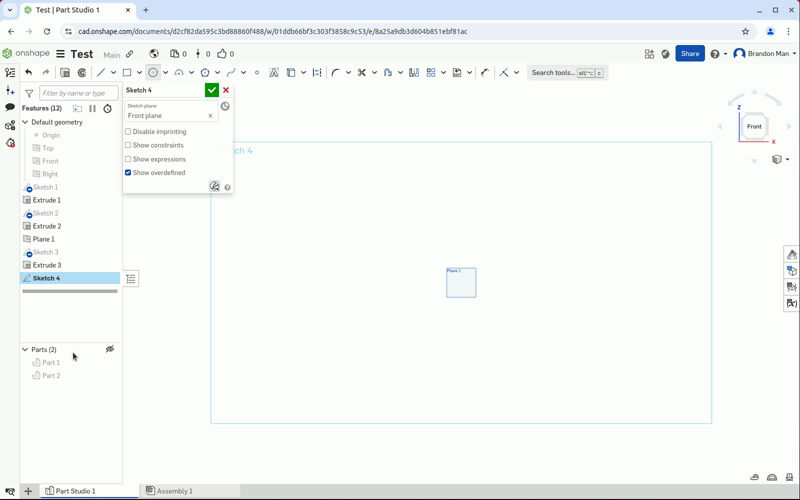
mouse_move(355, 255)
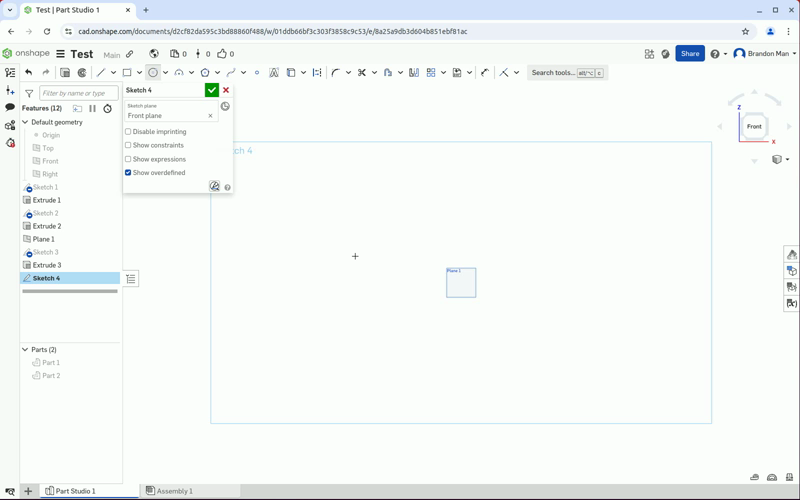
click(355, 255)
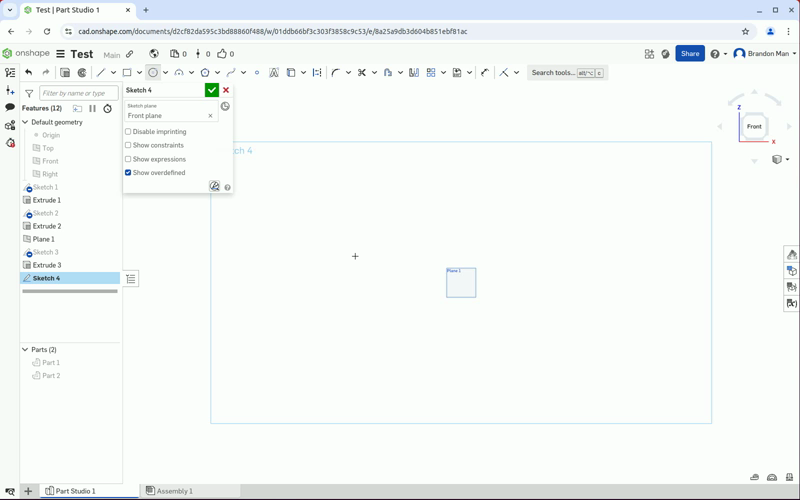
key_up(shift)
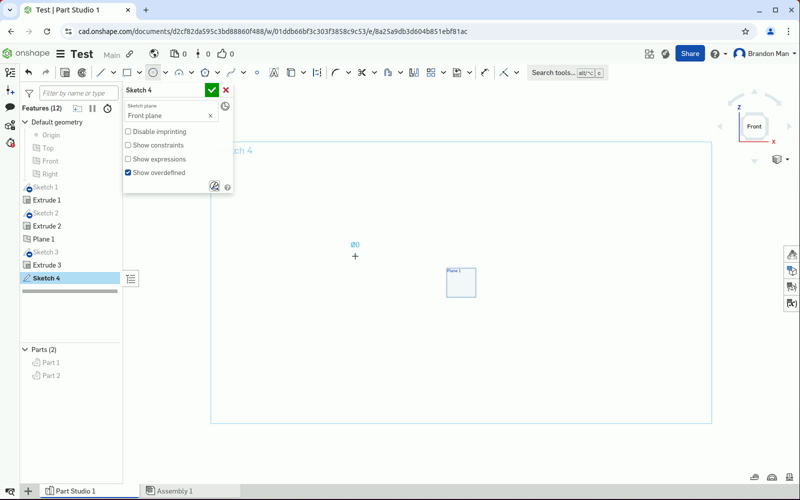
mouse_move(362, 255)
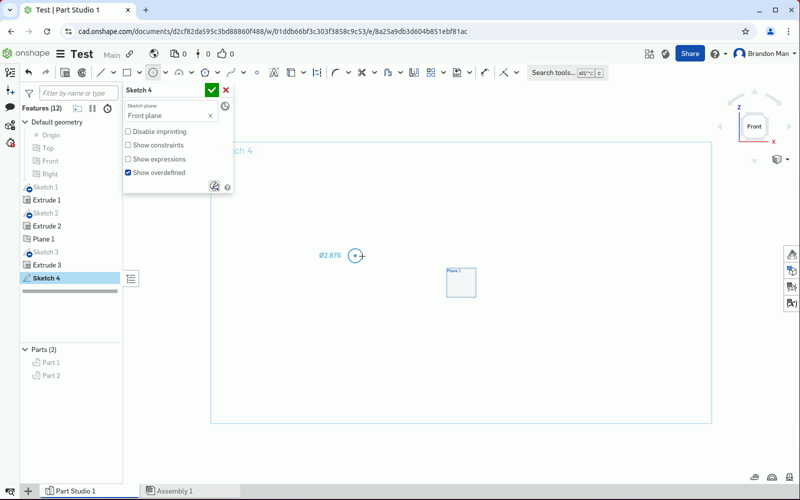
click(362, 255)
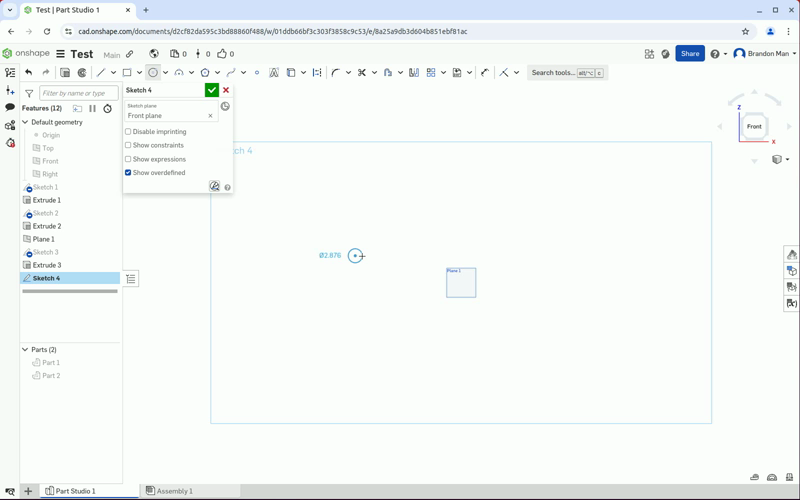
key(esc)
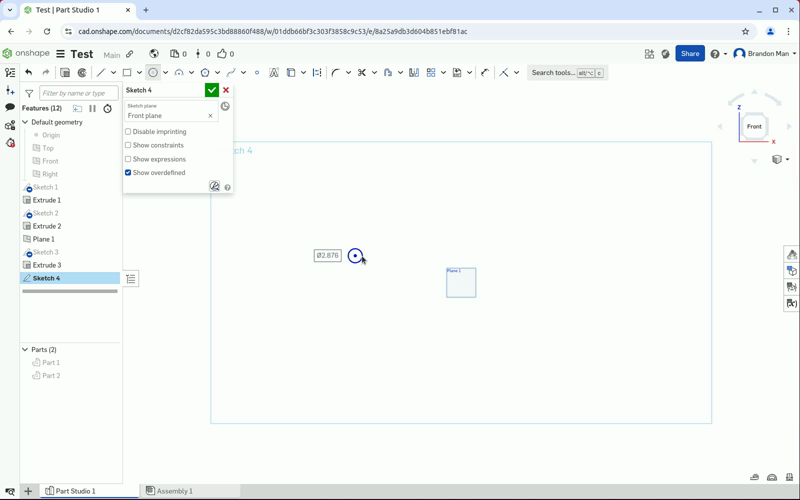
mouse_move(356, 252)
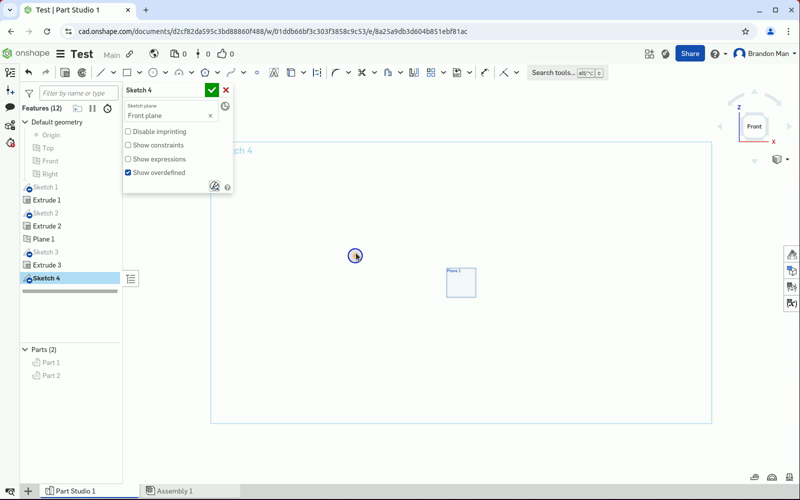
scroll(6)
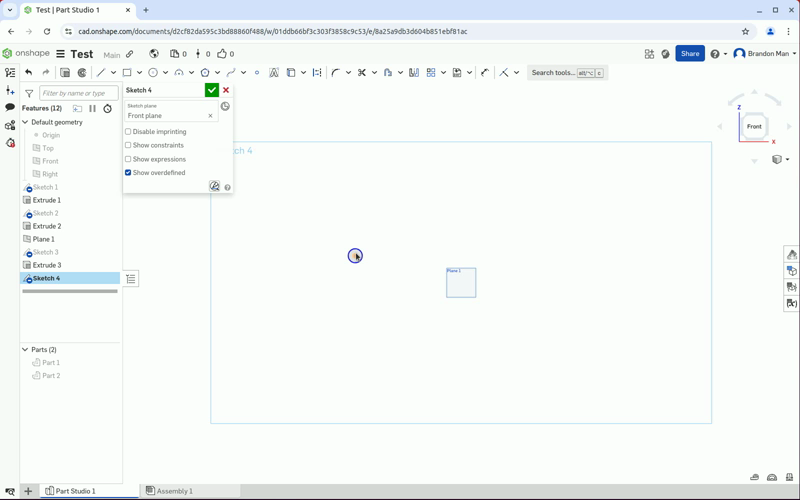
scroll(6)
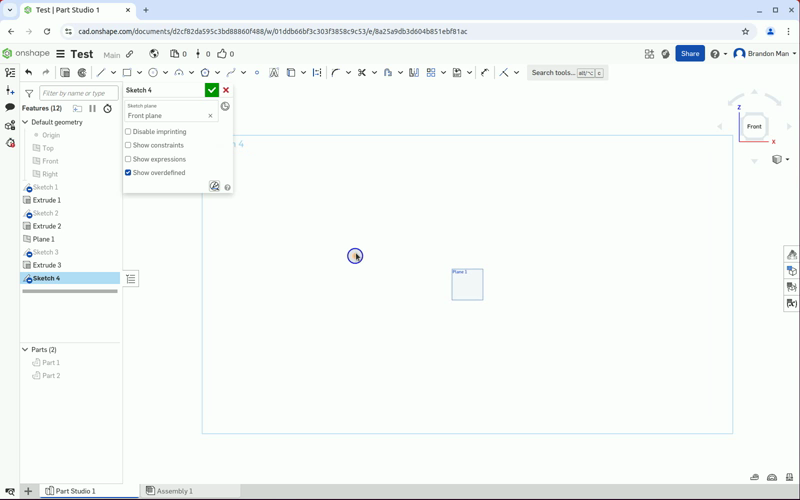
scroll(6)
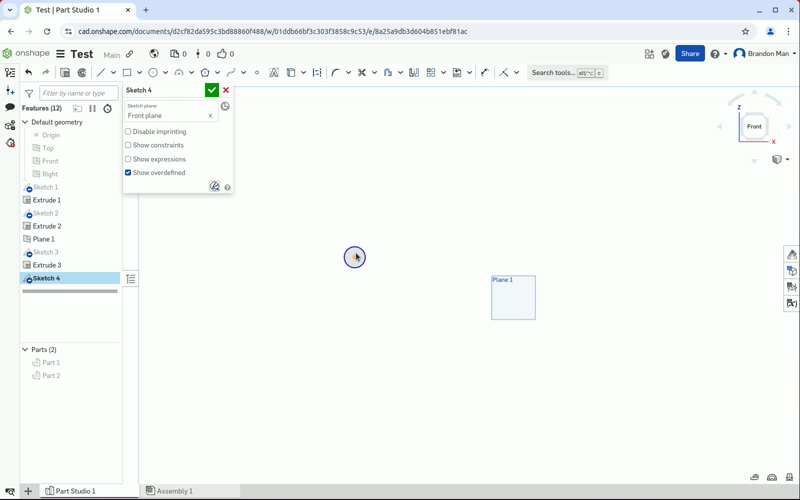
scroll(6)
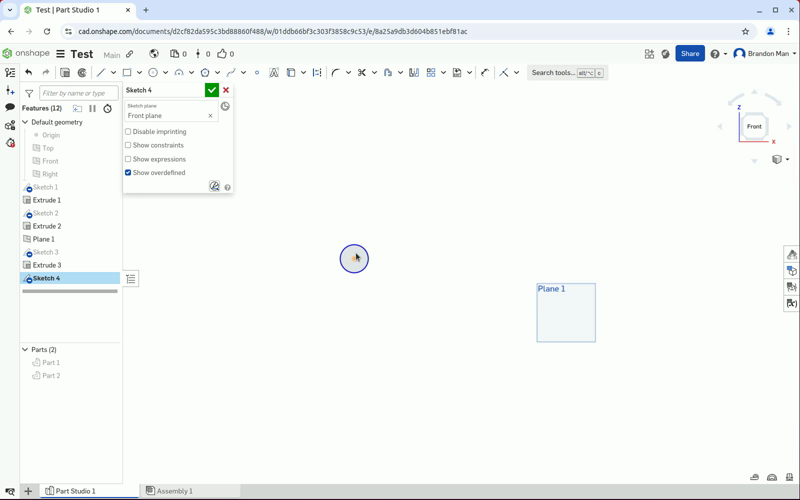
scroll(6)
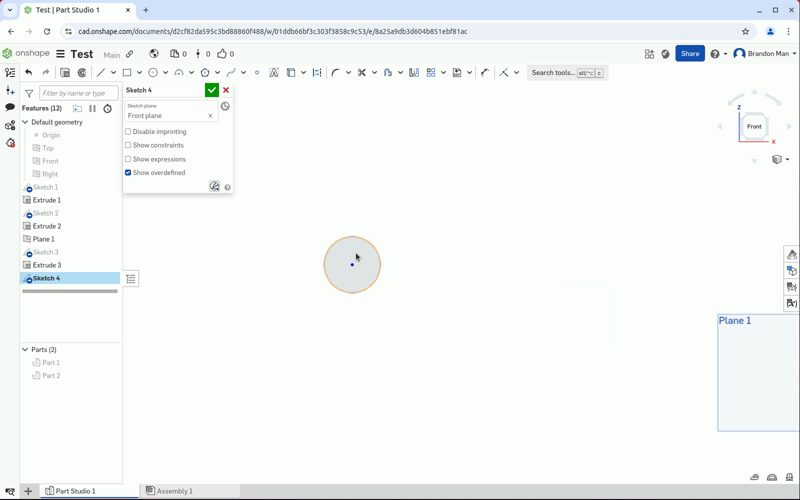
scroll(6)
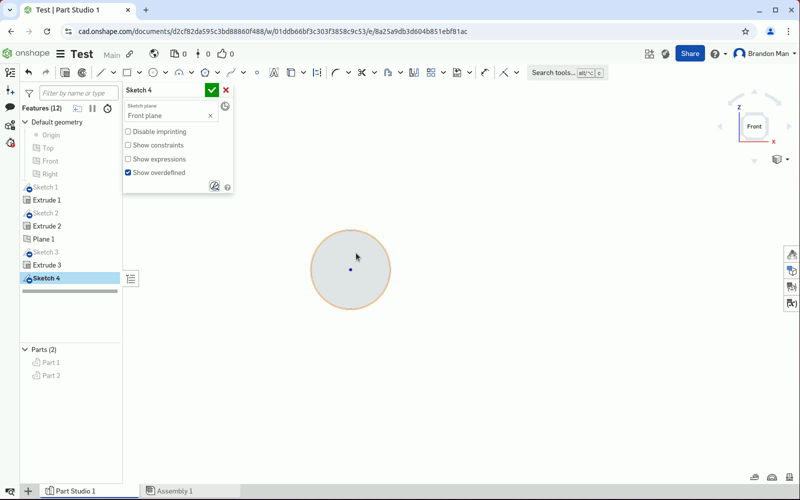
scroll(6)
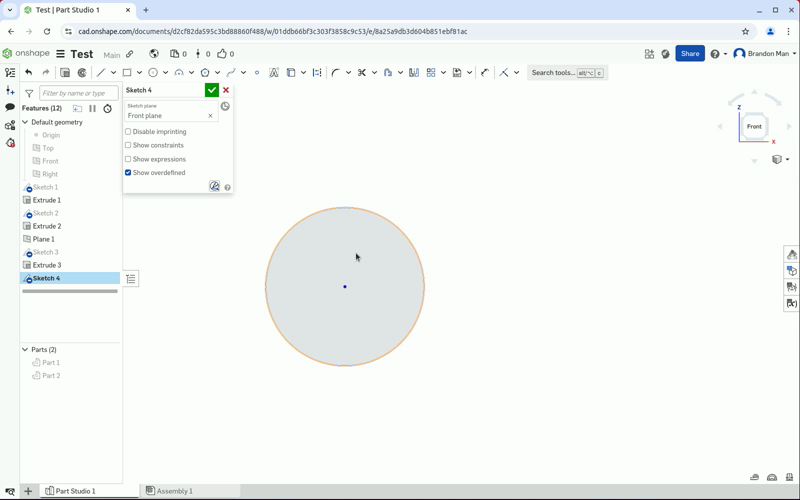
click(356, 252)
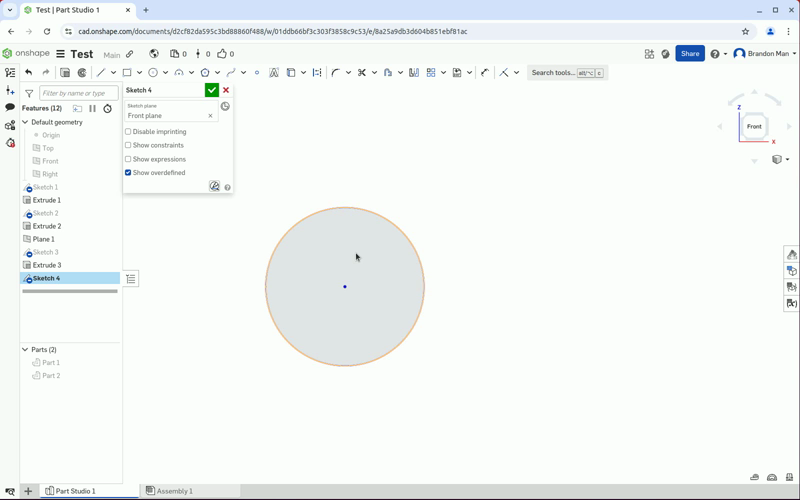
scroll(-6)
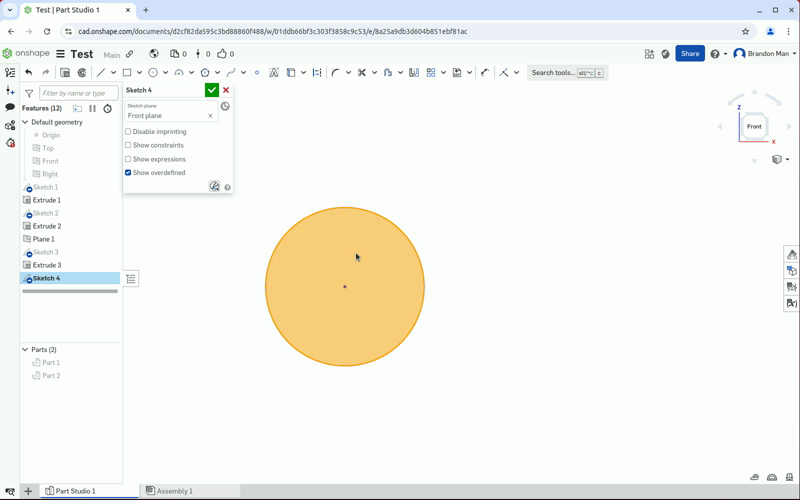
scroll(-6)
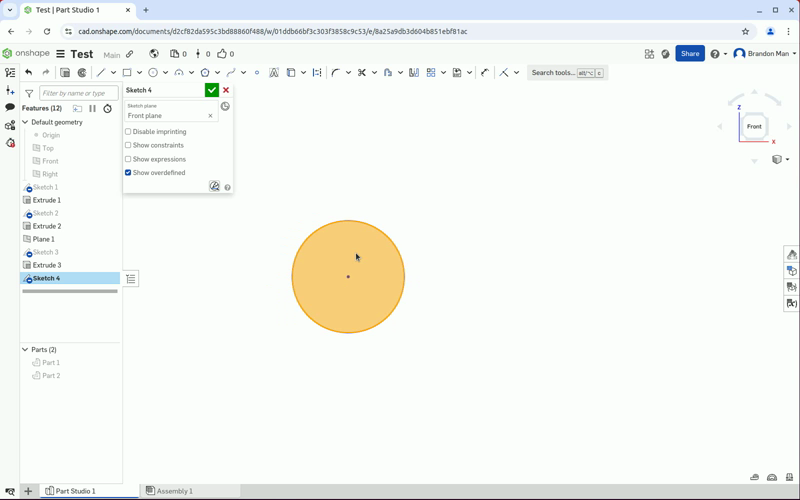
scroll(-6)
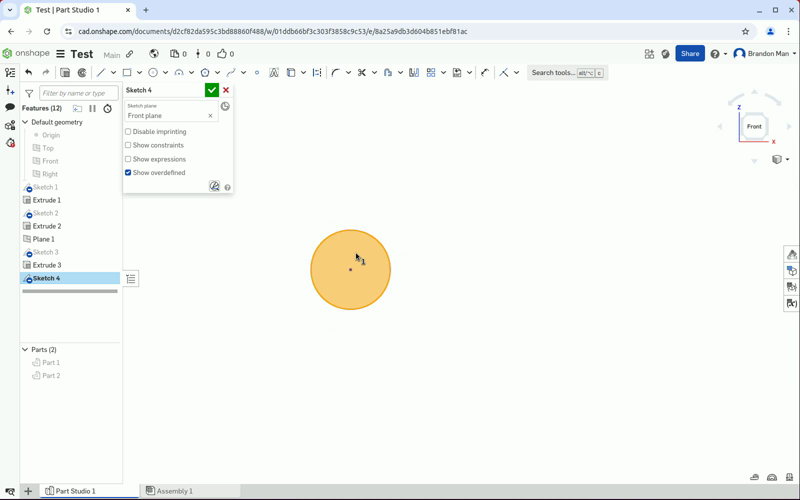
scroll(-6)
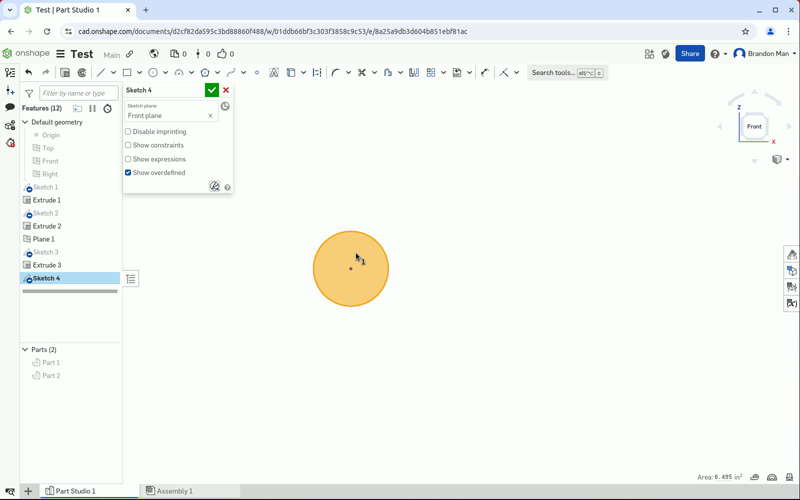
scroll(-6)
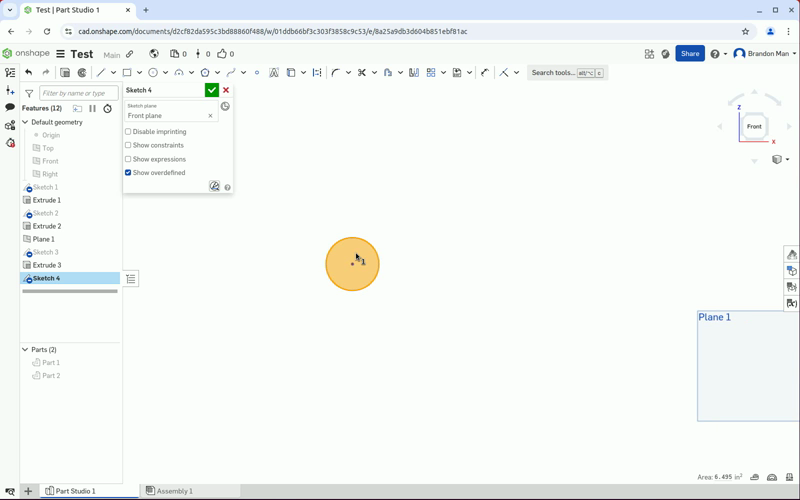
scroll(-6)
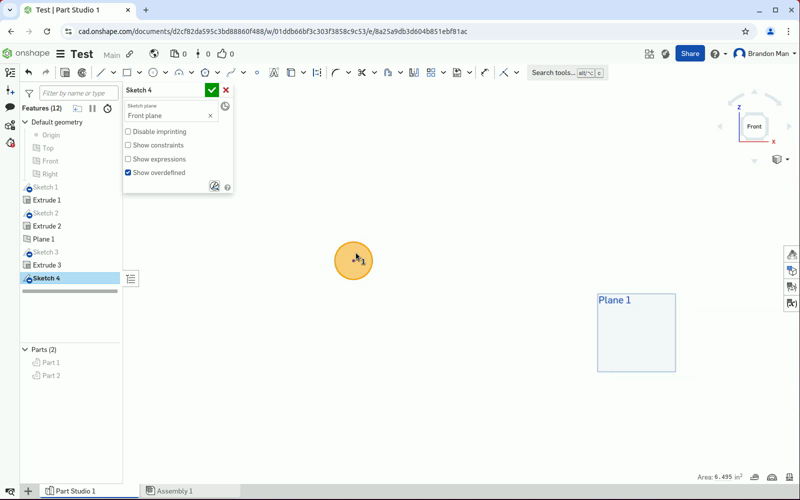
scroll(-6)
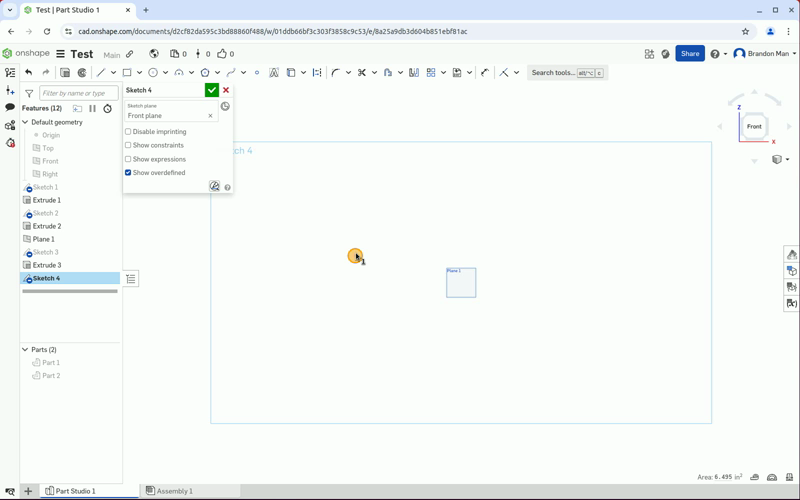
mouse_move(73, 352)
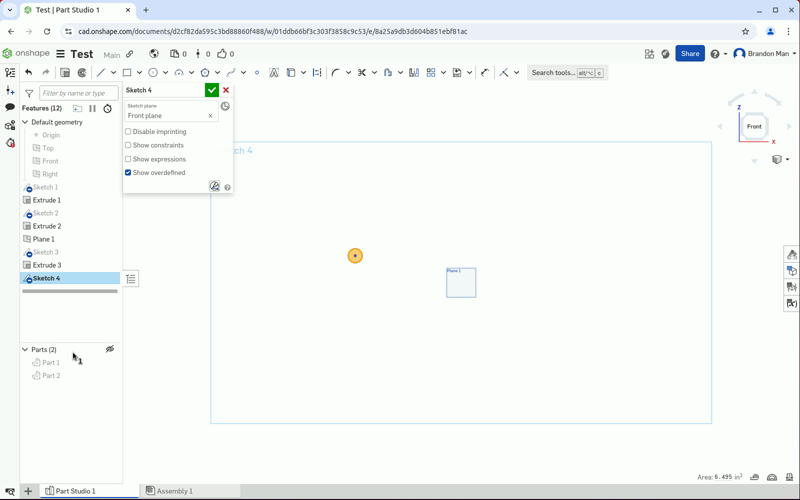
key(shift+y)
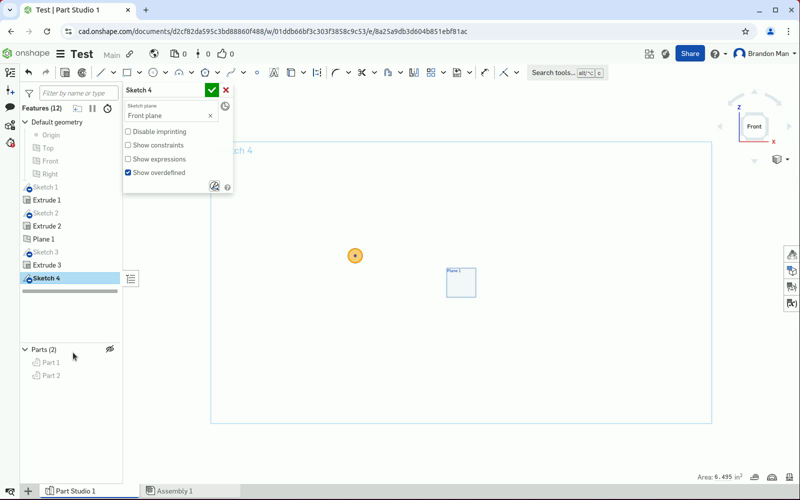
key(shift+e)
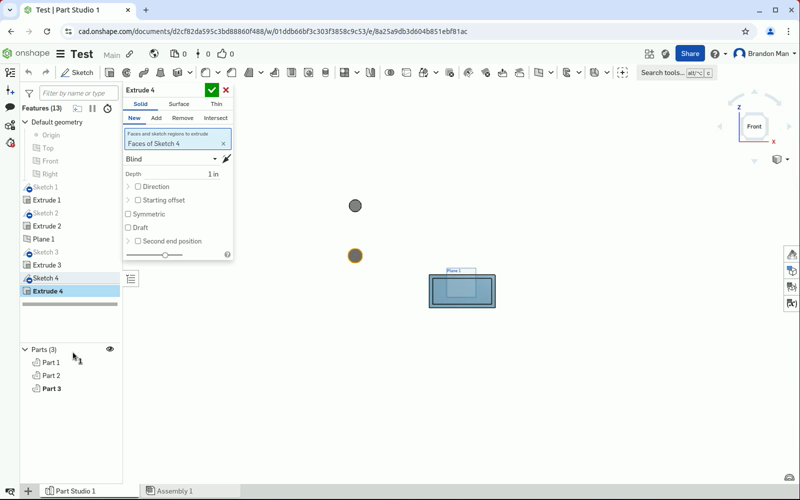
mouse_move(143, 106)
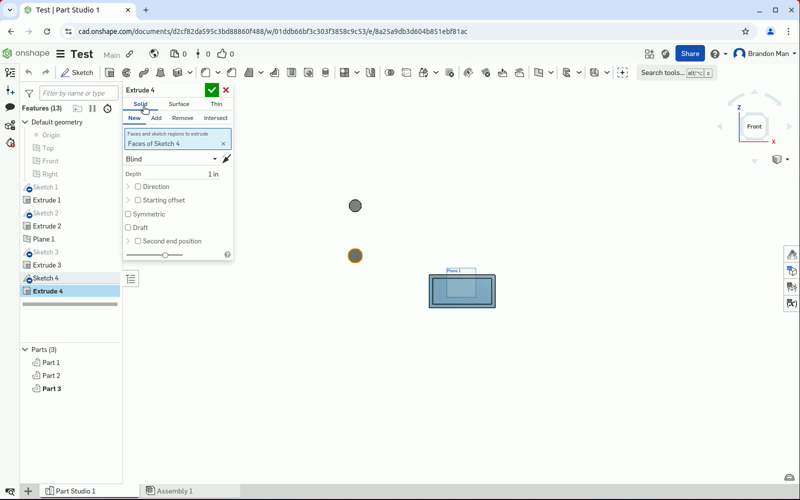
click(143, 106)
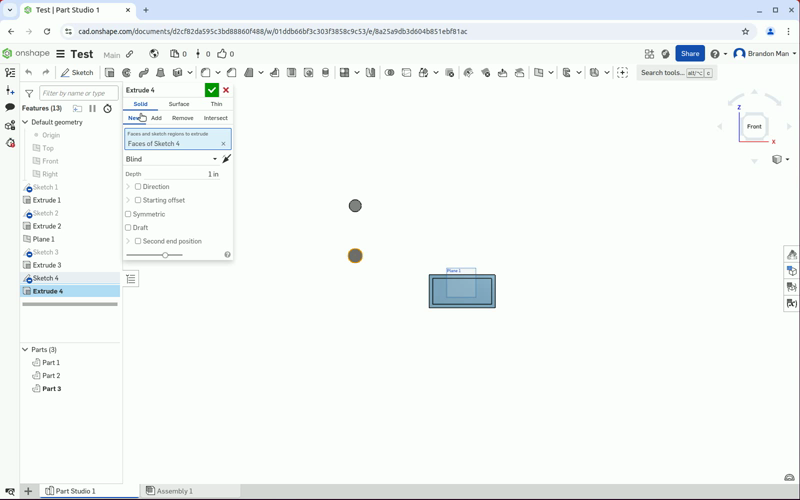
mouse_move(137, 120)
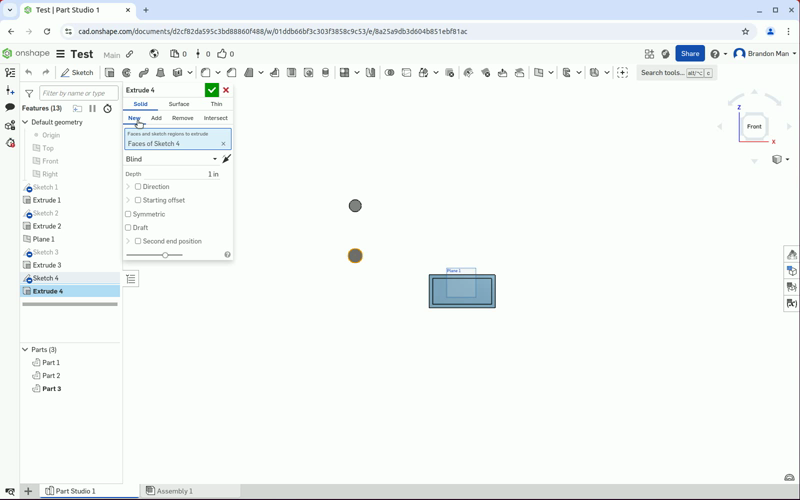
click(137, 120)
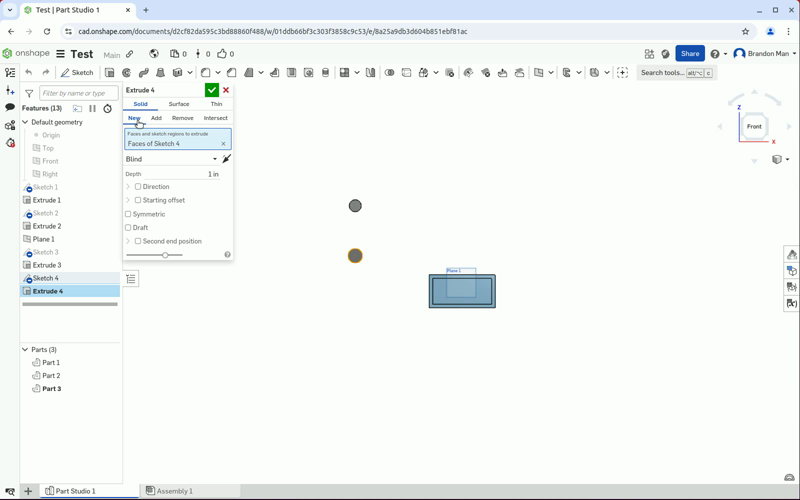
key(tab, 4)
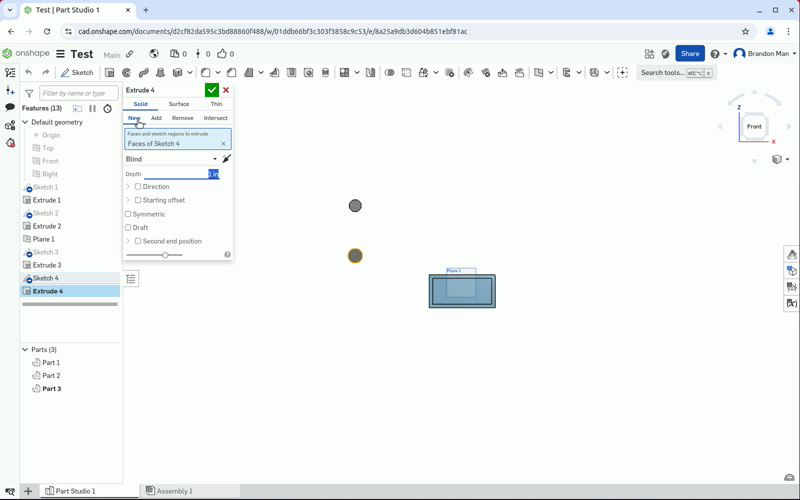
text(3.611)
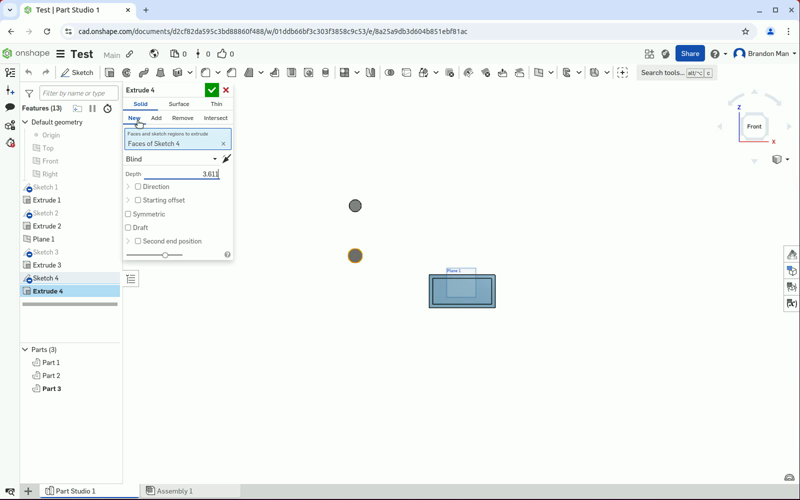
key(enter)
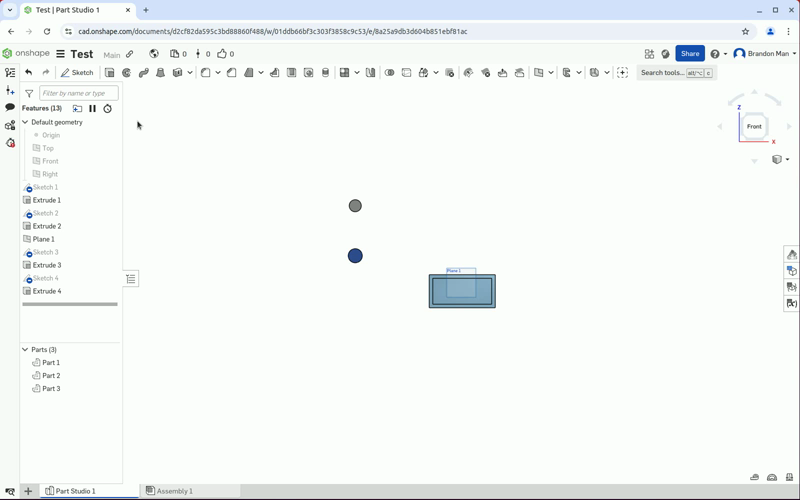
key(shift+h)
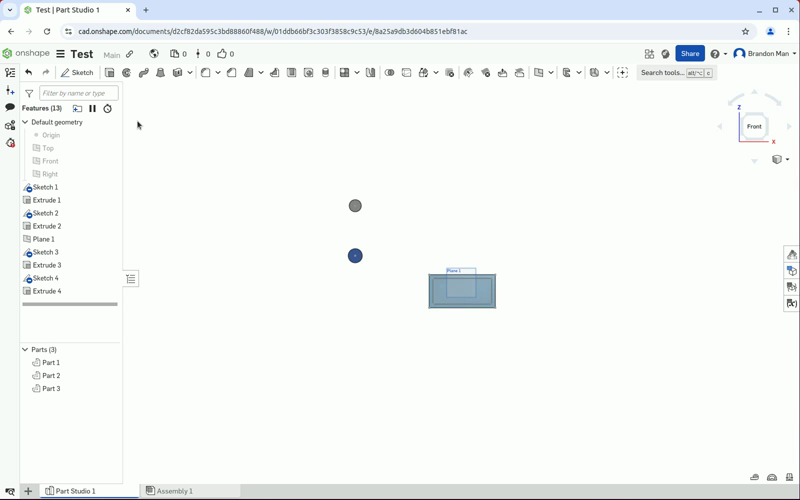
key(shift+h)
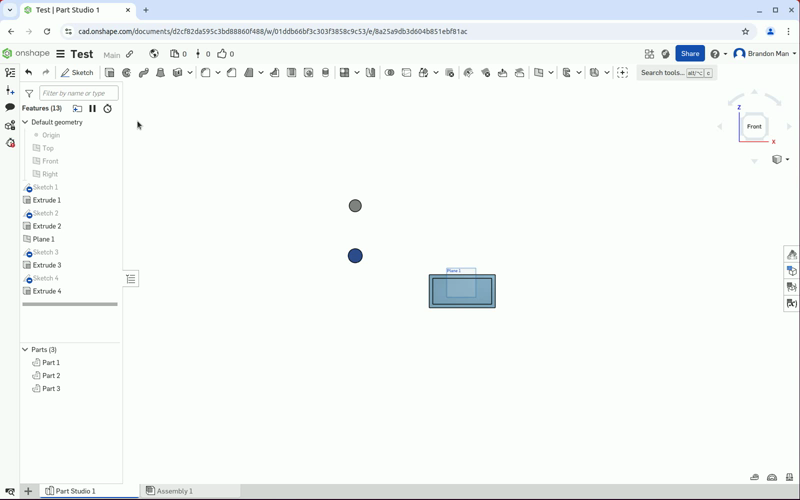
mouse_move(73, 189)
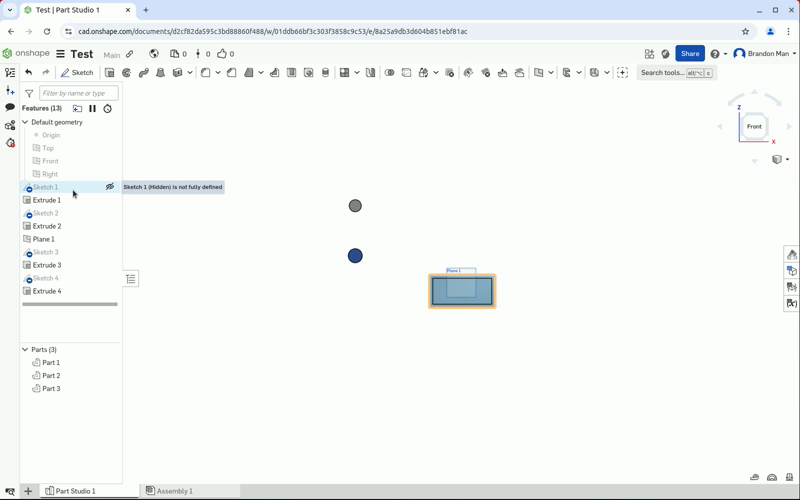
click(73, 189)
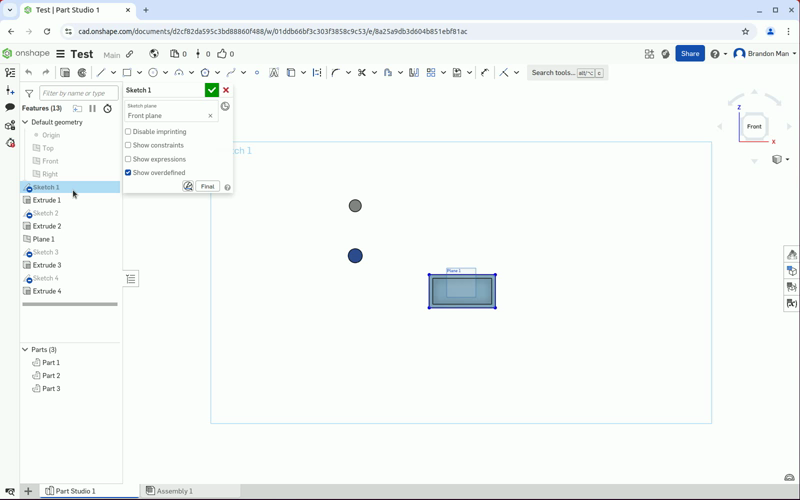
mouse_move(229, 92)
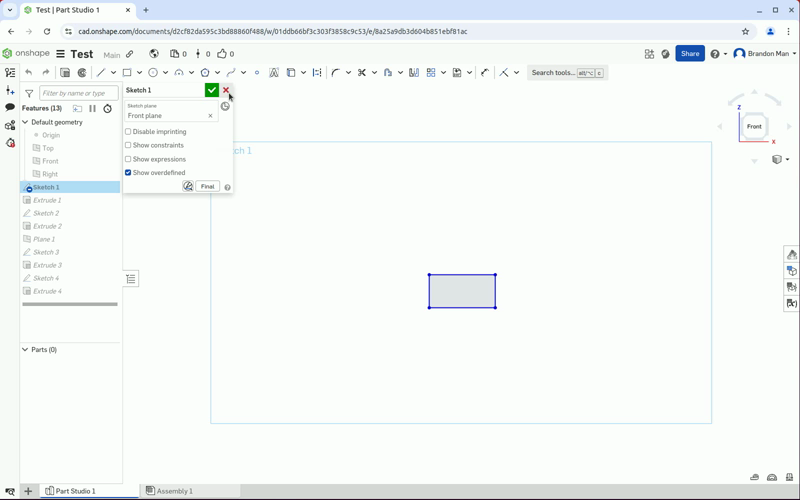
click(229, 92)
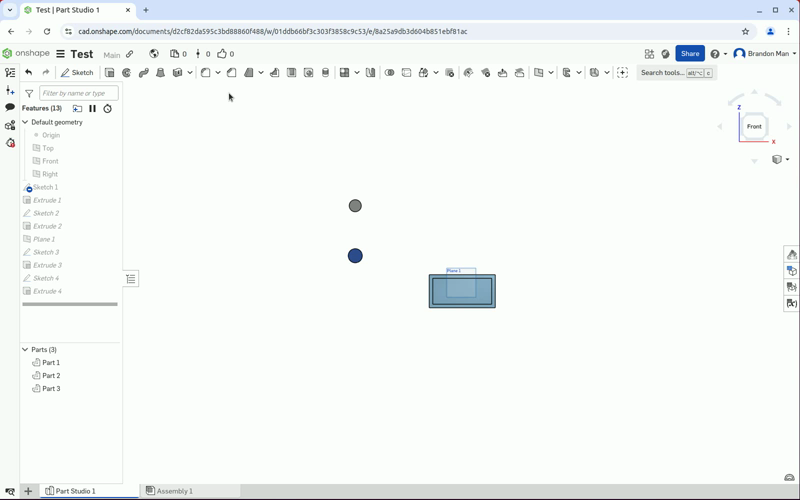
mouse_move(541, 75)
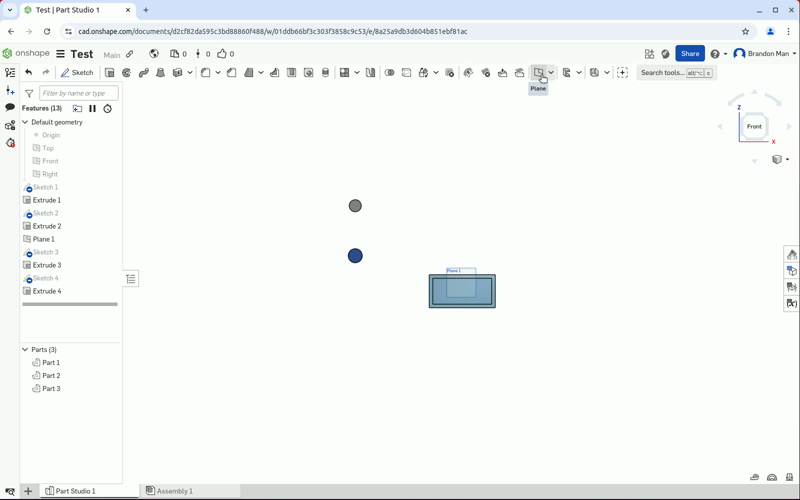
click(541, 75)
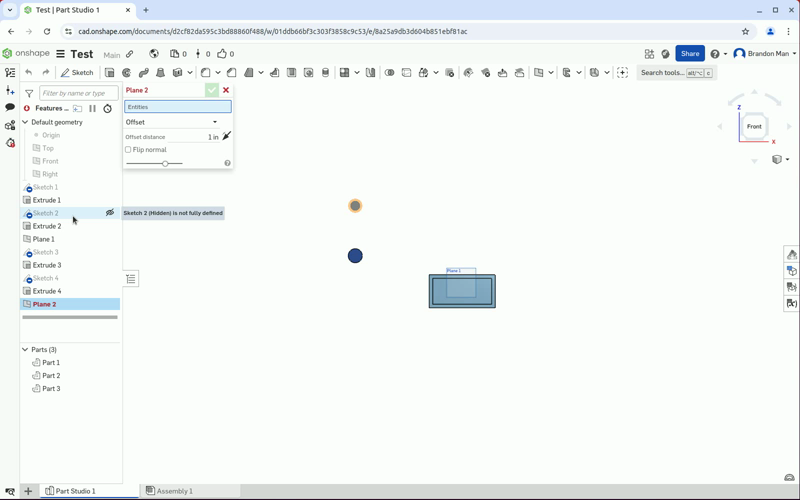
scroll(3)
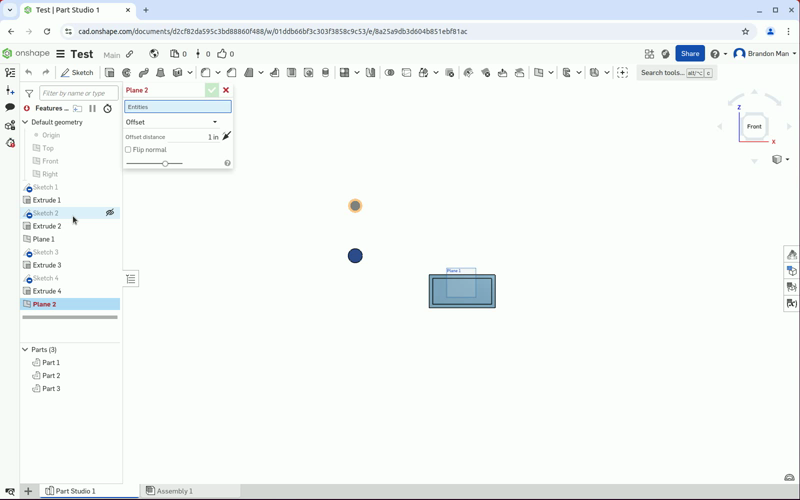
mouse_move(73, 163)
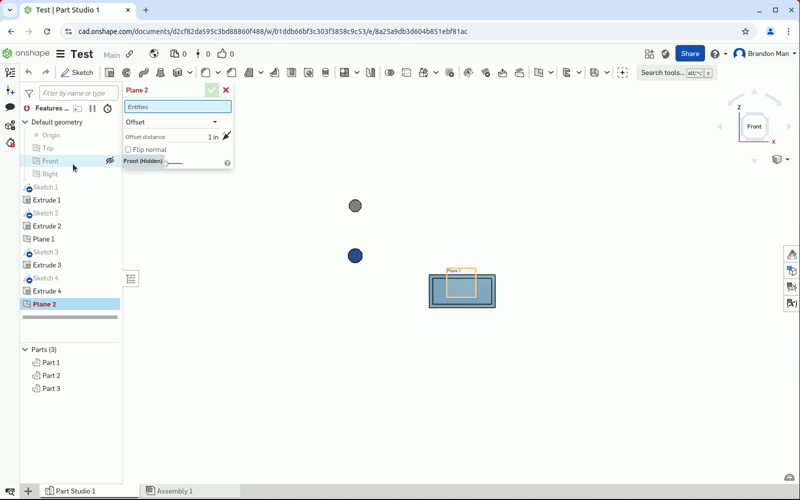
click(73, 163)
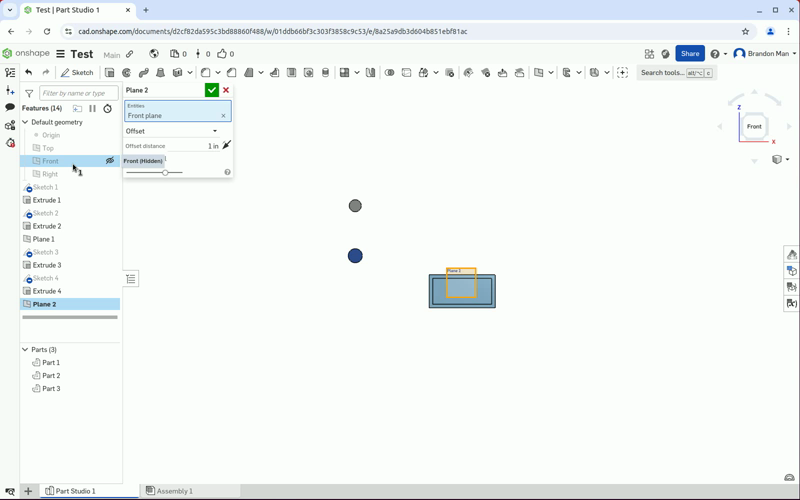
key(tab, 2)
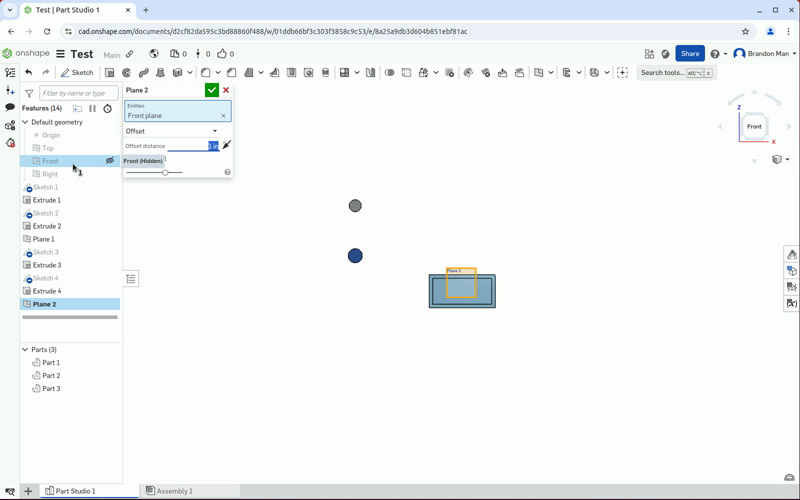
text(3.605)
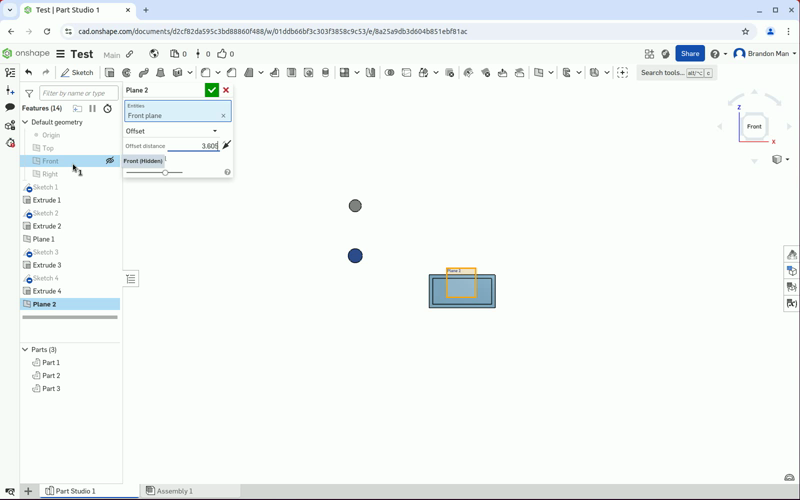
key(enter, 2)
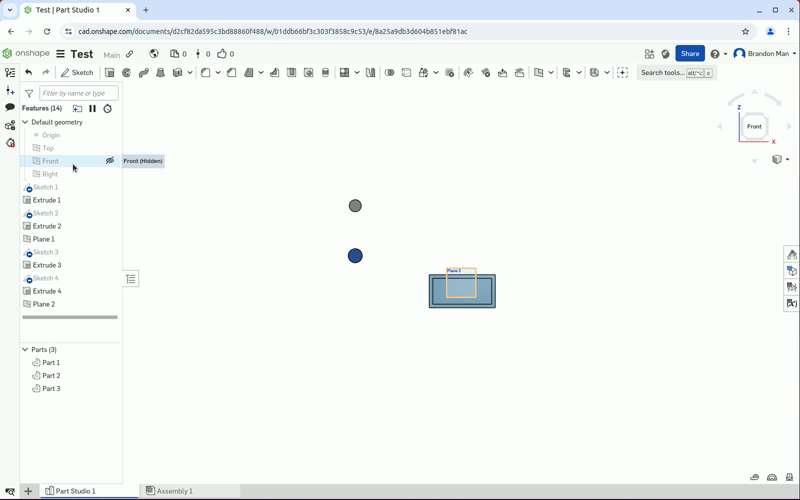
key(shift+s)
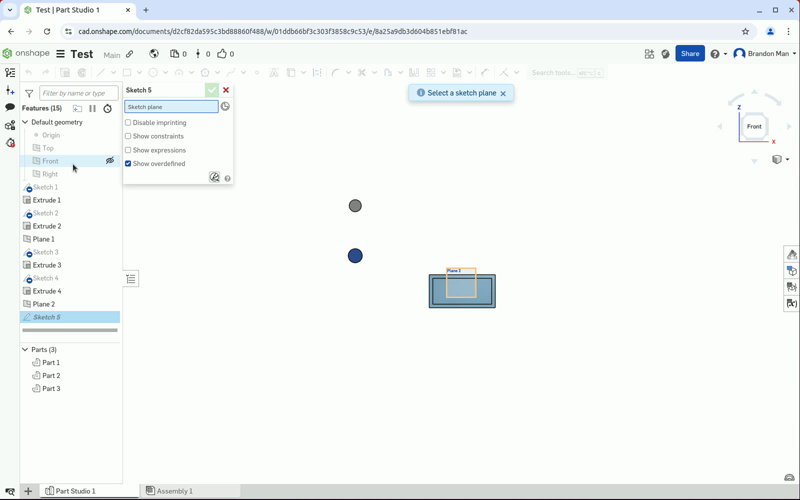
mouse_move(73, 306)
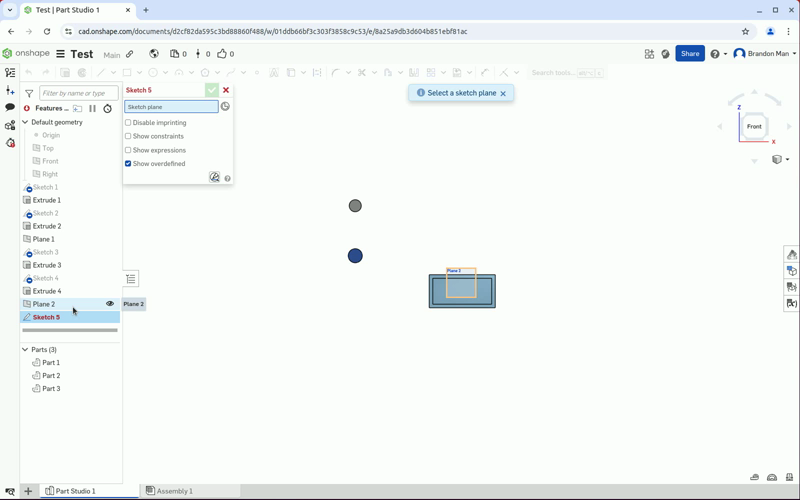
click(73, 306)
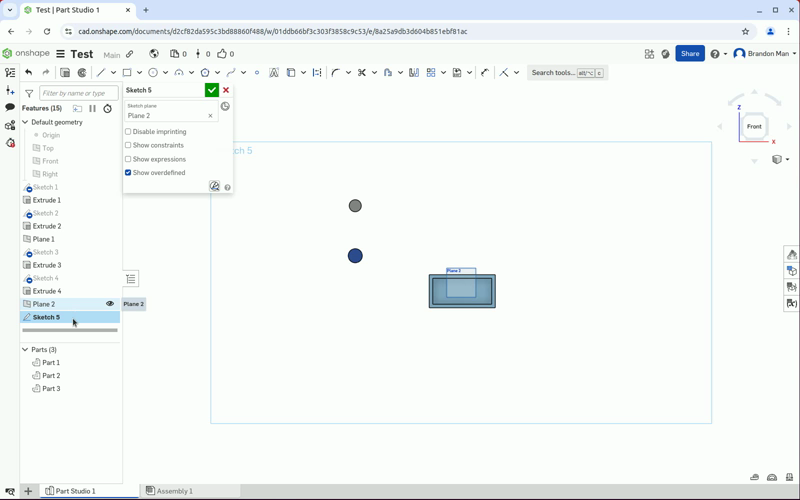
mouse_move(73, 352)
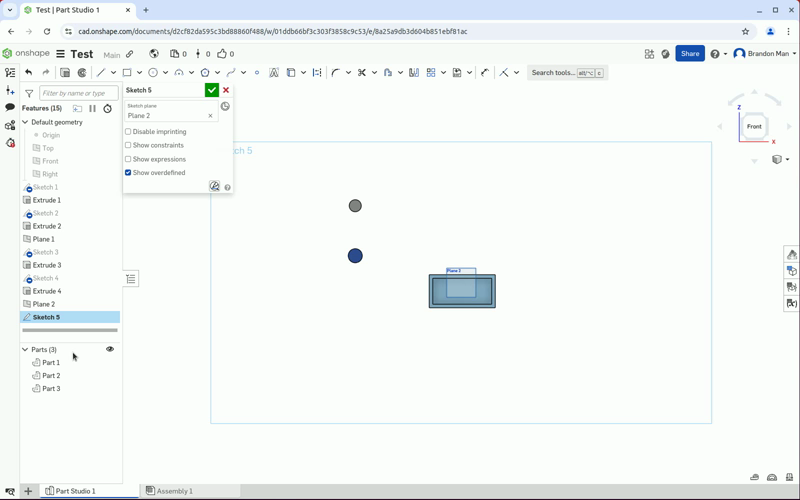
key(y)
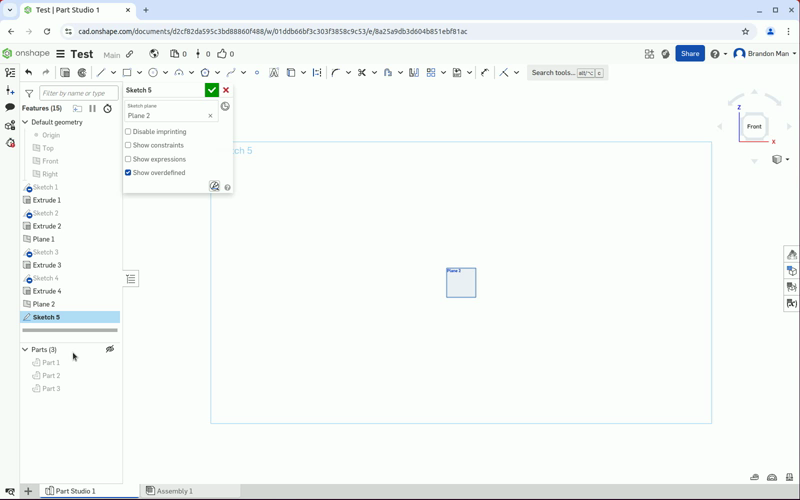
key(c)
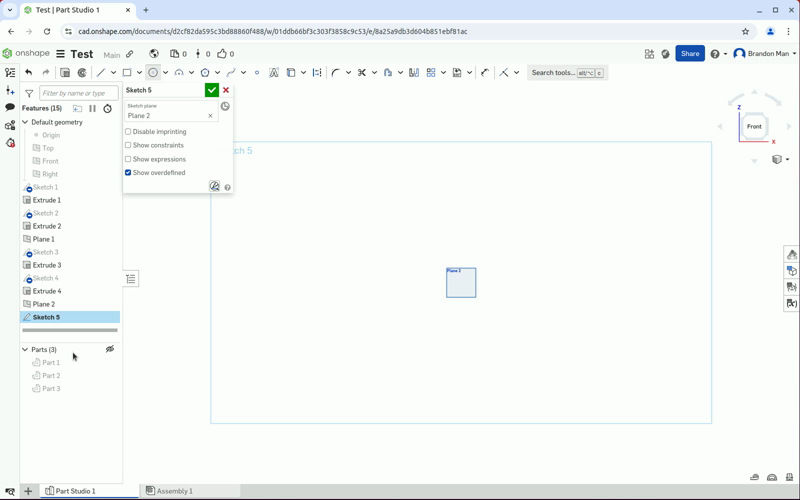
key_down(shift)
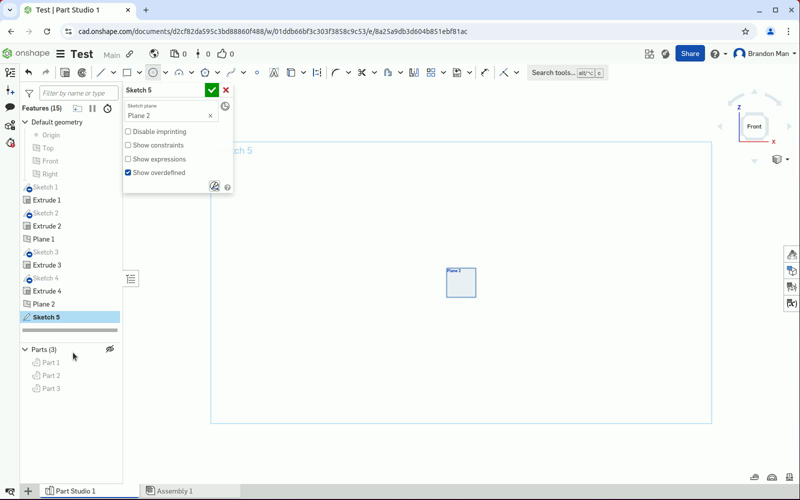
mouse_move(354, 255)
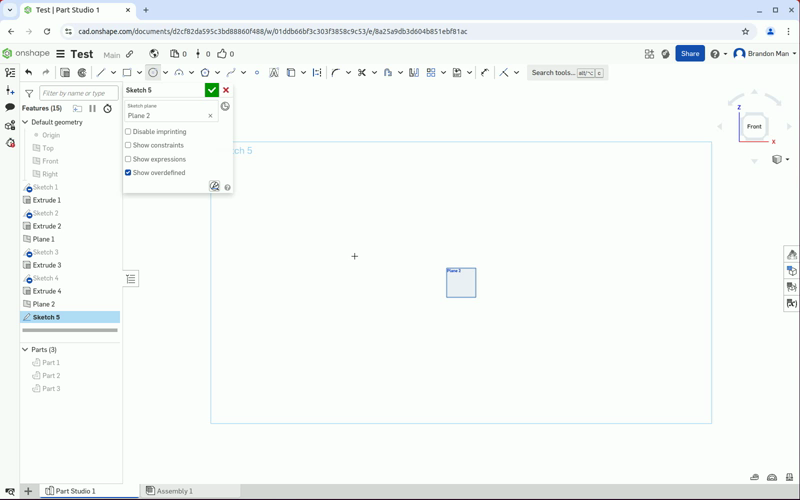
click(354, 255)
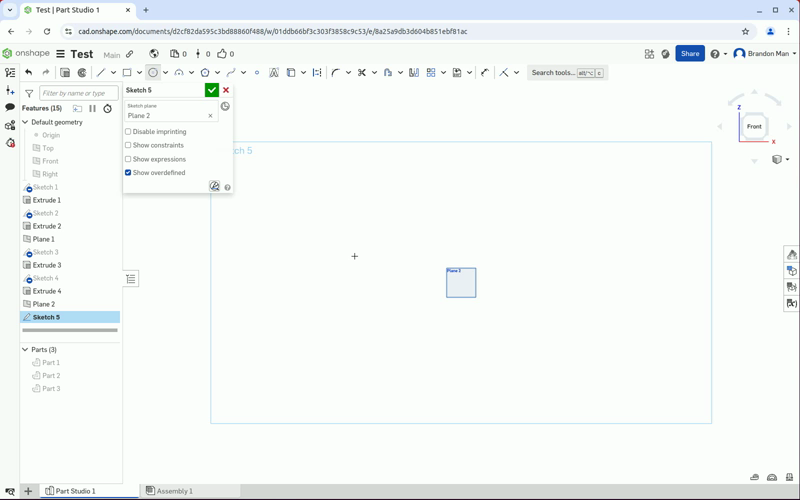
key_up(shift)
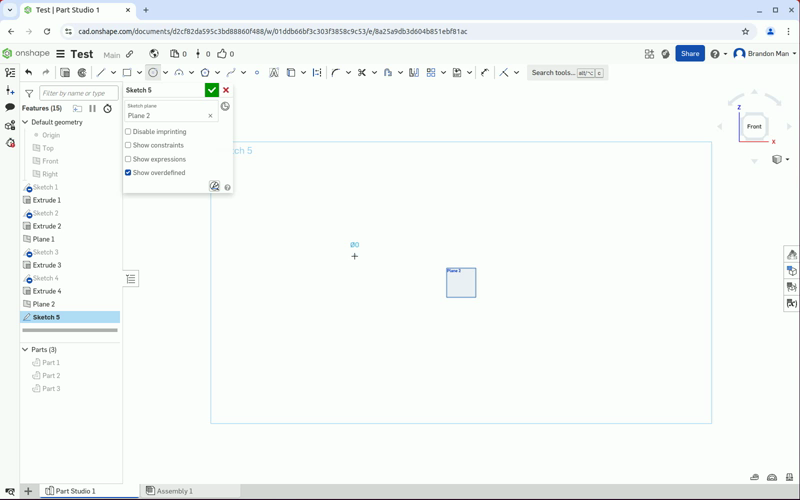
mouse_move(360, 255)
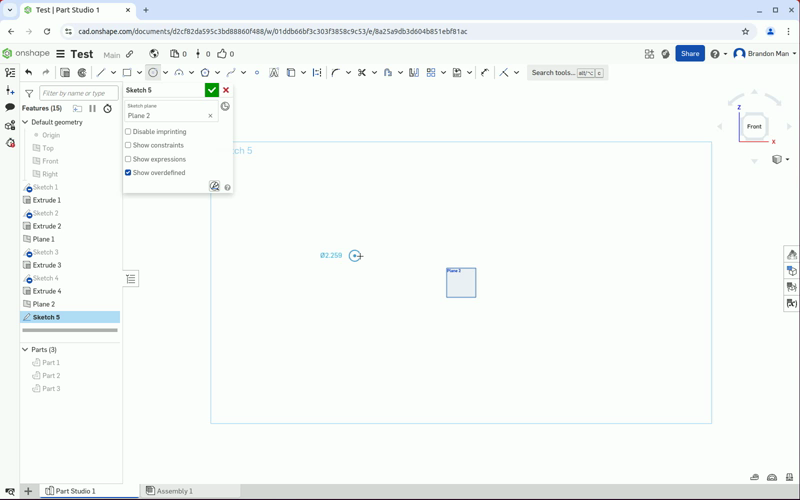
click(360, 255)
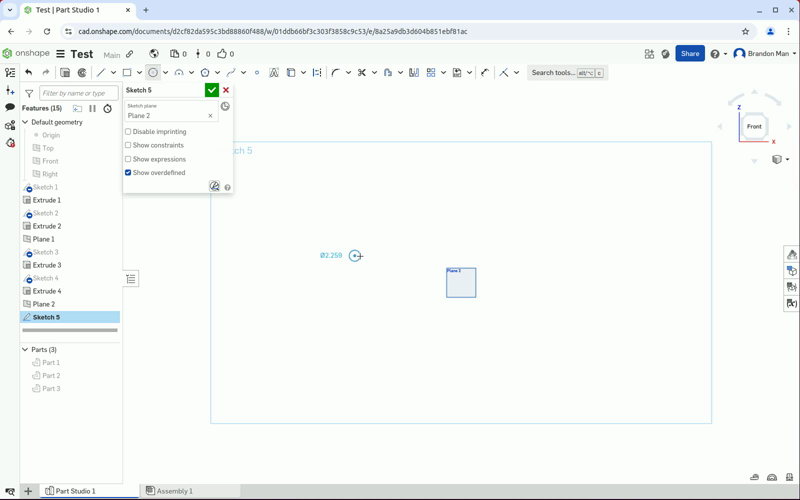
key(esc)
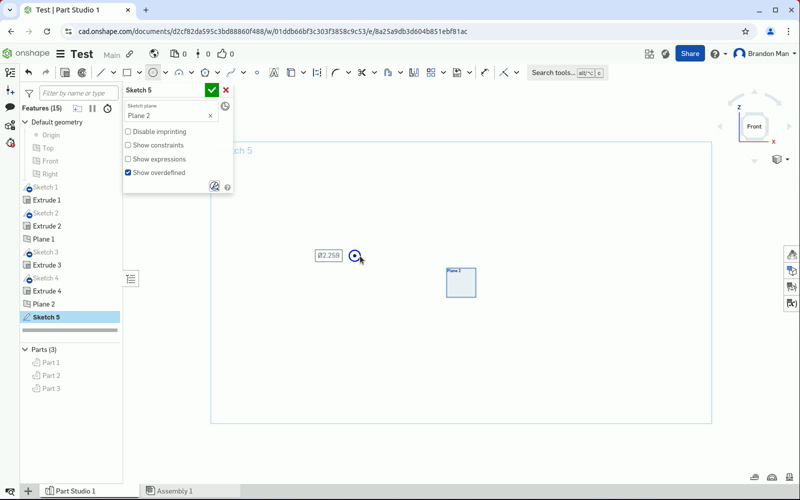
mouse_move(350, 256)
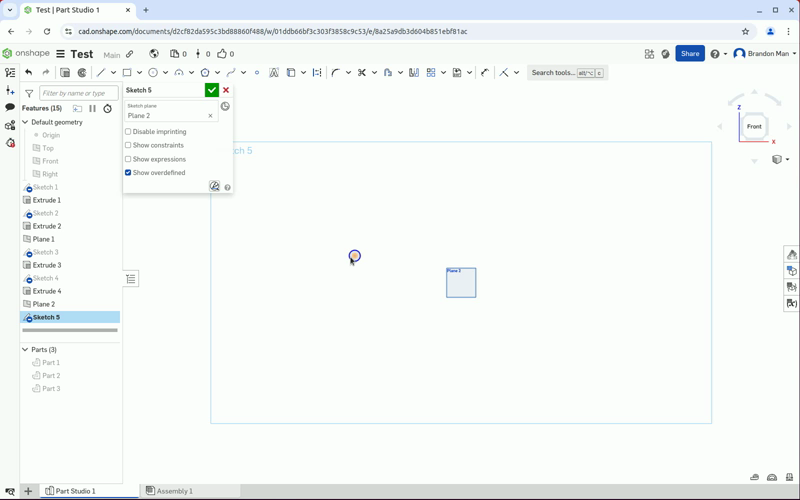
scroll(6)
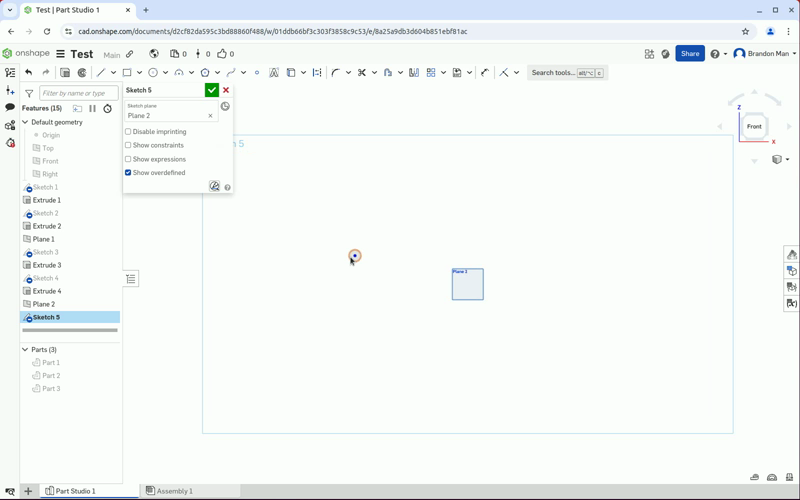
scroll(6)
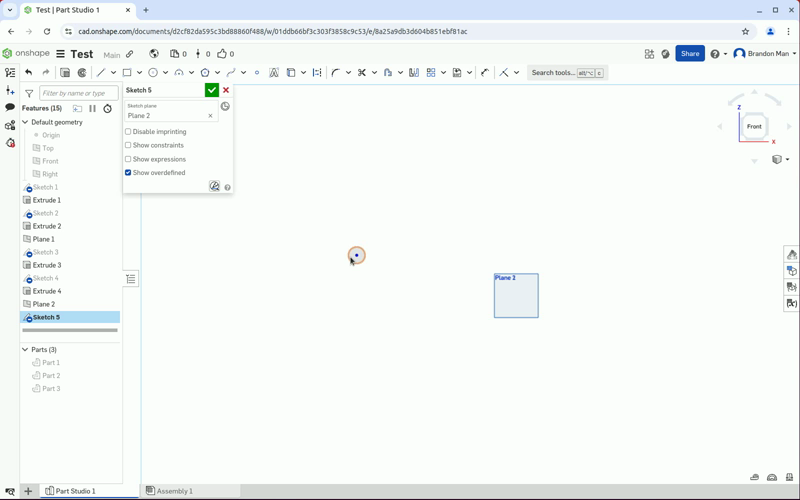
scroll(6)
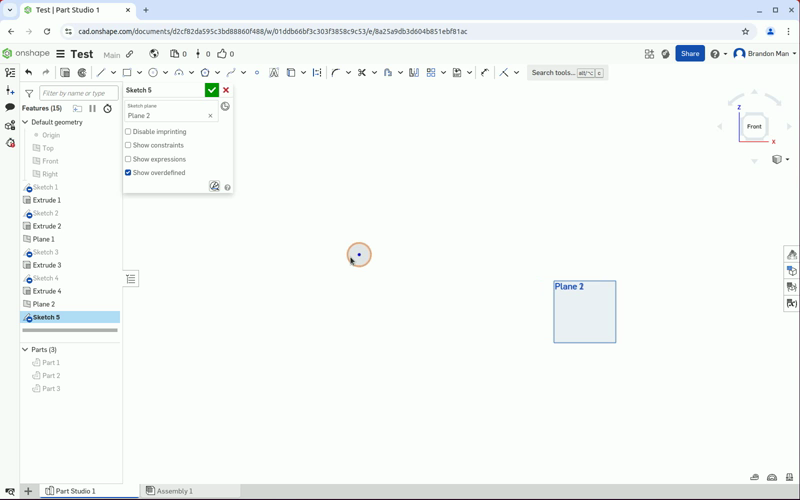
scroll(6)
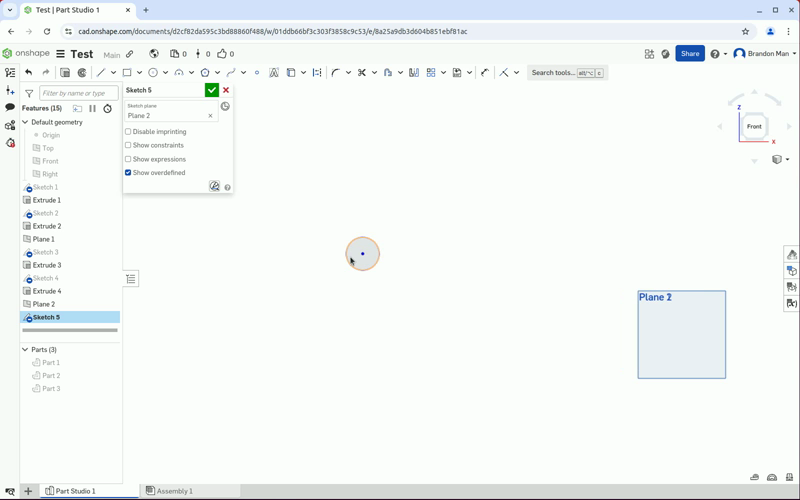
scroll(6)
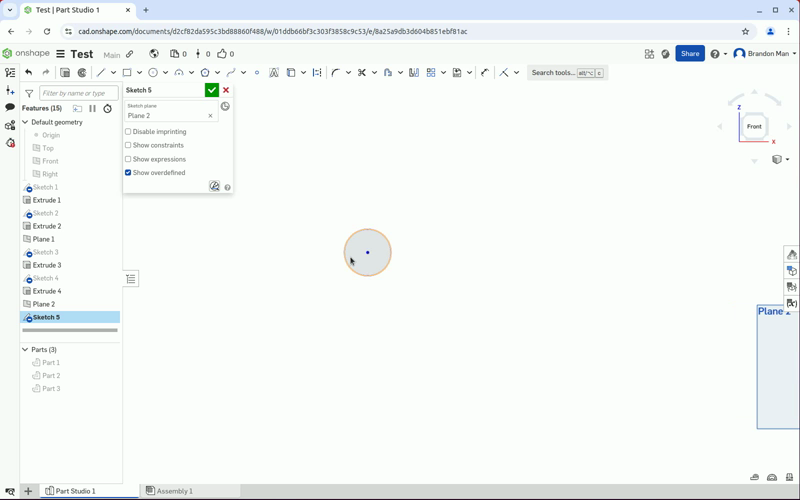
scroll(6)
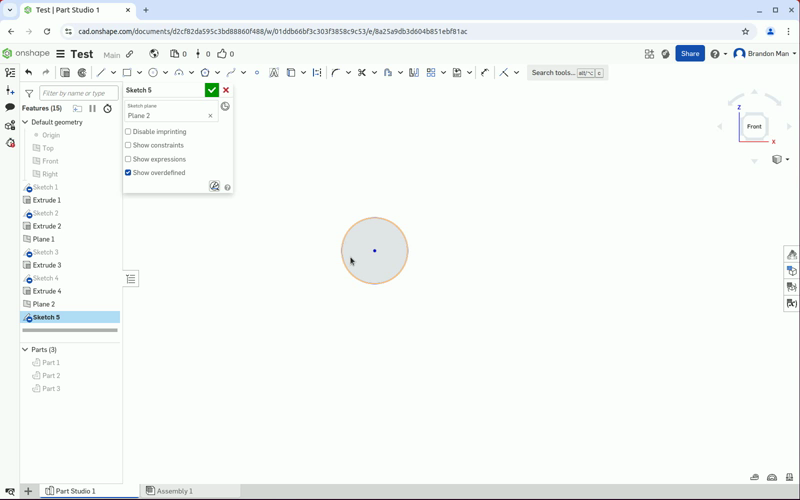
scroll(6)
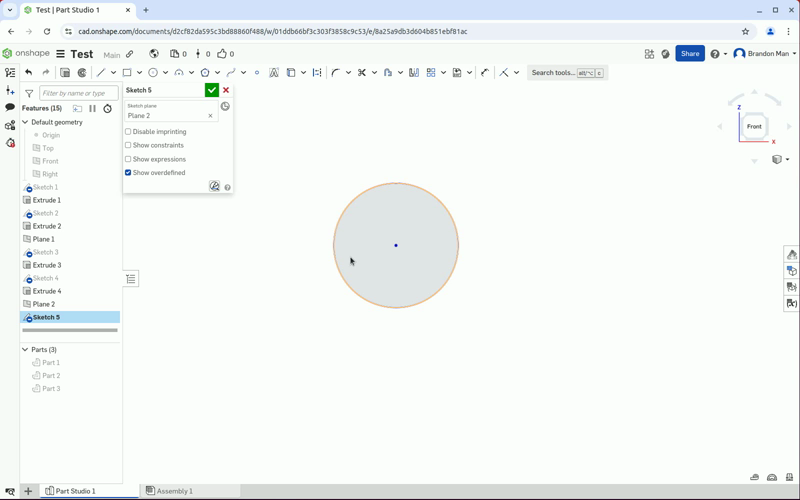
click(350, 256)
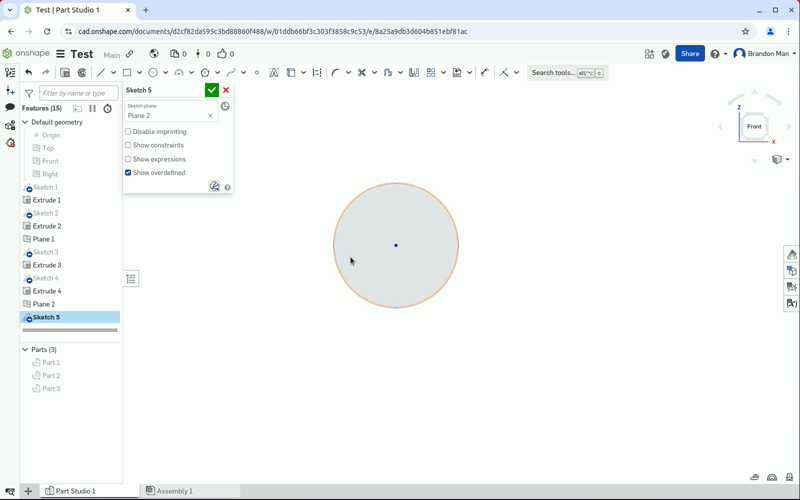
scroll(-6)
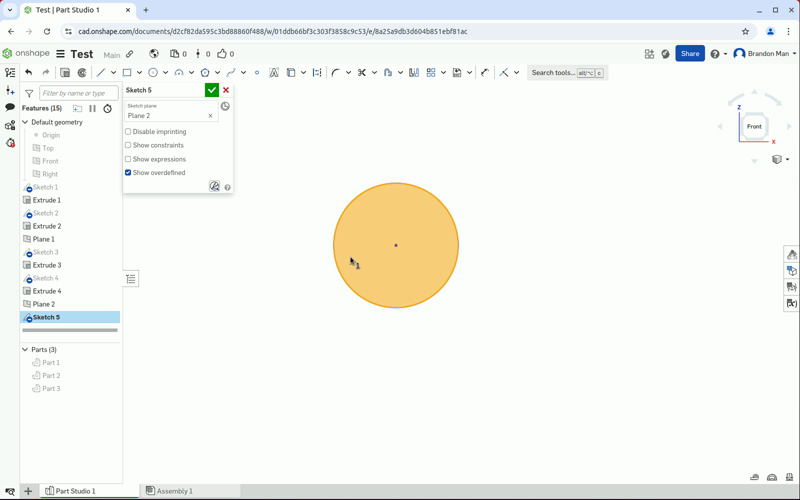
scroll(-6)
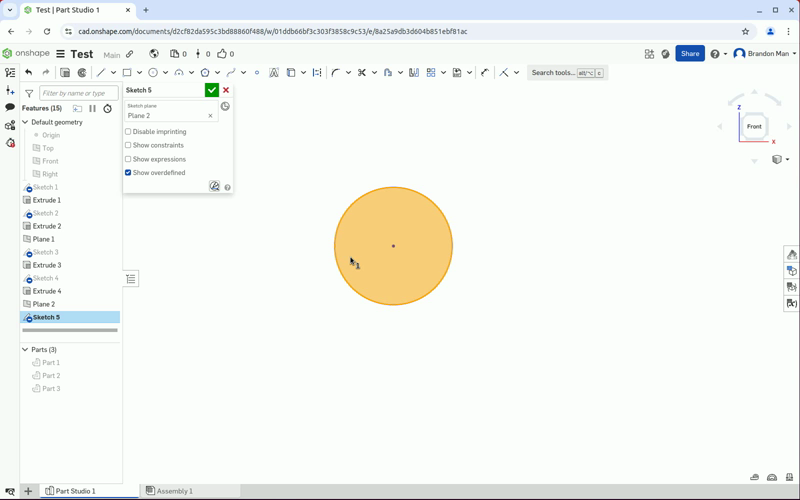
scroll(-6)
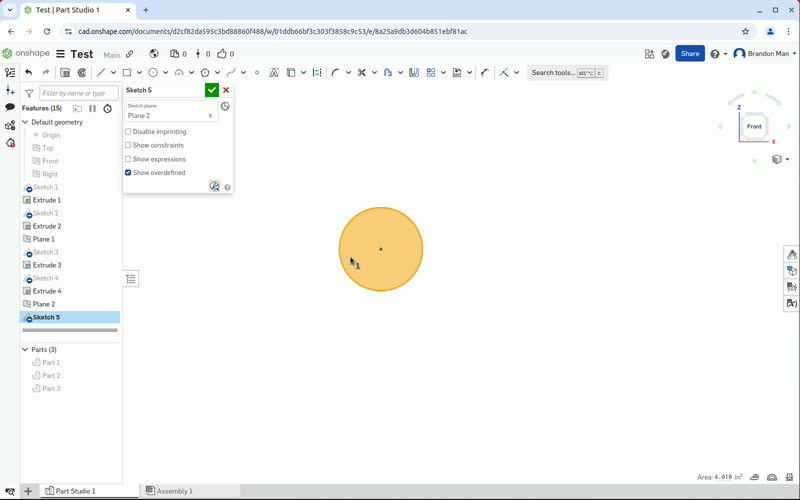
scroll(-6)
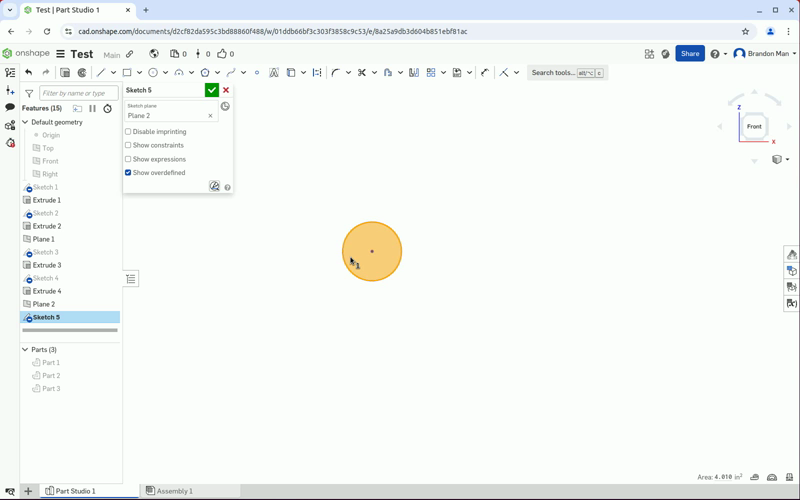
scroll(-6)
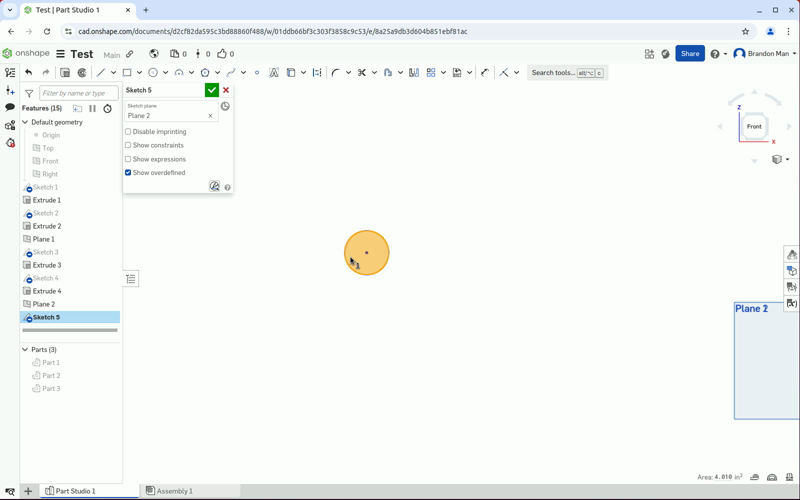
scroll(-6)
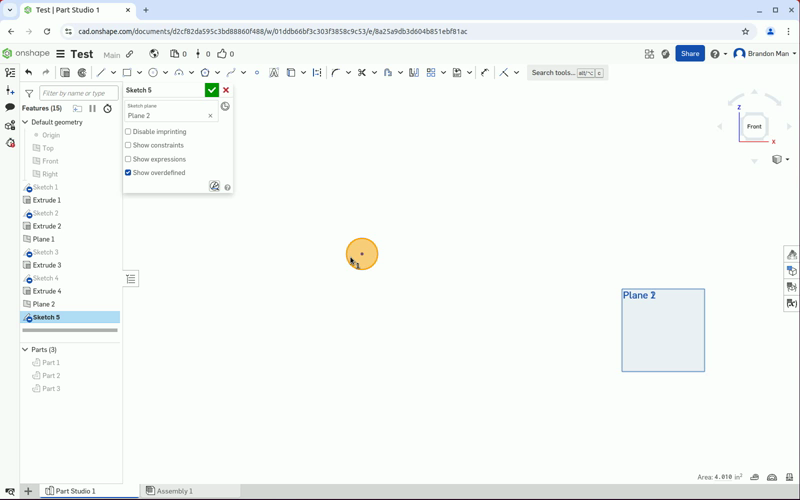
scroll(-6)
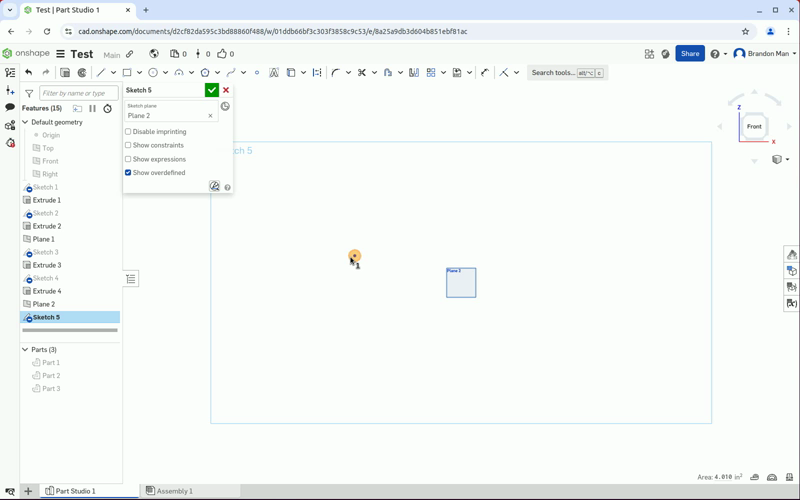
mouse_move(73, 352)
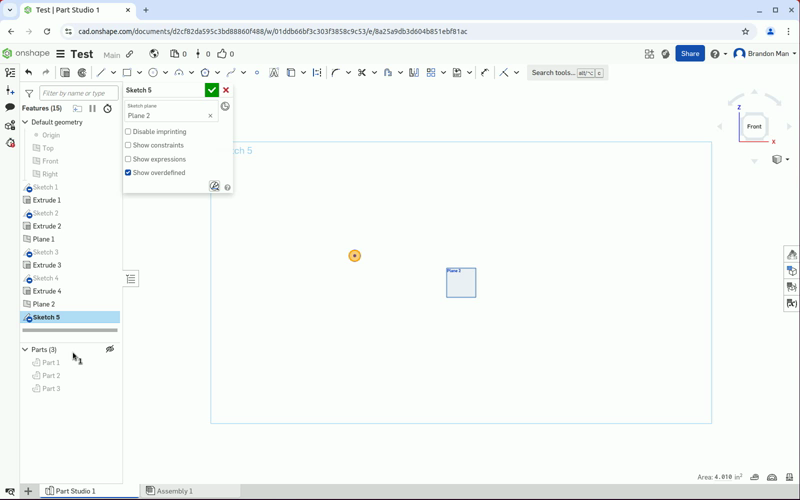
key(shift+y)
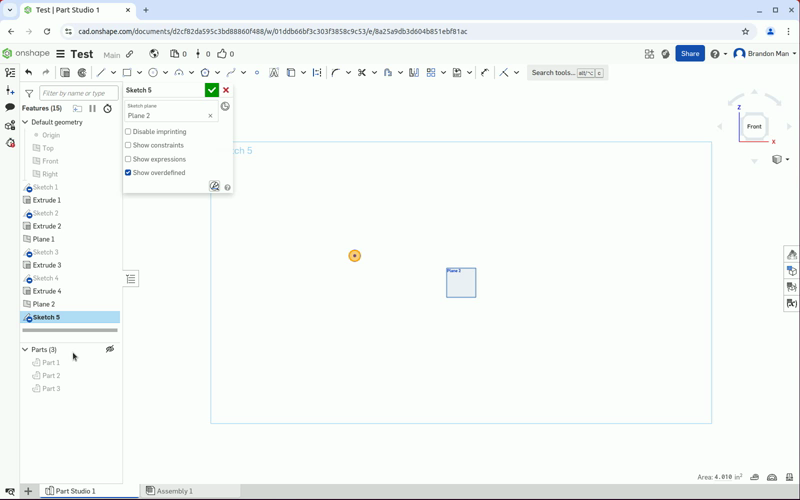
key(shift+e)
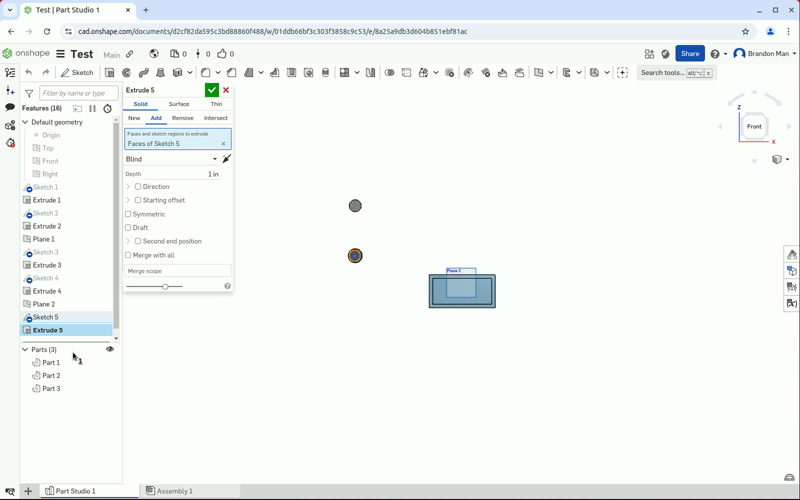
mouse_move(143, 106)
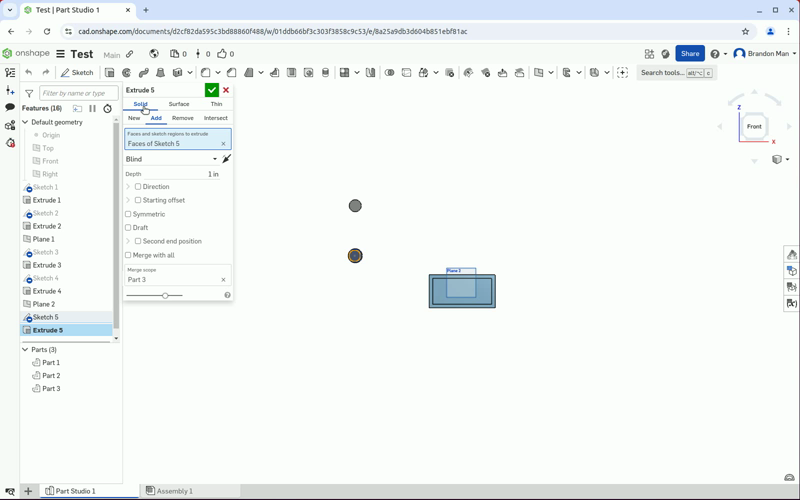
click(143, 106)
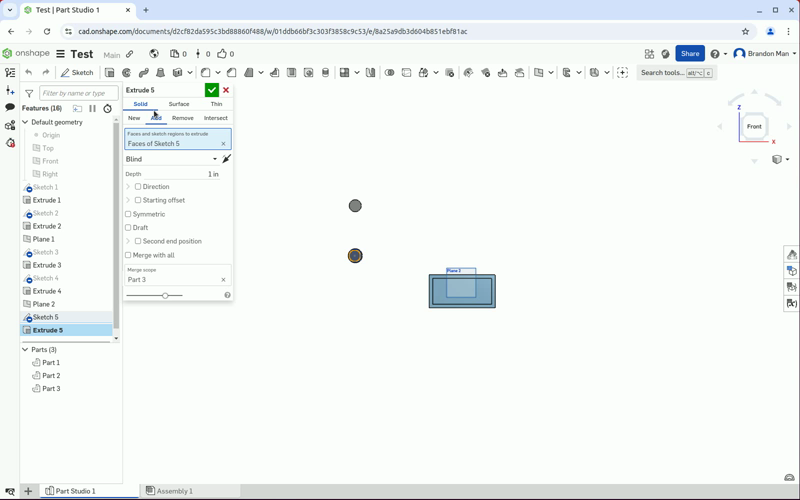
mouse_move(186, 120)
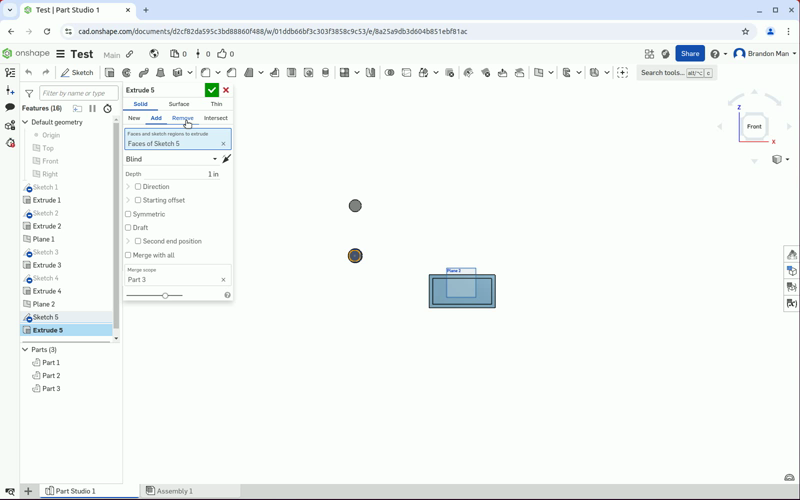
click(186, 120)
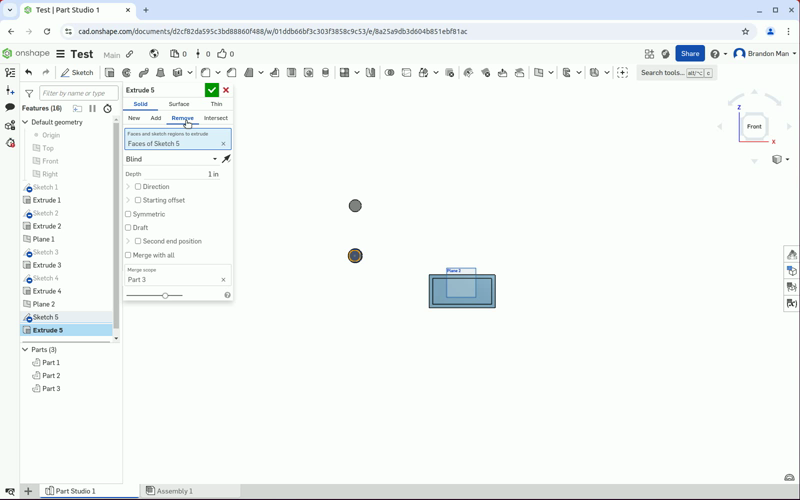
key(tab, 4)
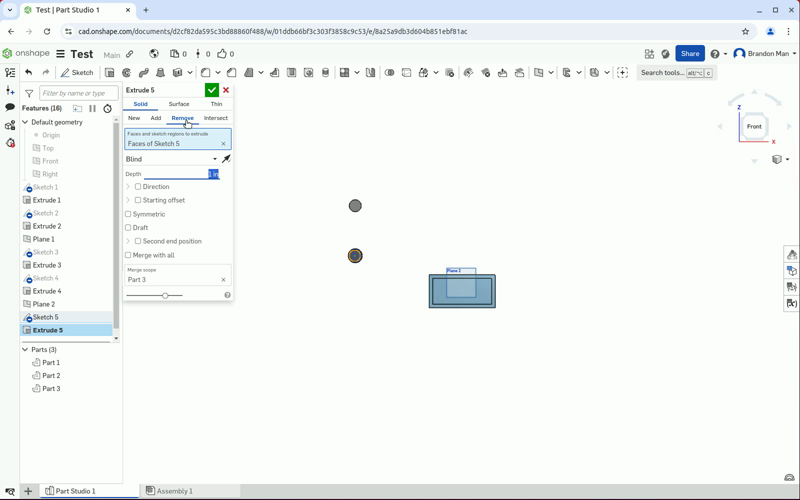
text(3.611)
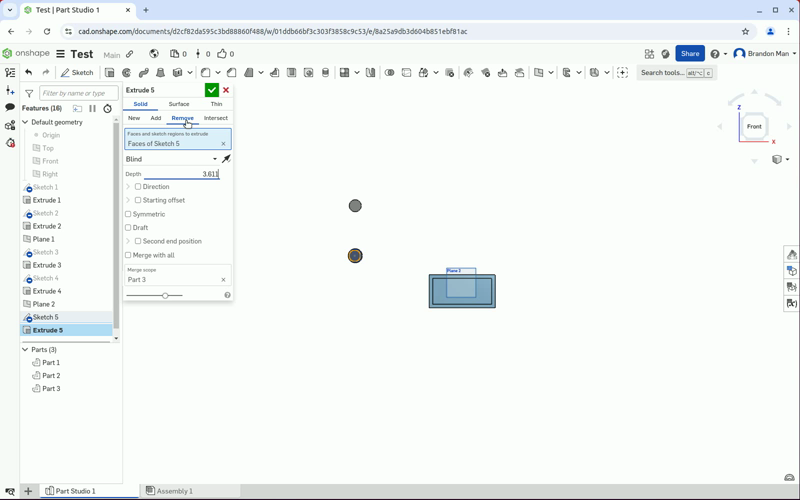
key(tab, 6)
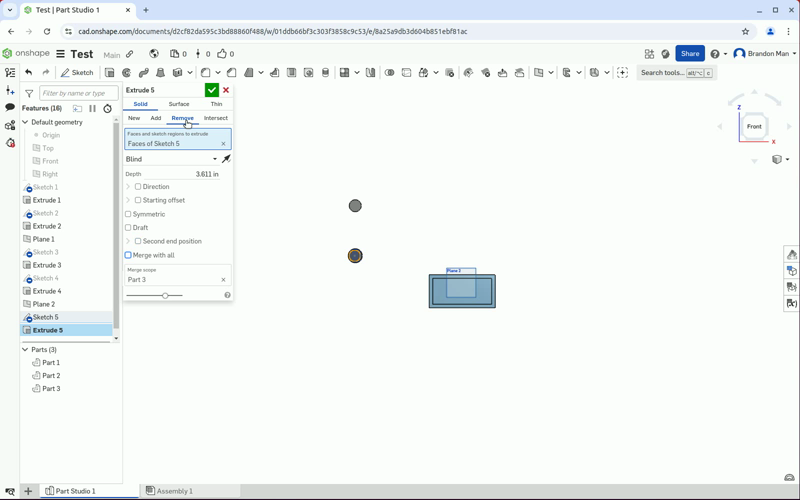
key(space)
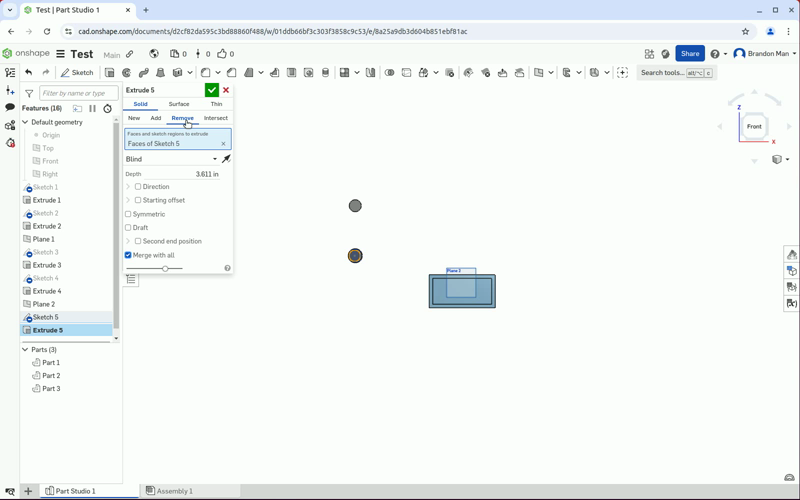
key(enter)
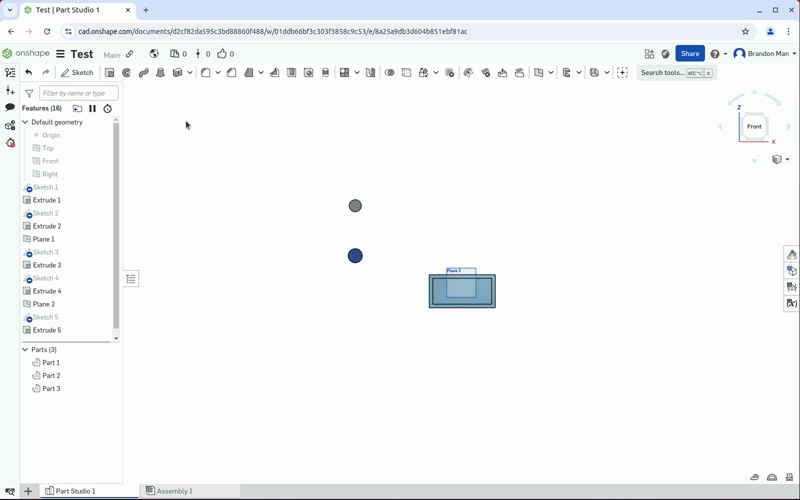
key(shift+h)
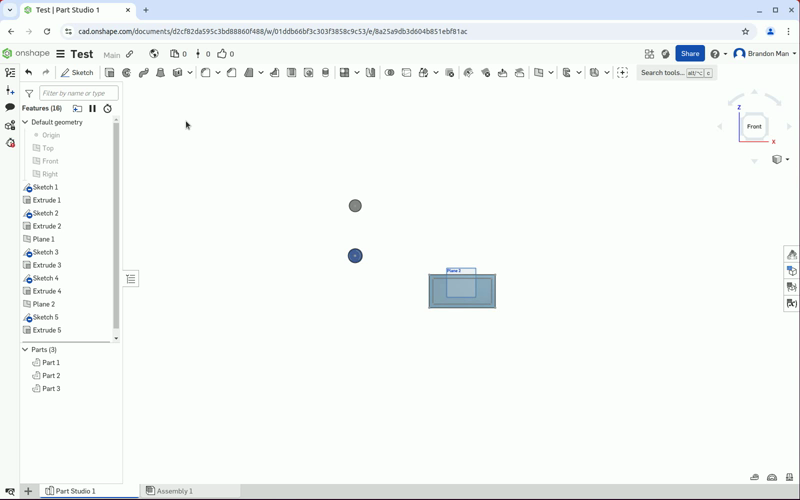
key(shift+h)
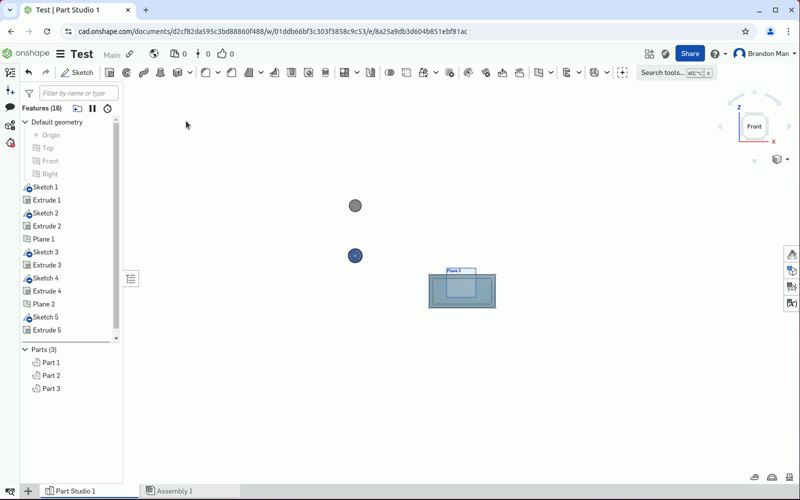
key(shift+7)
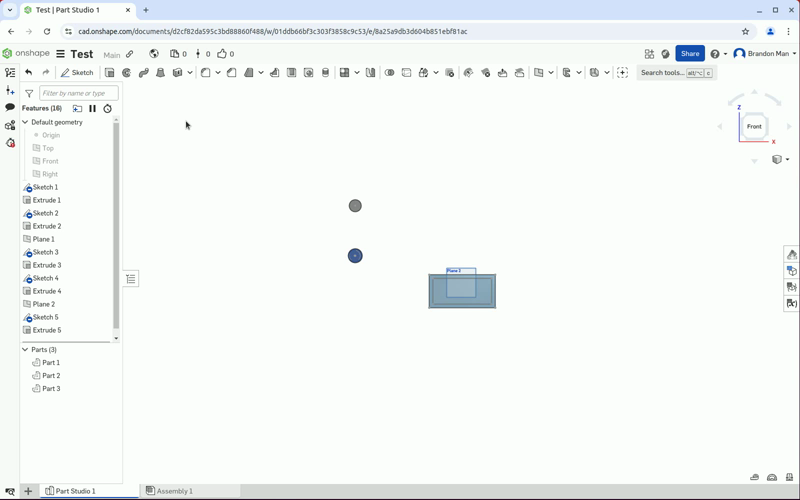
key(left, 2)
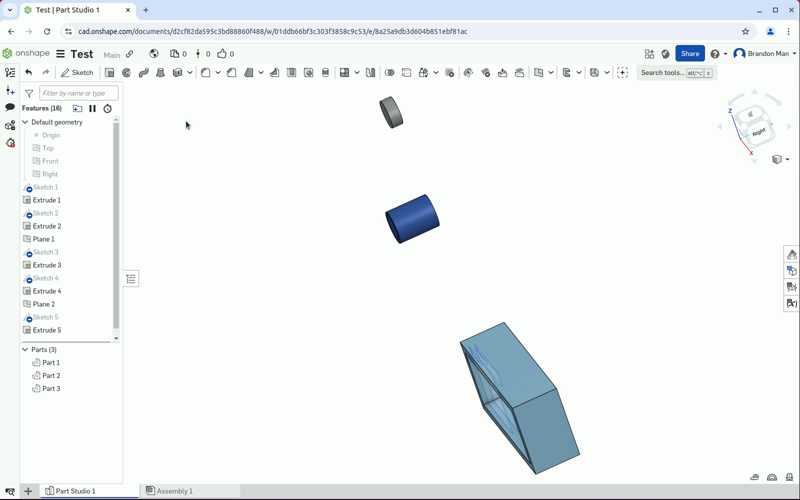
key(down, 2)
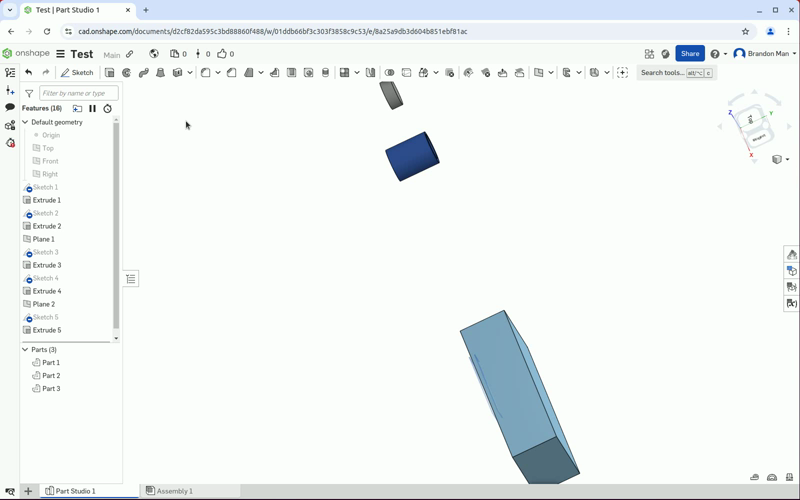
key(up, 2)
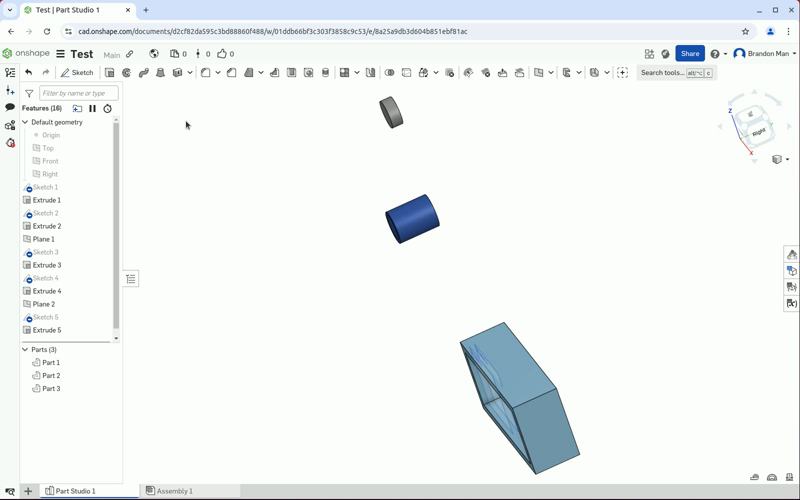
key(right, 2)
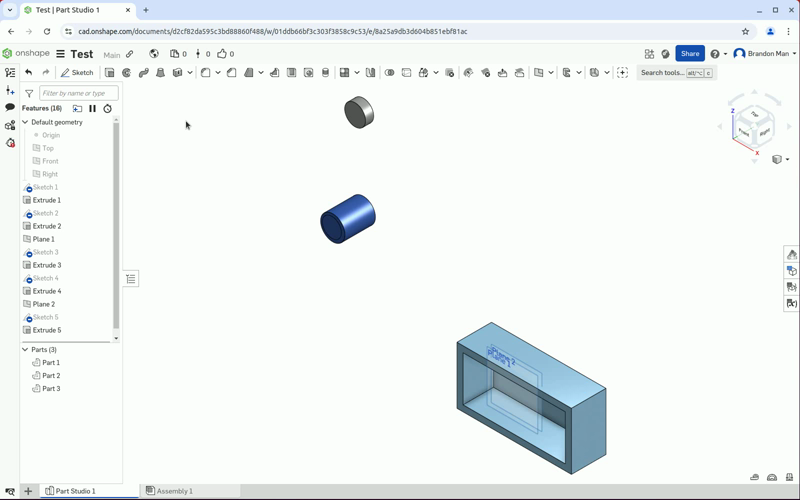
mouse_move(69, 189)
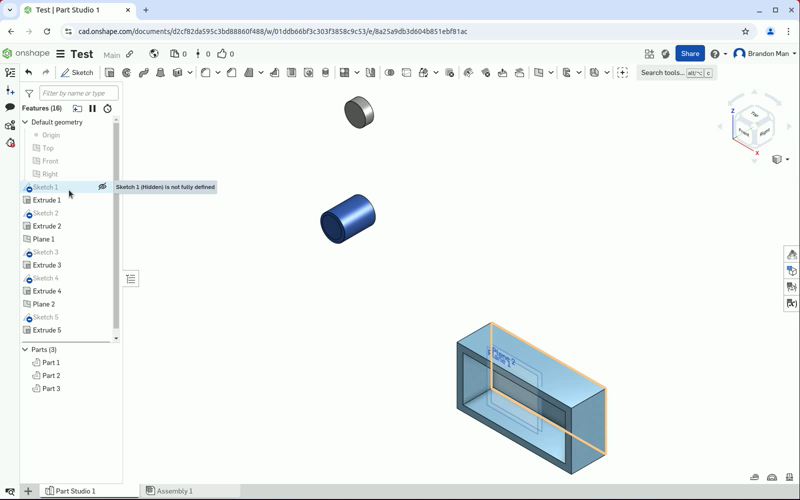
click(69, 189)